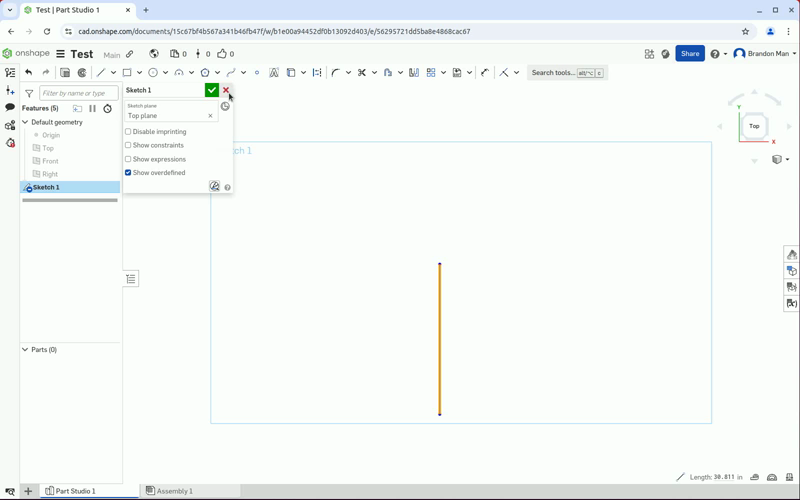
key(shift+h)
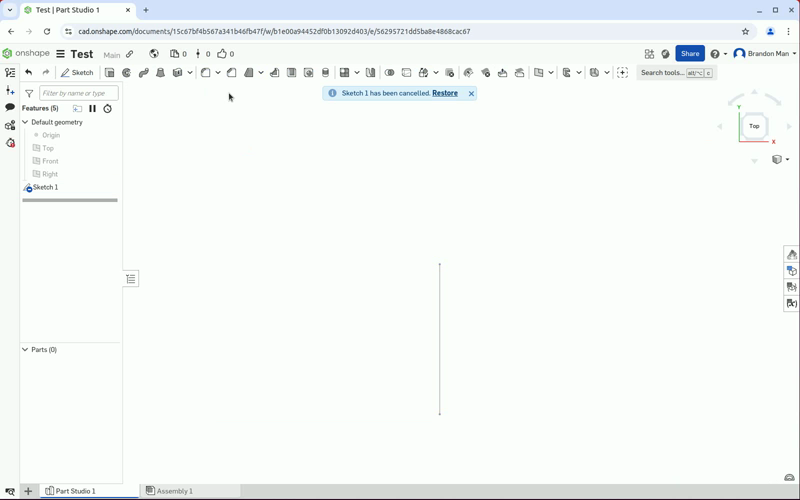
key(shift+s)
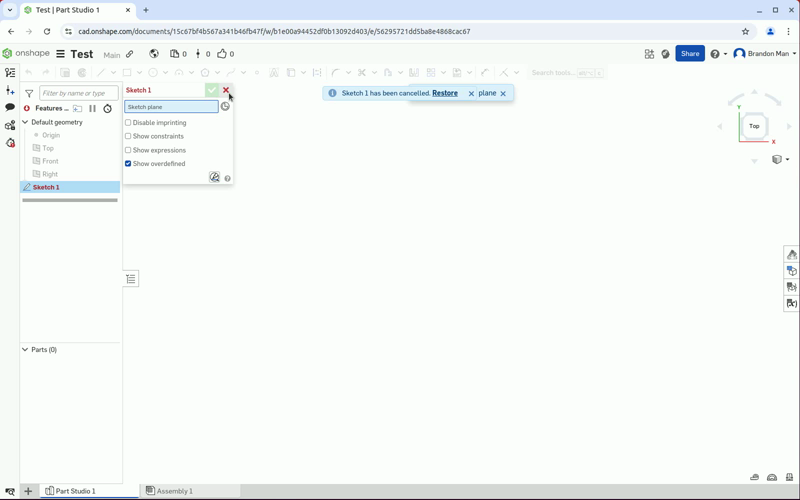
mouse_move(73, 150)
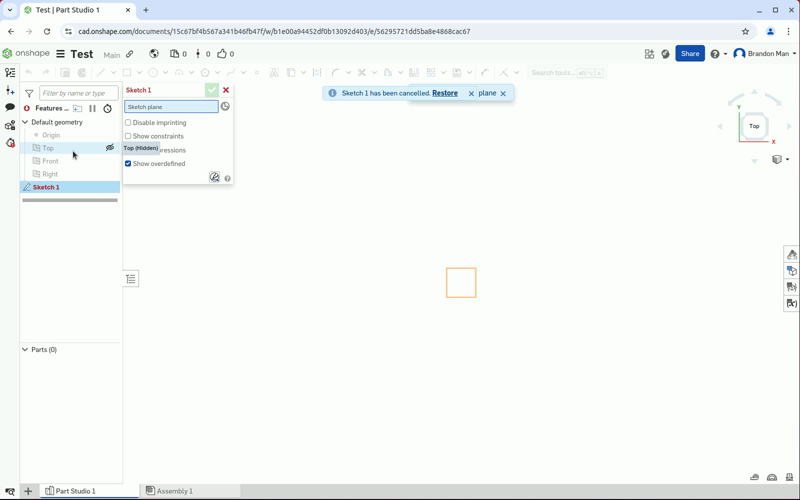
click(73, 150)
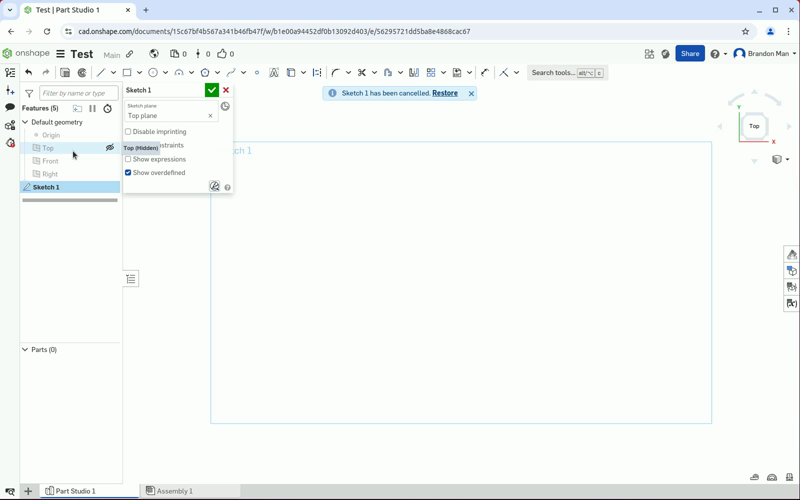
mouse_move(73, 352)
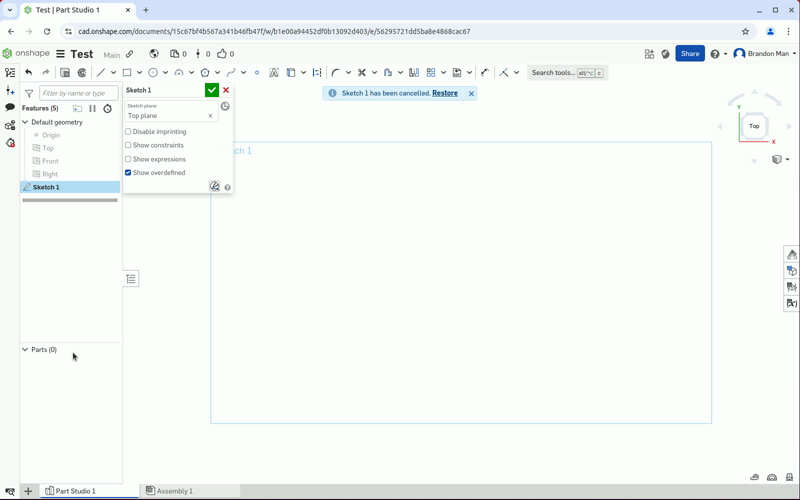
key(y)
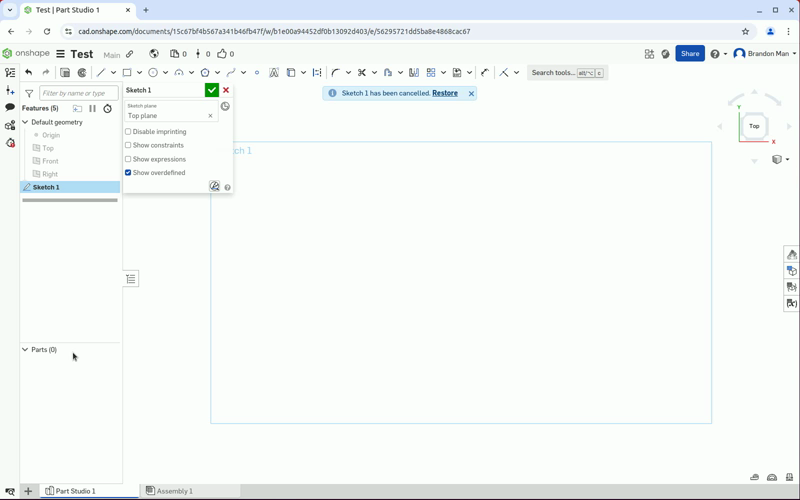
key(c)
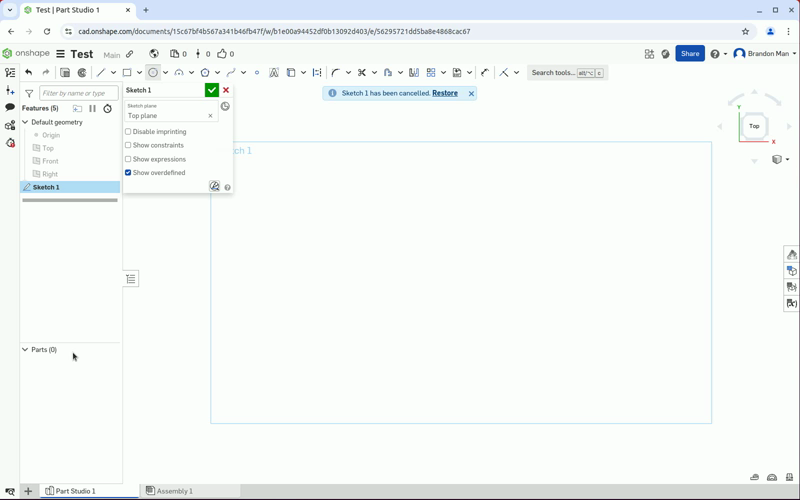
key_down(shift)
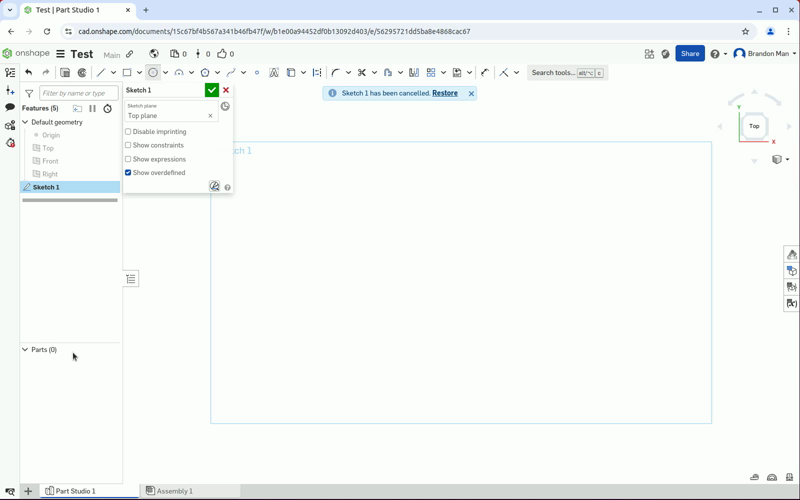
mouse_move(461, 282)
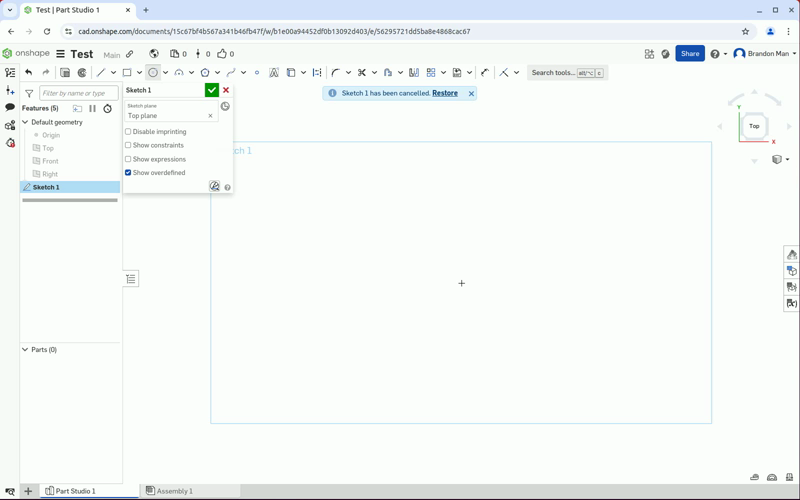
click(461, 282)
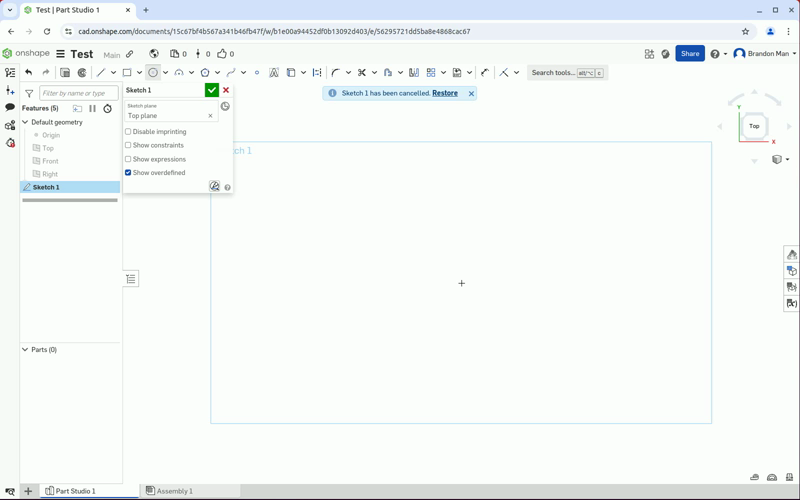
key_up(shift)
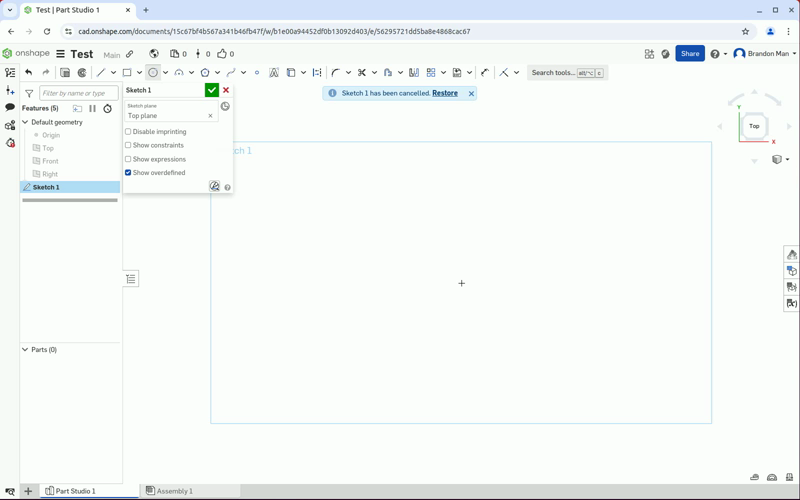
mouse_move(479, 282)
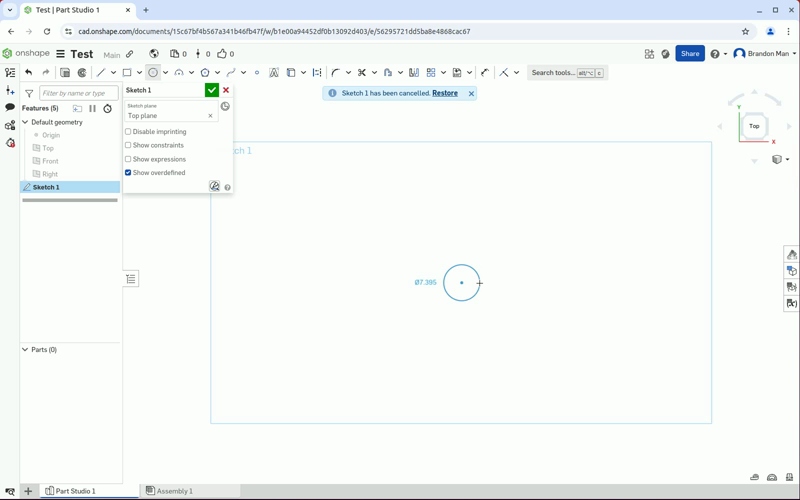
click(479, 282)
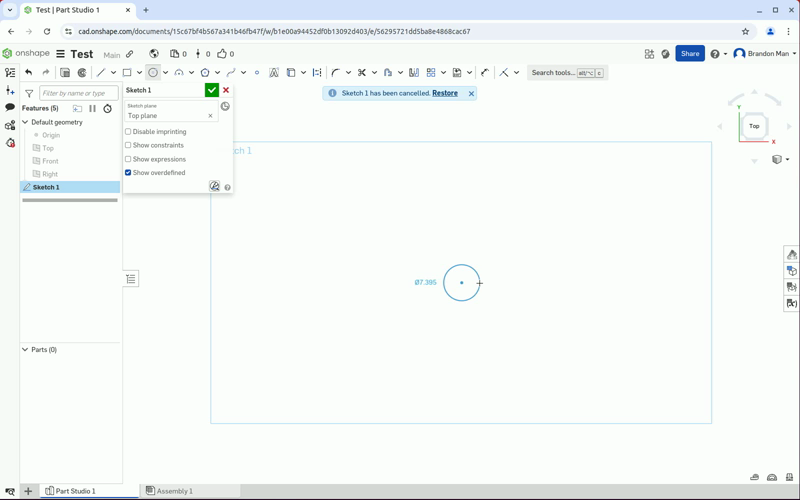
key(esc)
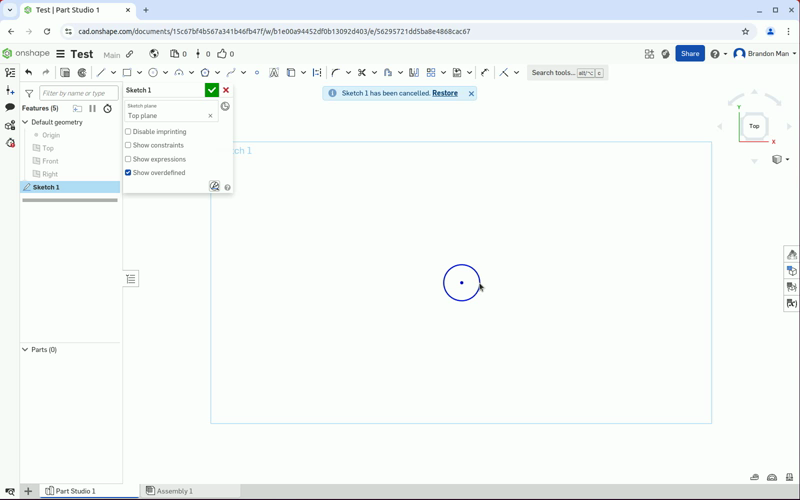
mouse_move(463, 289)
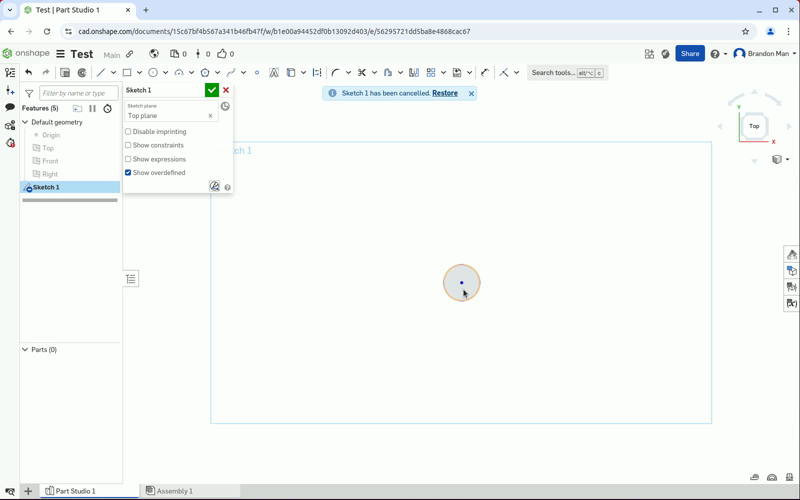
scroll(6)
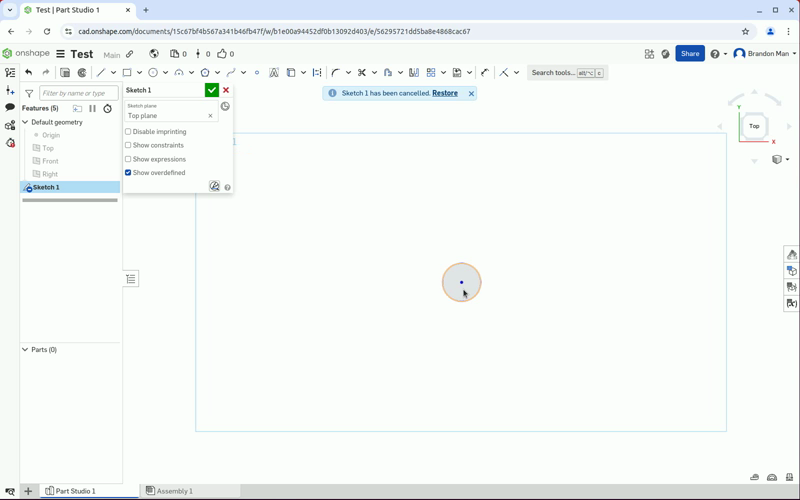
scroll(6)
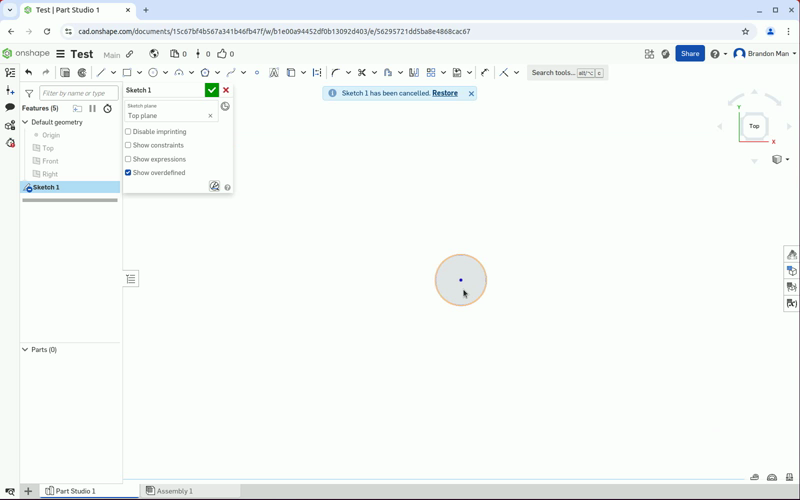
scroll(6)
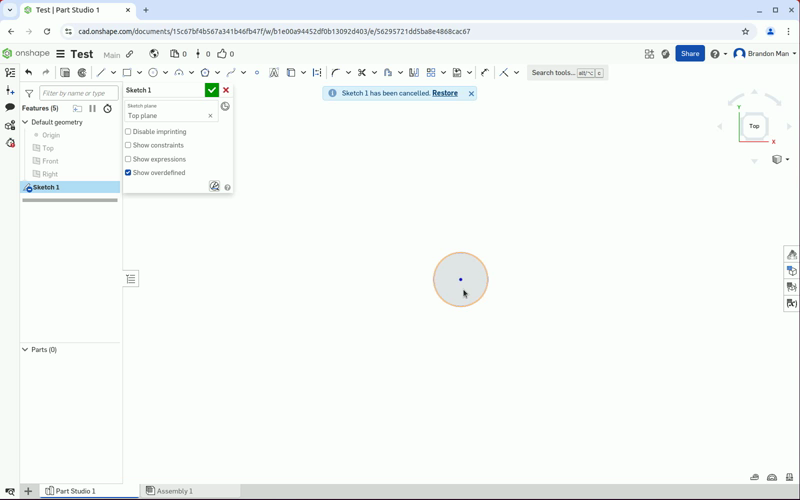
scroll(6)
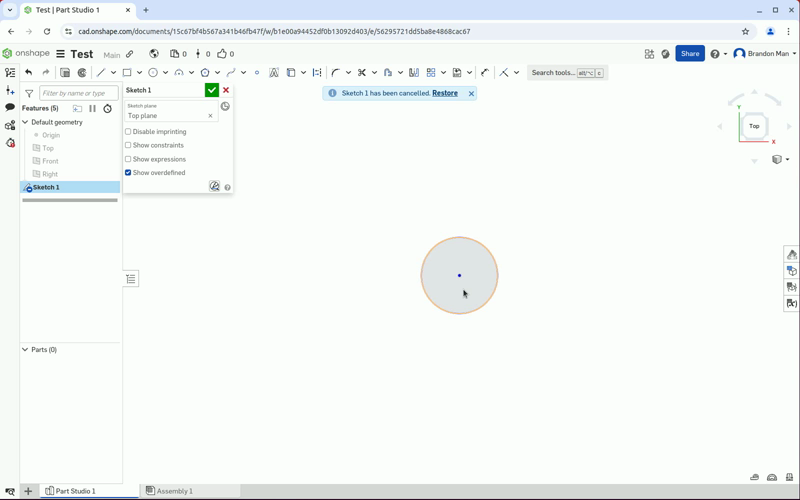
scroll(6)
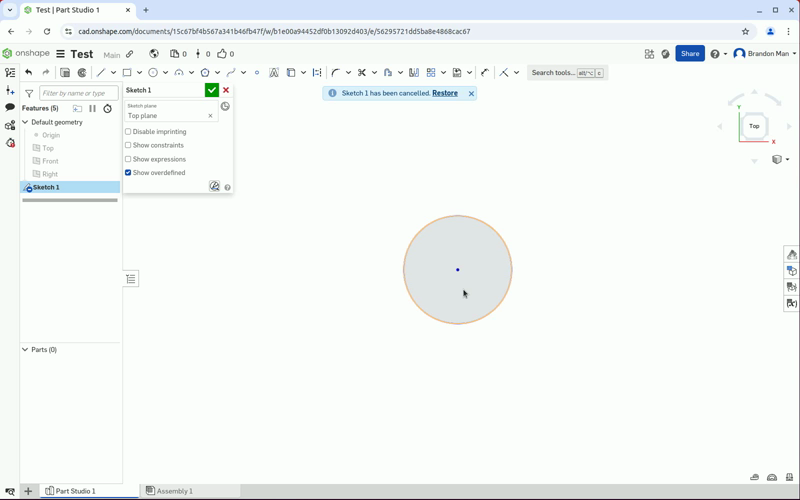
scroll(6)
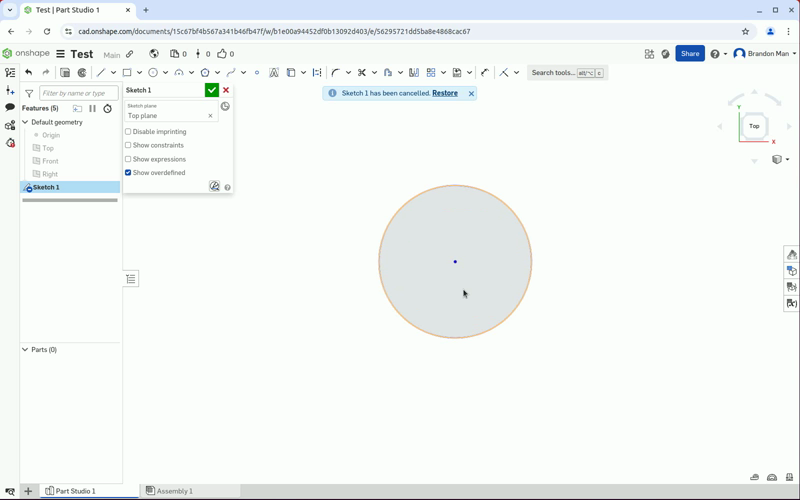
scroll(6)
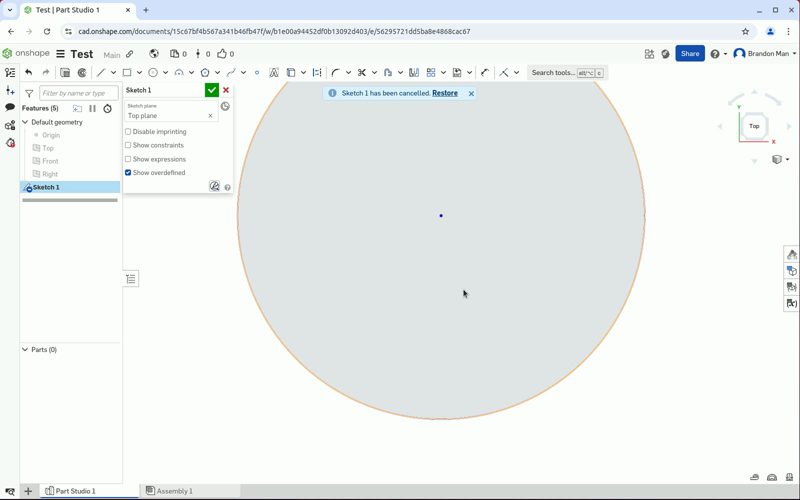
click(463, 289)
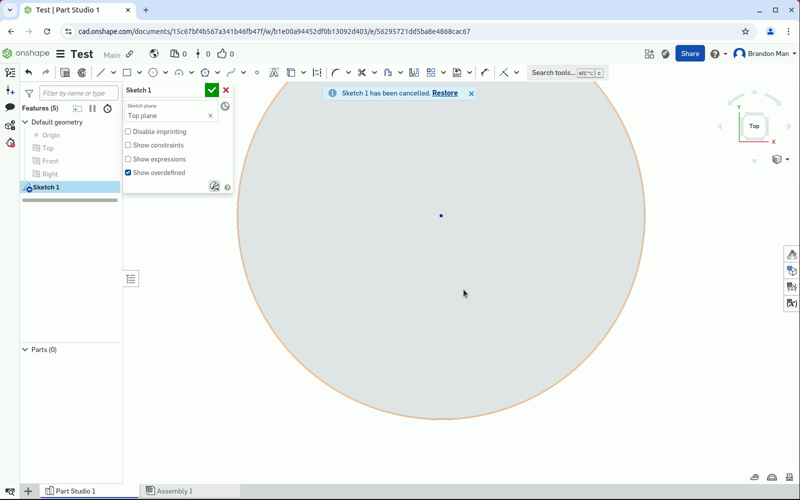
scroll(-6)
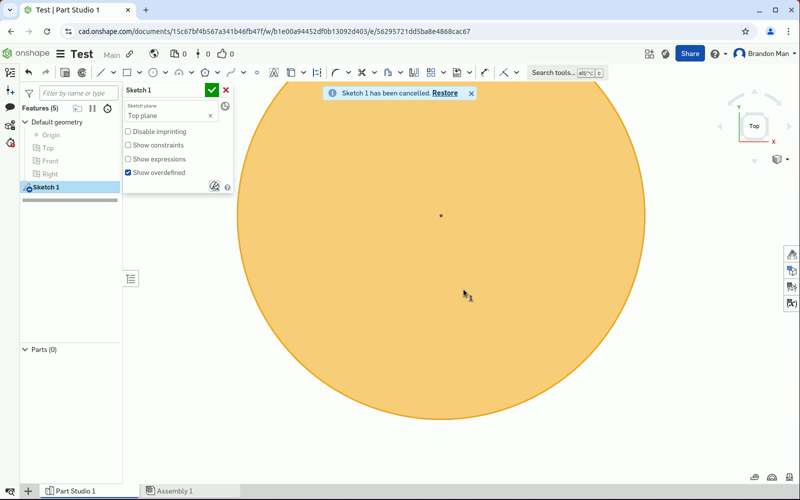
scroll(-6)
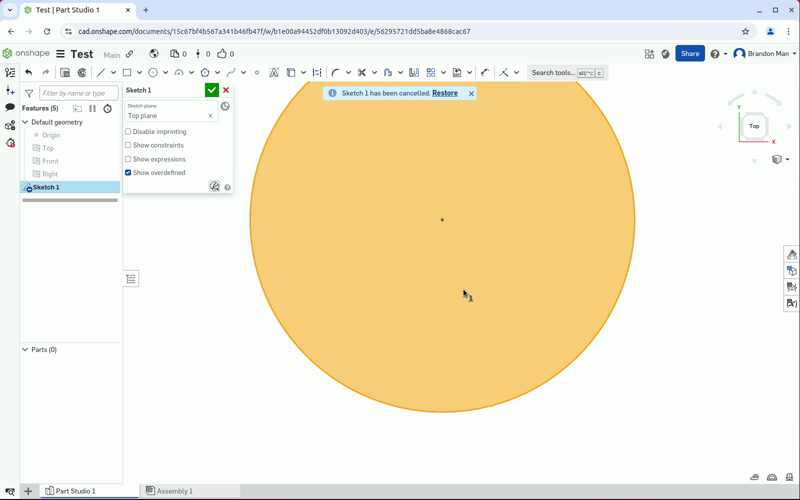
scroll(-6)
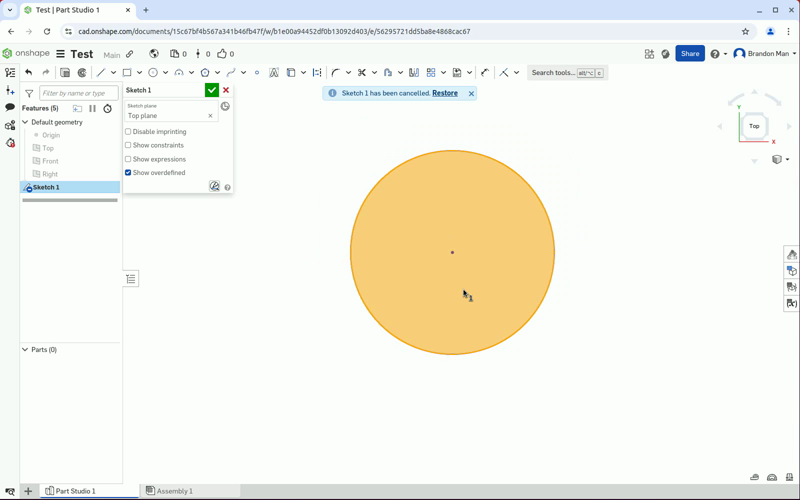
scroll(-6)
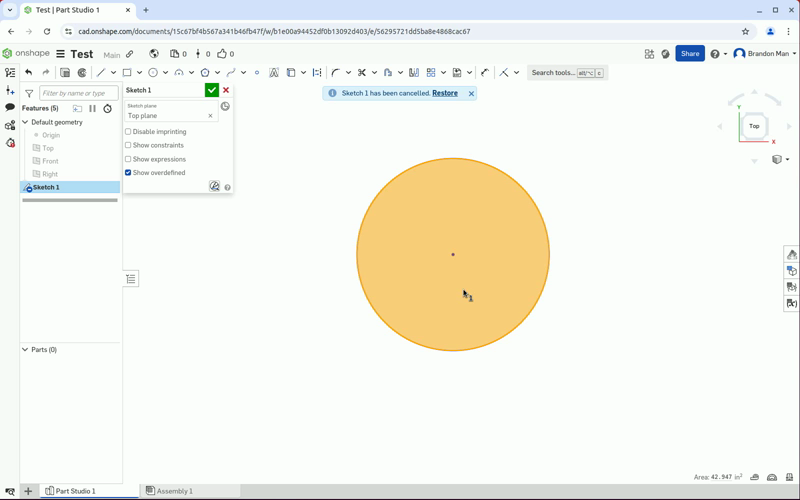
scroll(-6)
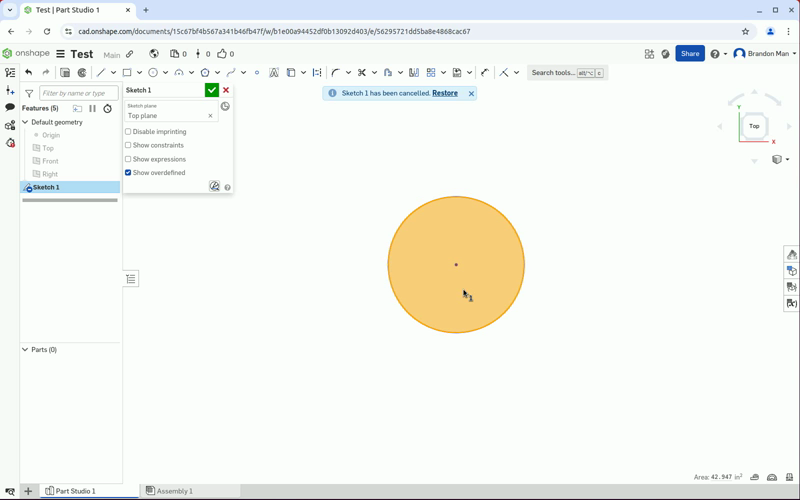
scroll(-6)
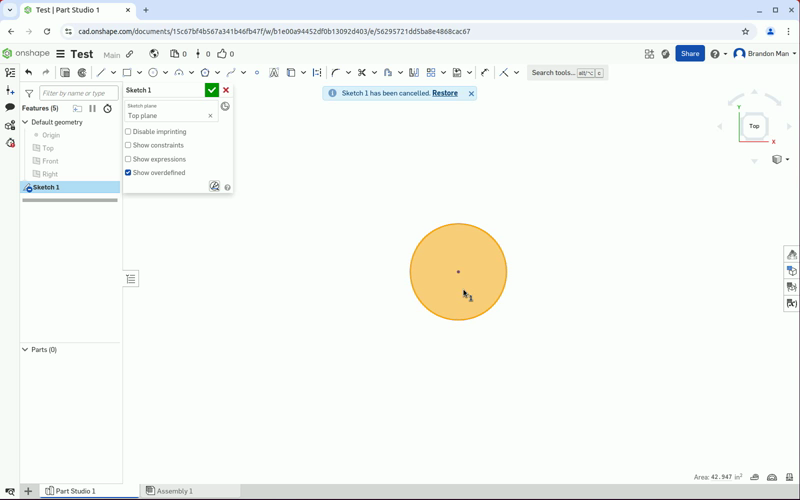
scroll(-6)
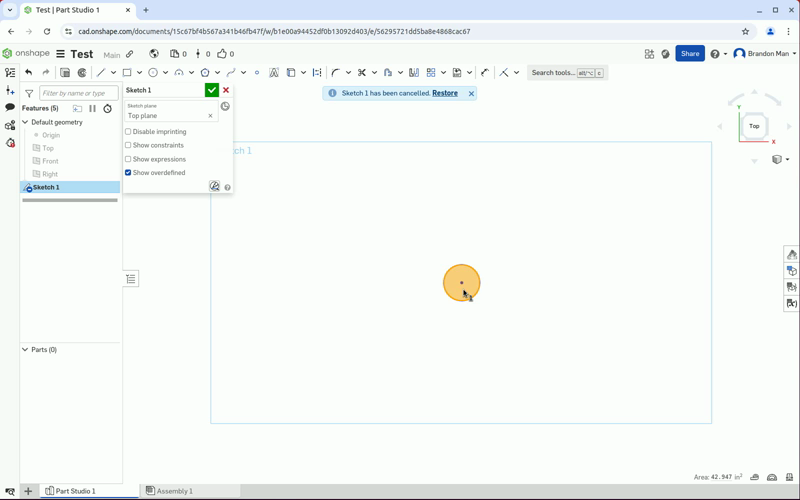
mouse_move(73, 352)
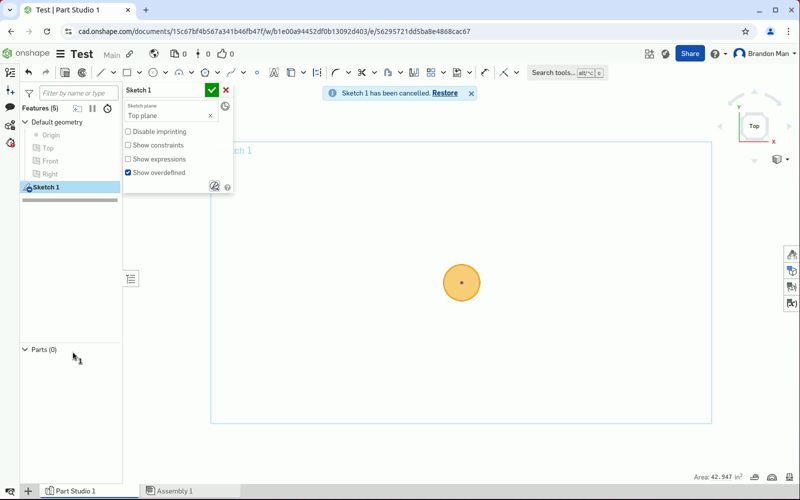
key(shift+y)
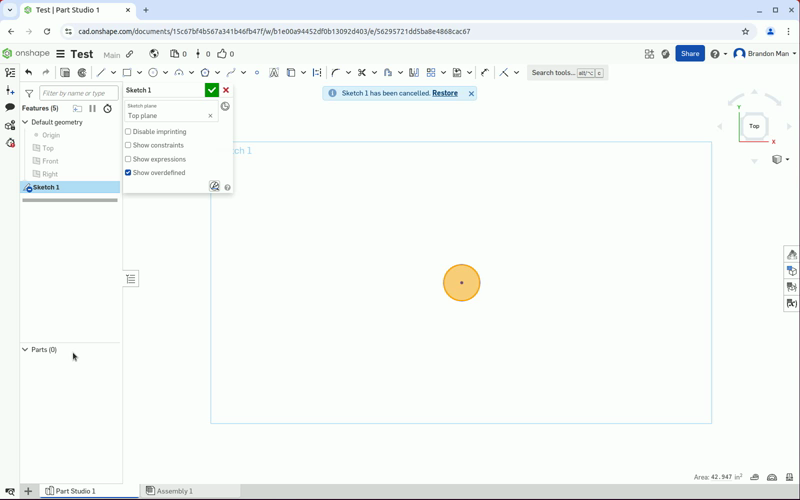
key(shift+e)
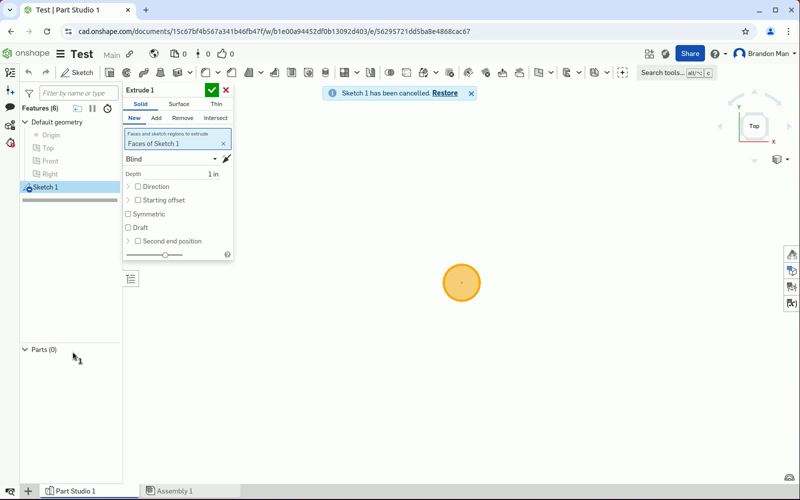
mouse_move(143, 106)
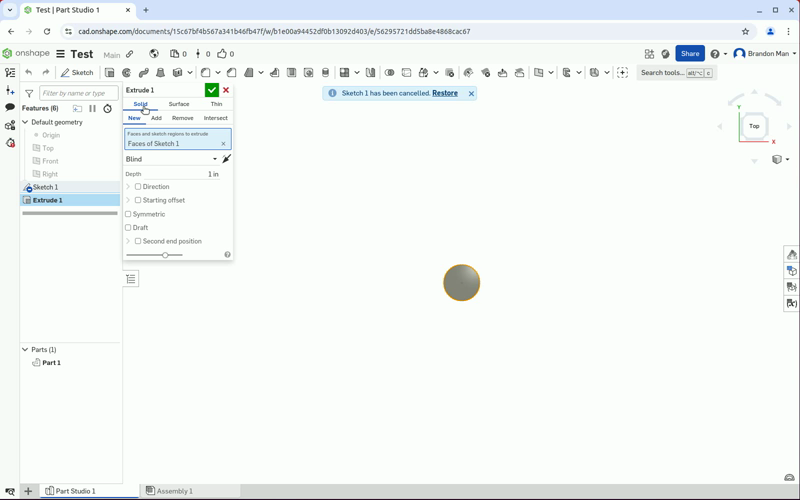
click(143, 106)
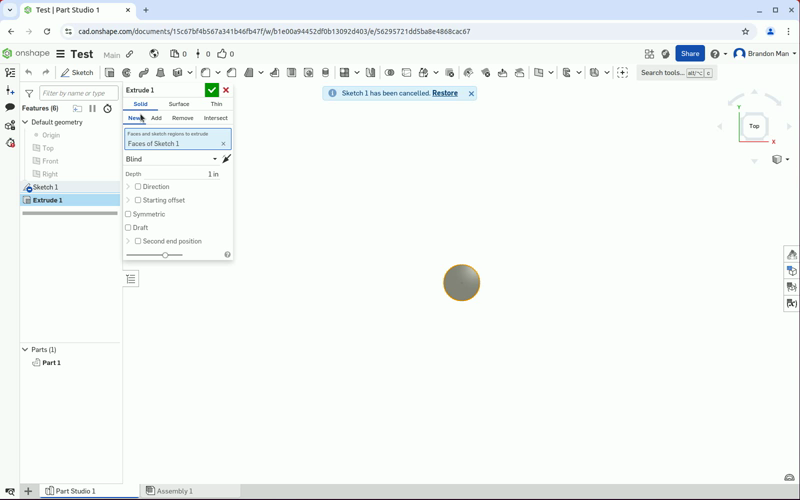
mouse_move(137, 120)
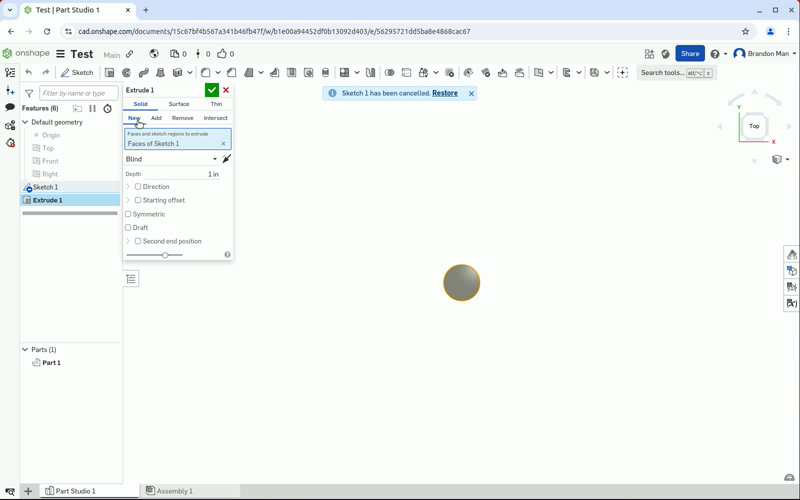
click(137, 120)
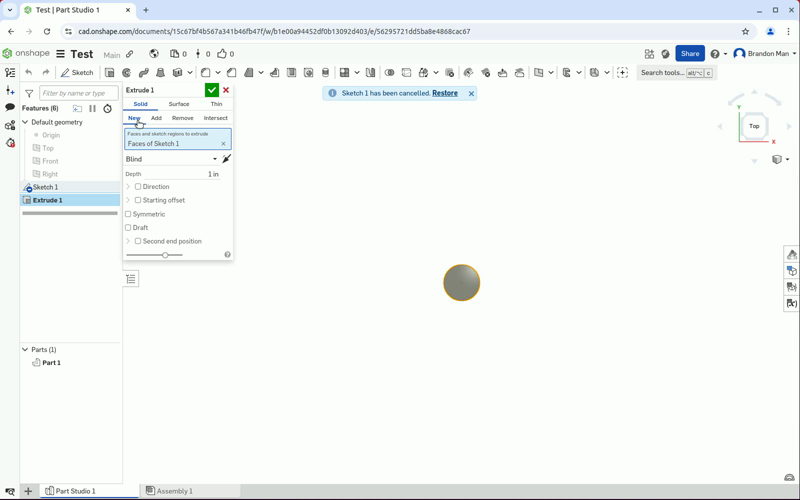
key(tab, 4)
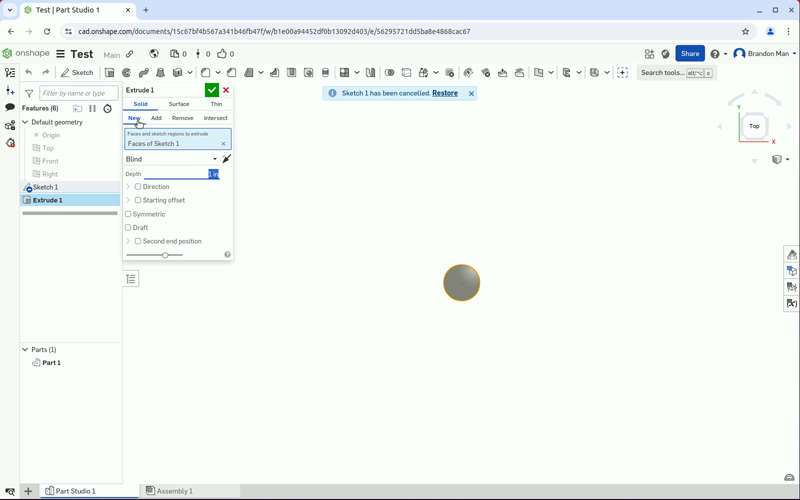
text(4.574)
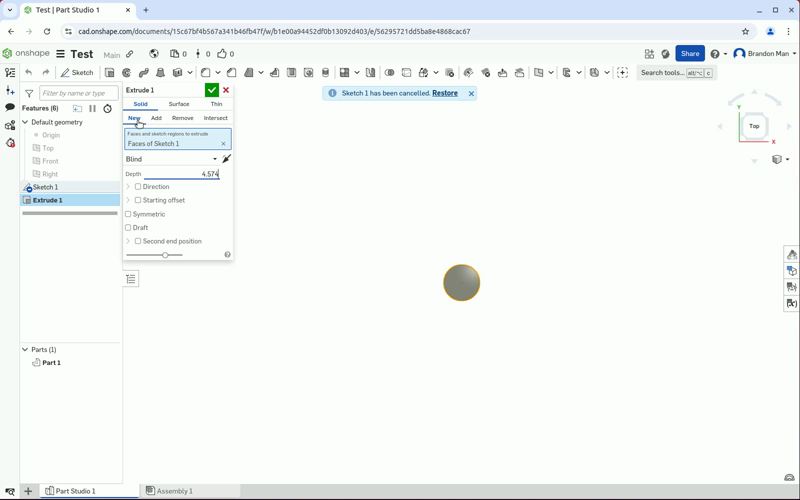
key(enter)
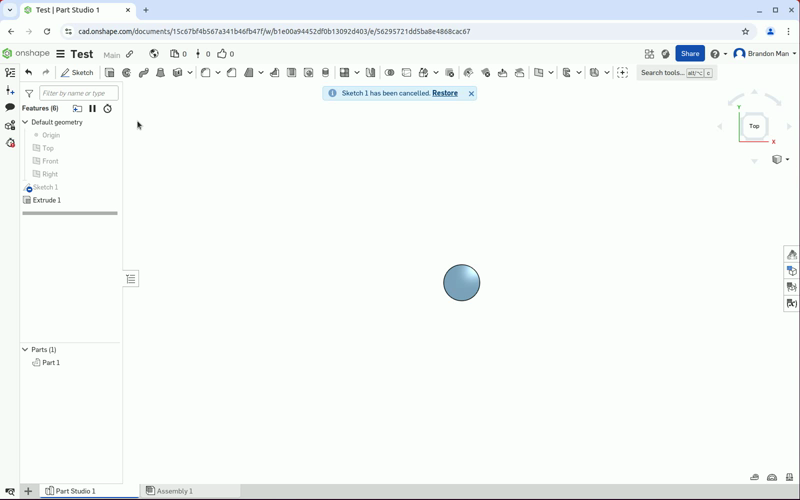
key(shift+h)
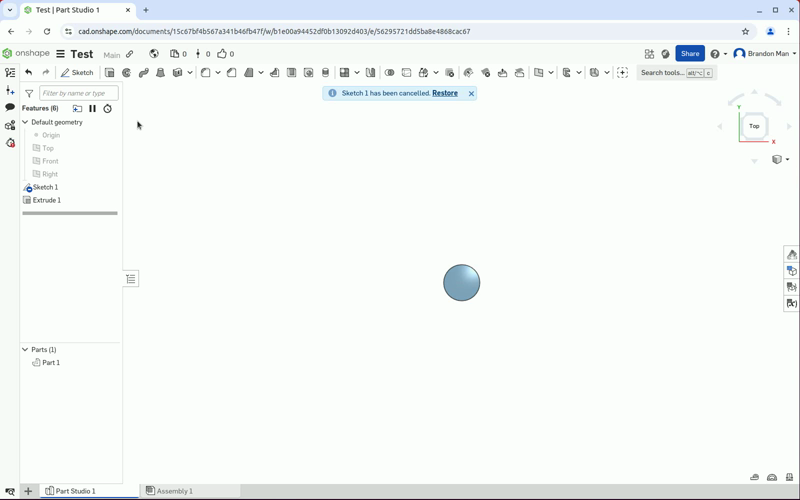
key(shift+h)
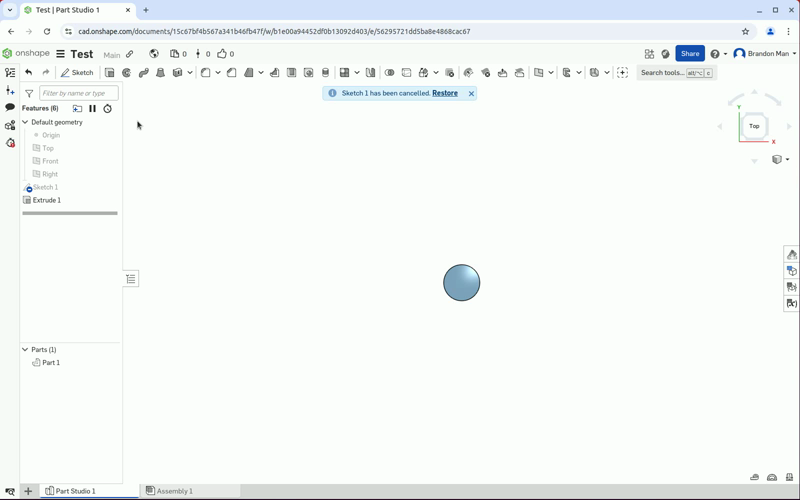
mouse_move(73, 189)
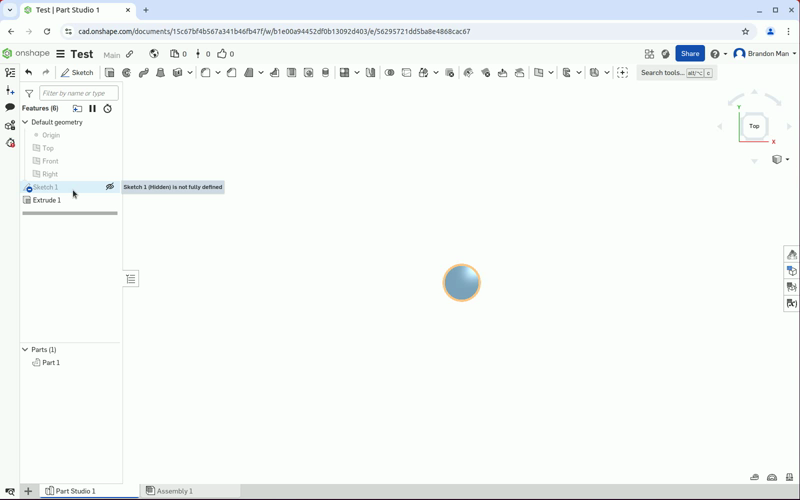
click(73, 189)
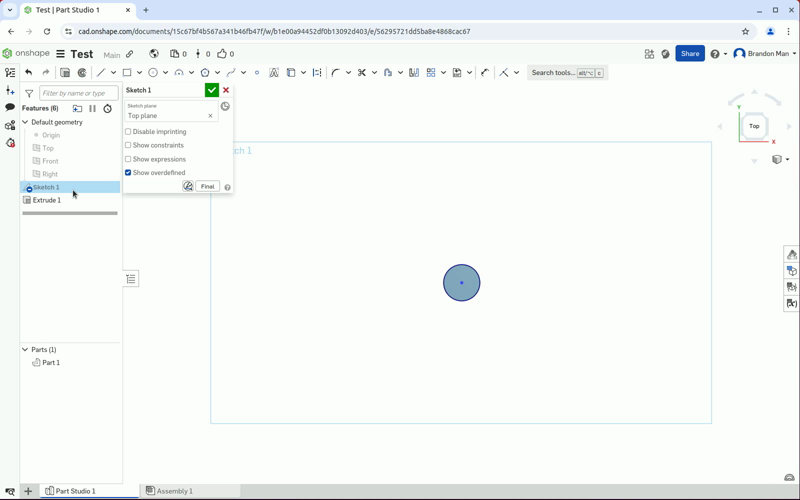
mouse_move(229, 92)
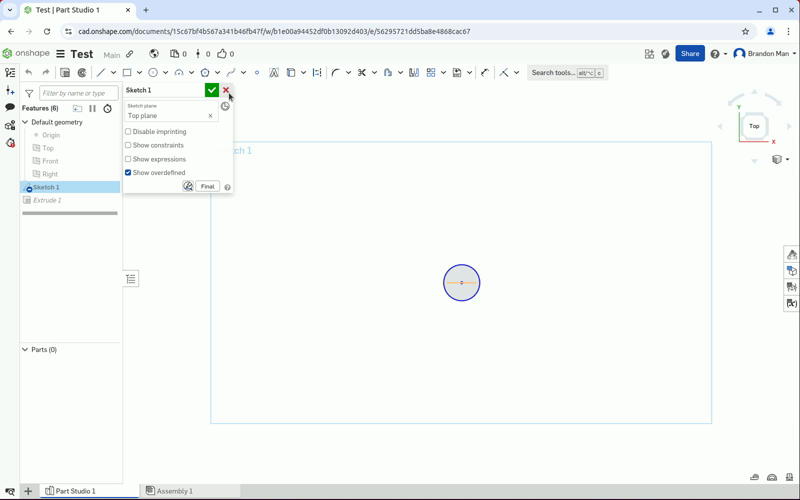
click(229, 92)
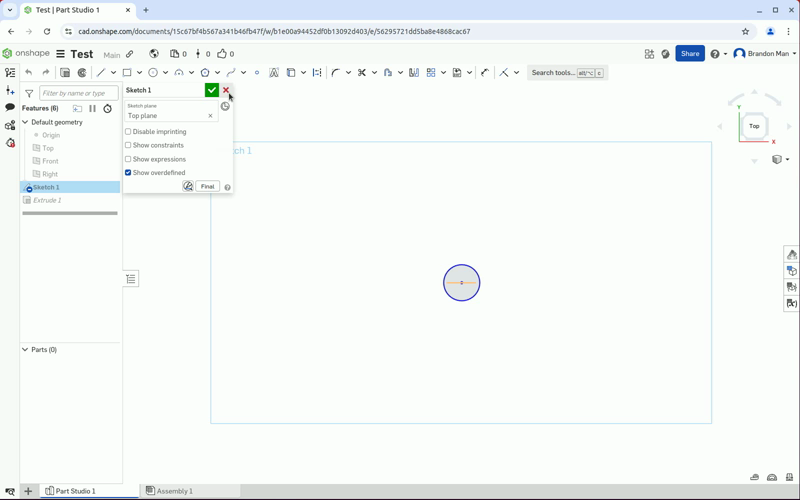
key(shift+s)
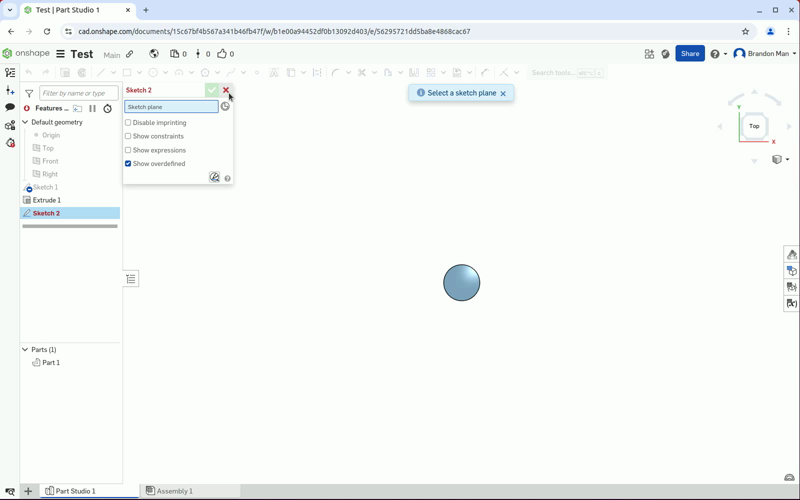
mouse_move(73, 150)
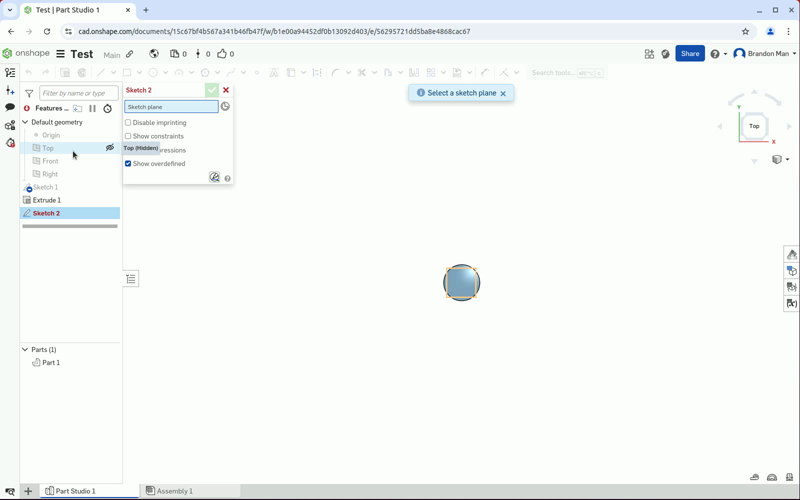
click(73, 150)
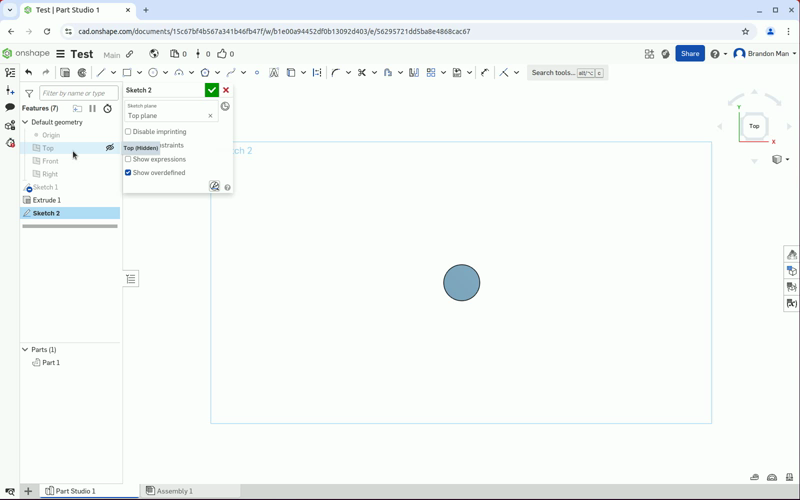
mouse_move(73, 352)
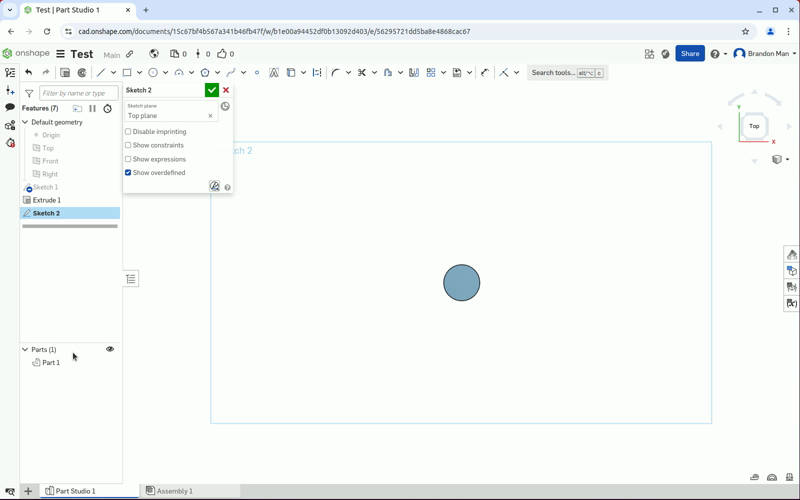
key(y)
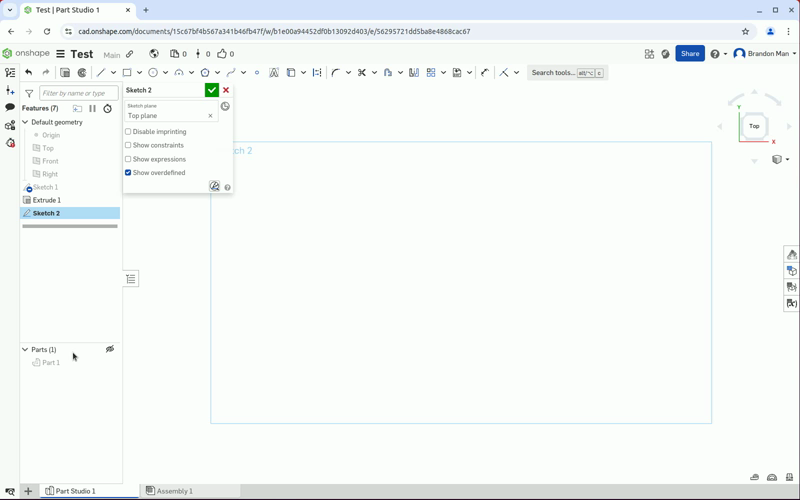
key(c)
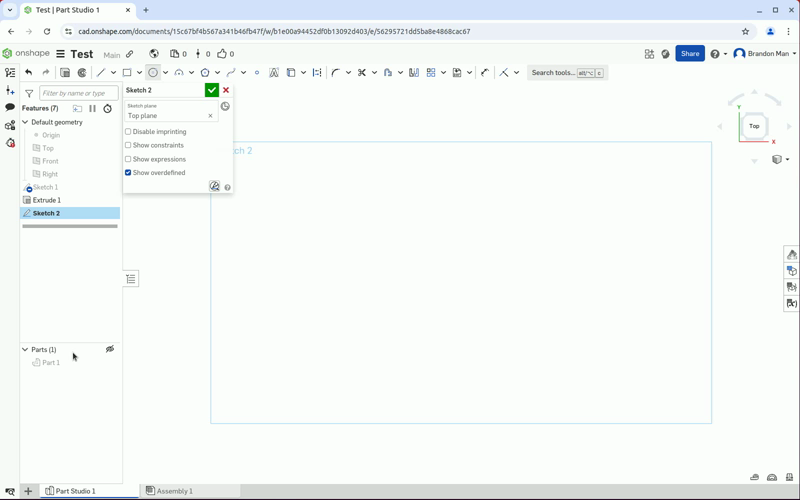
key_down(shift)
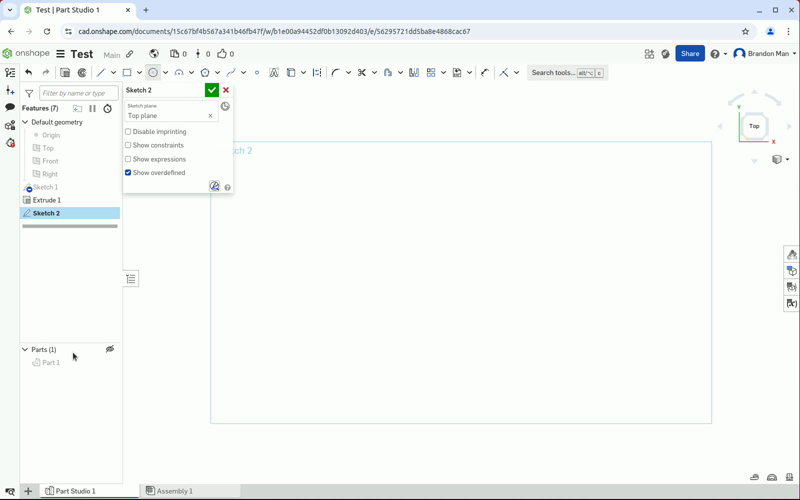
mouse_move(461, 184)
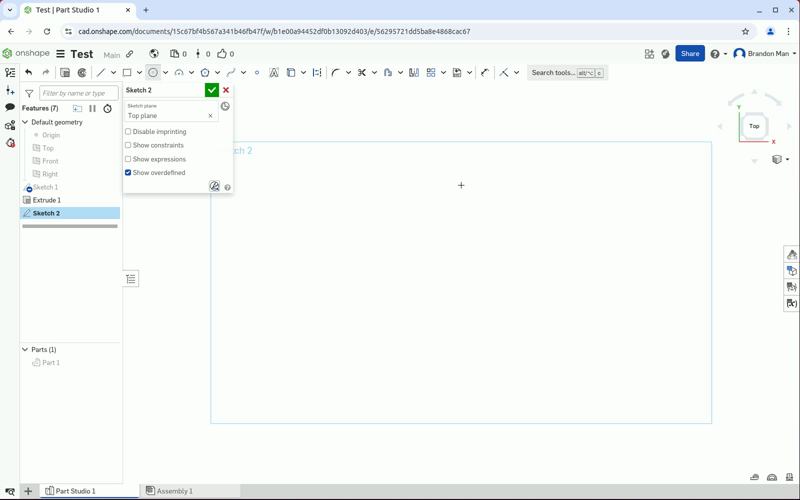
click(461, 184)
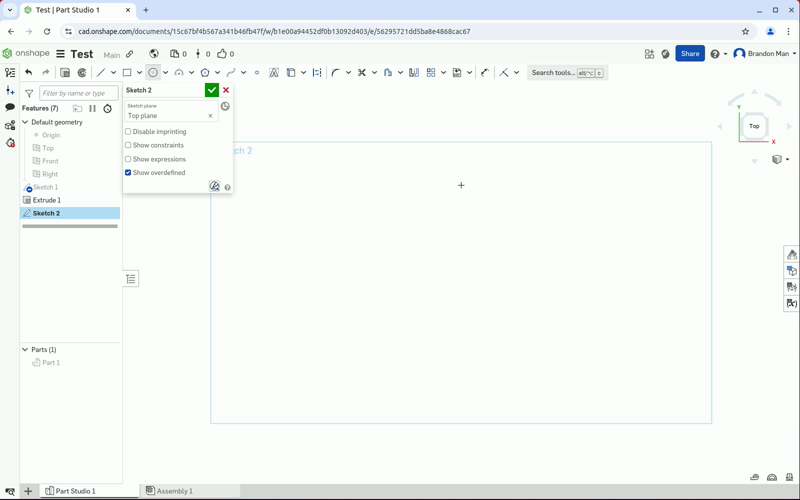
key_up(shift)
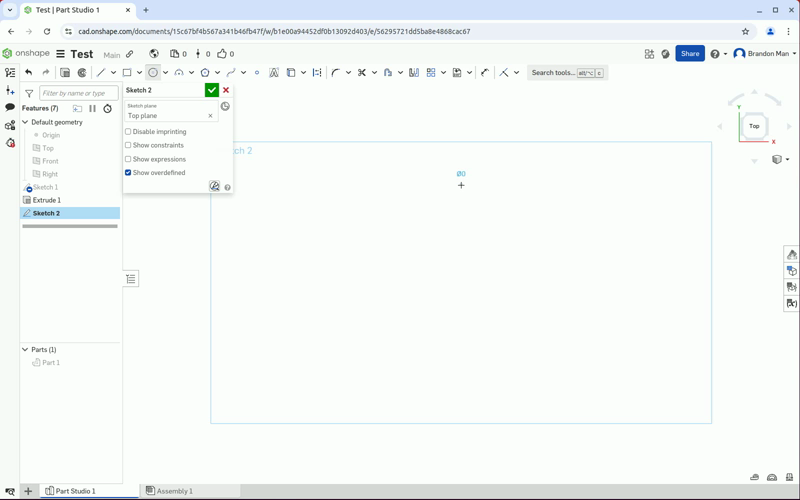
mouse_move(476, 184)
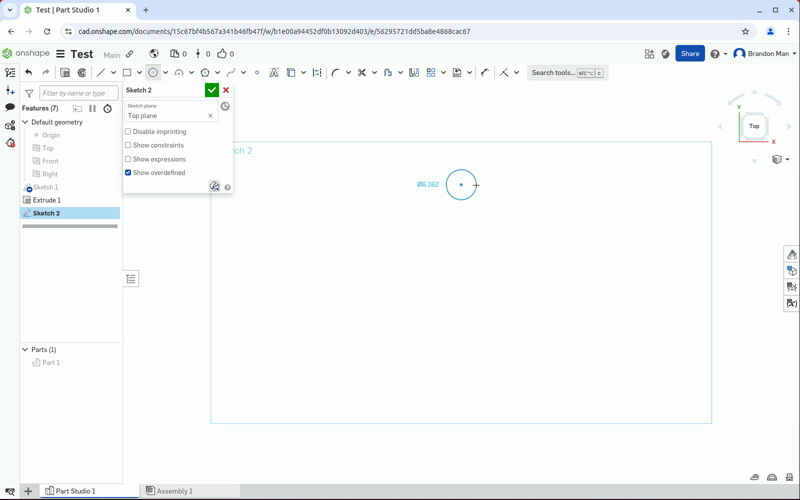
click(476, 184)
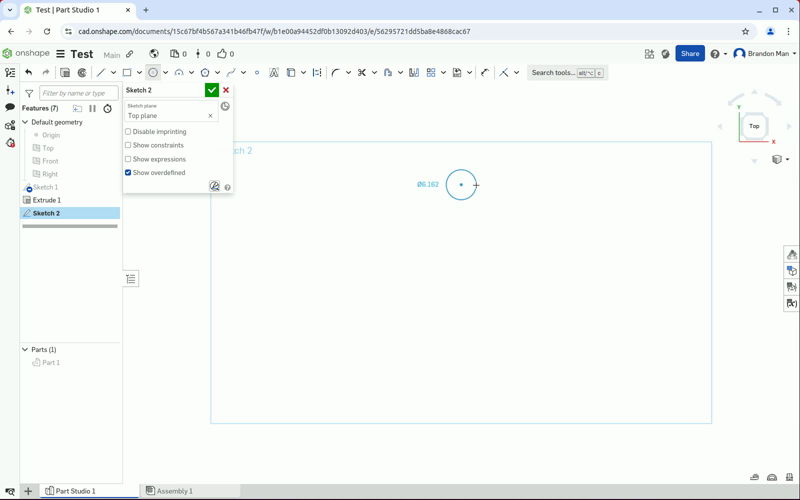
key(esc)
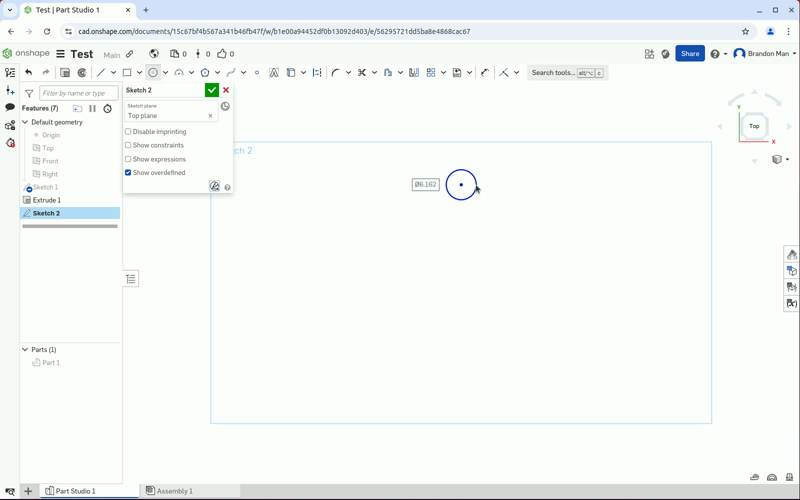
mouse_move(462, 179)
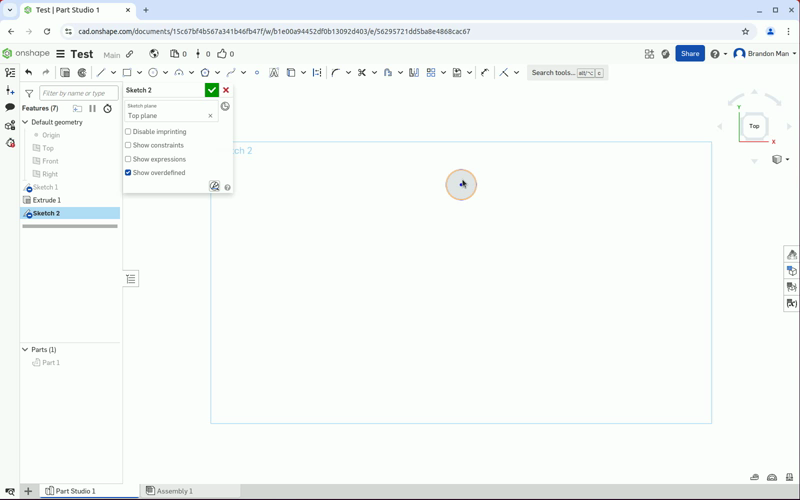
scroll(6)
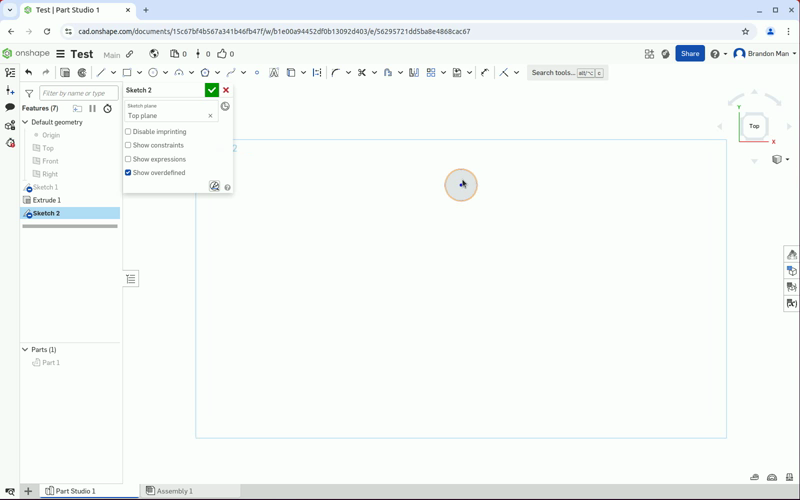
scroll(6)
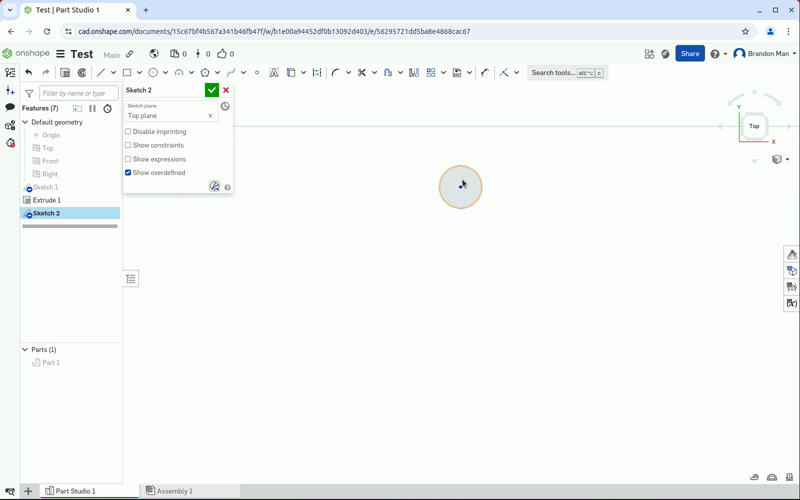
scroll(6)
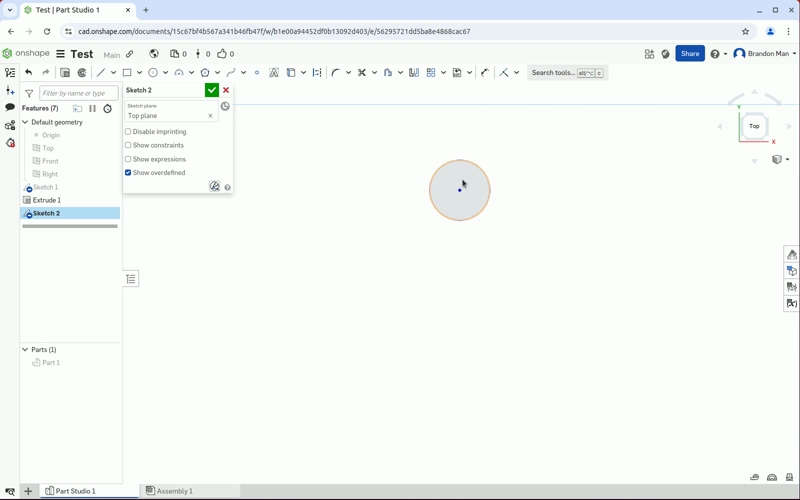
scroll(6)
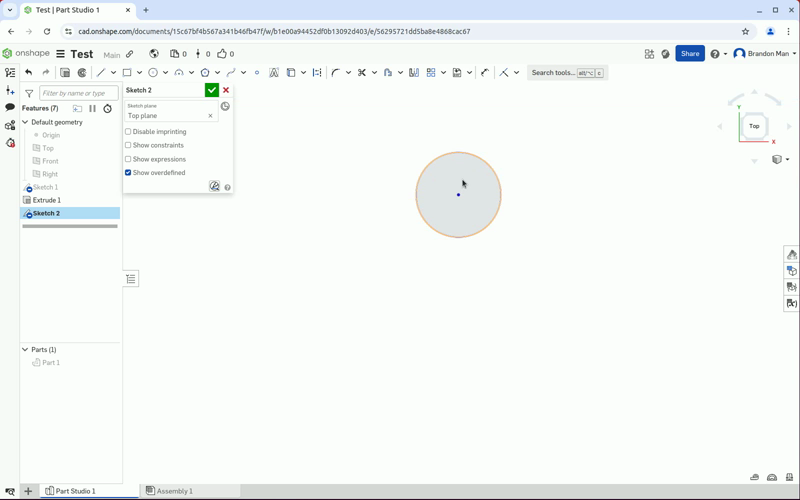
scroll(6)
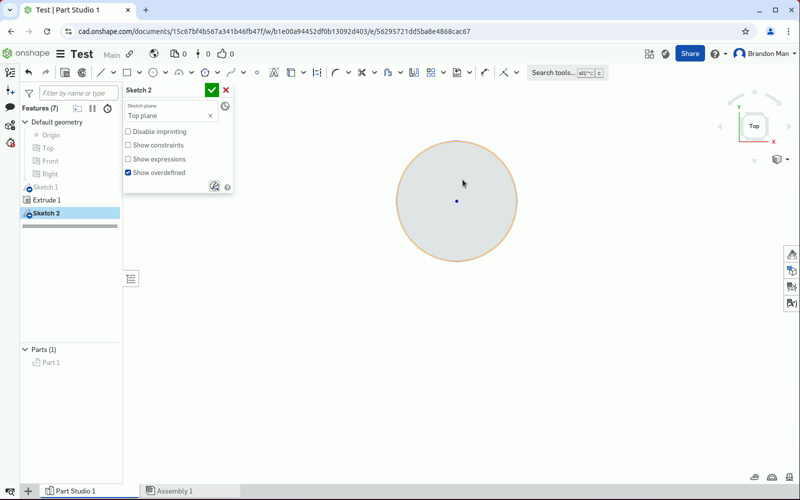
scroll(6)
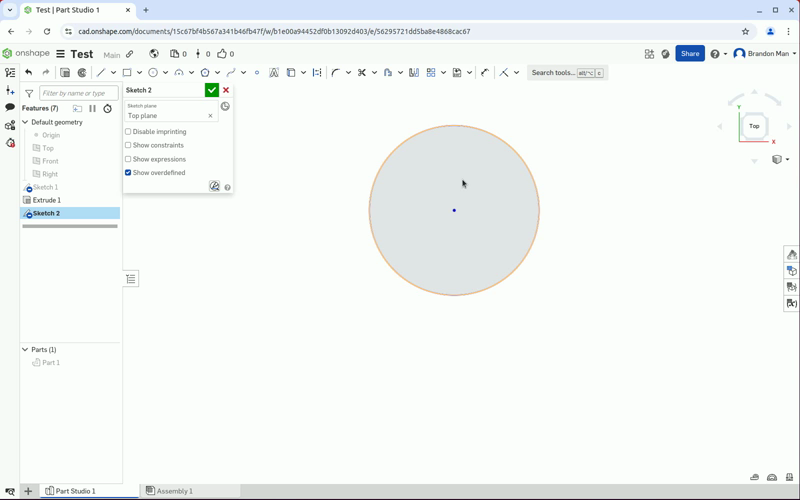
scroll(6)
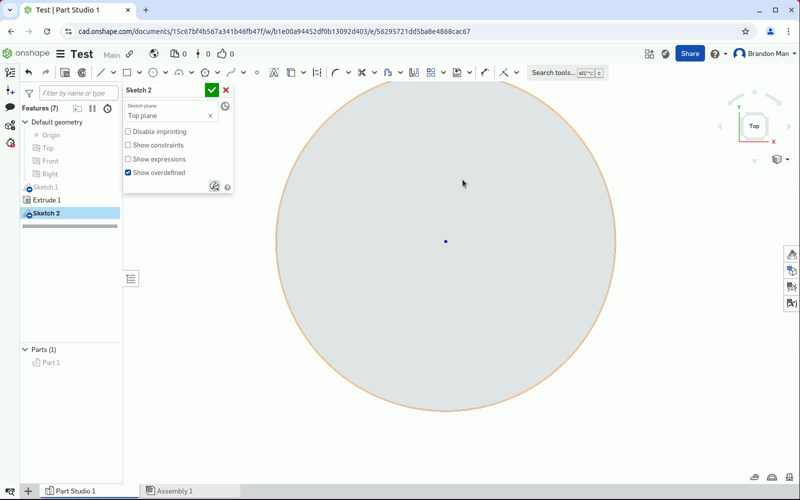
click(462, 179)
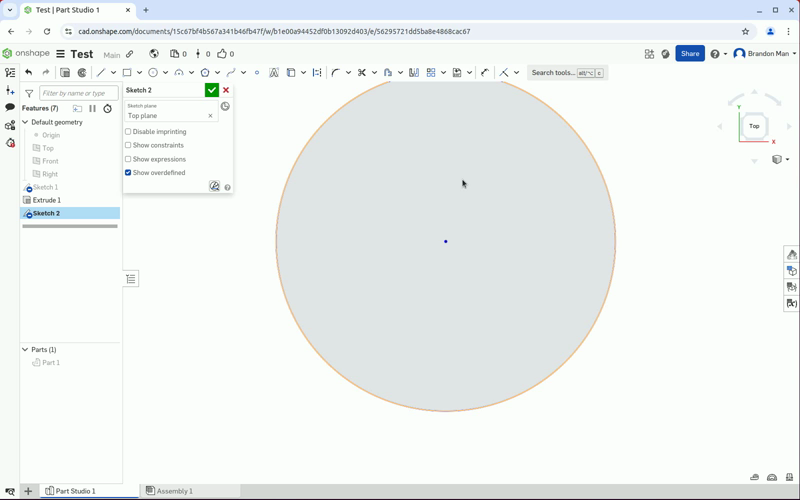
scroll(-6)
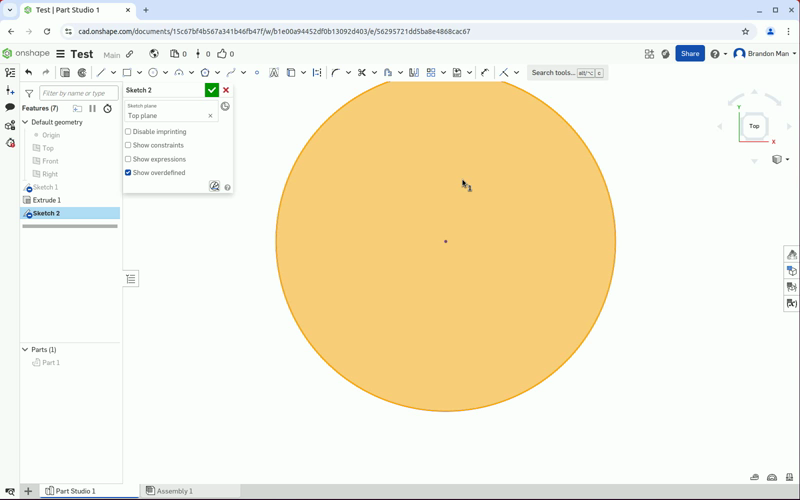
scroll(-6)
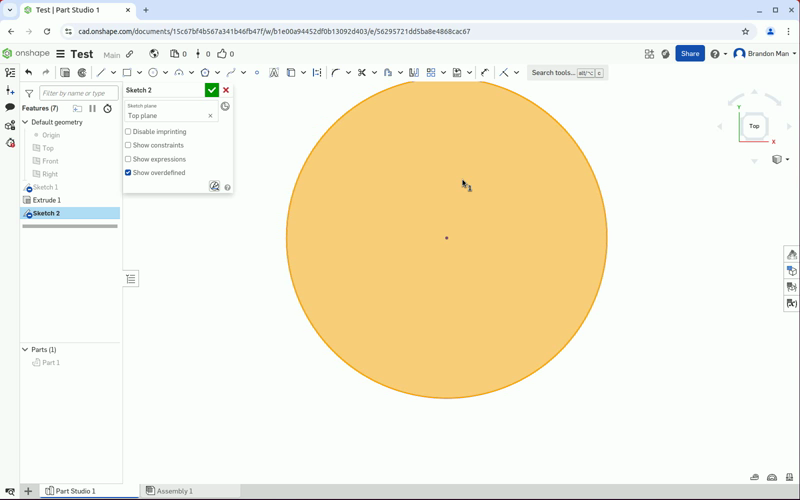
scroll(-6)
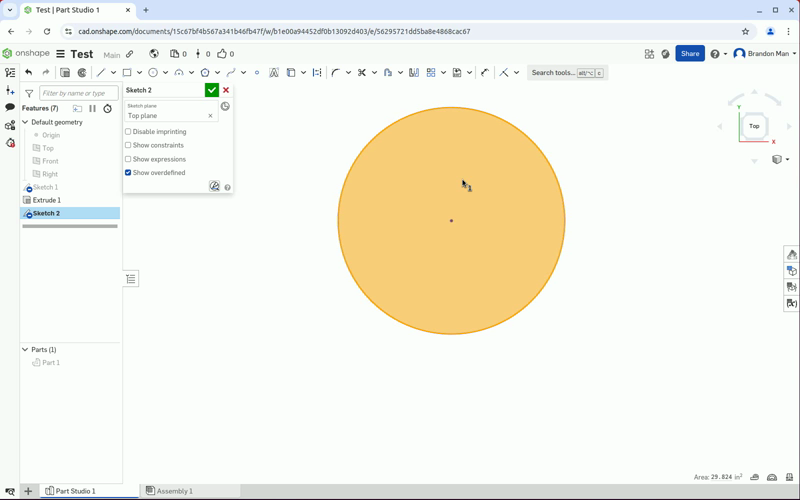
scroll(-6)
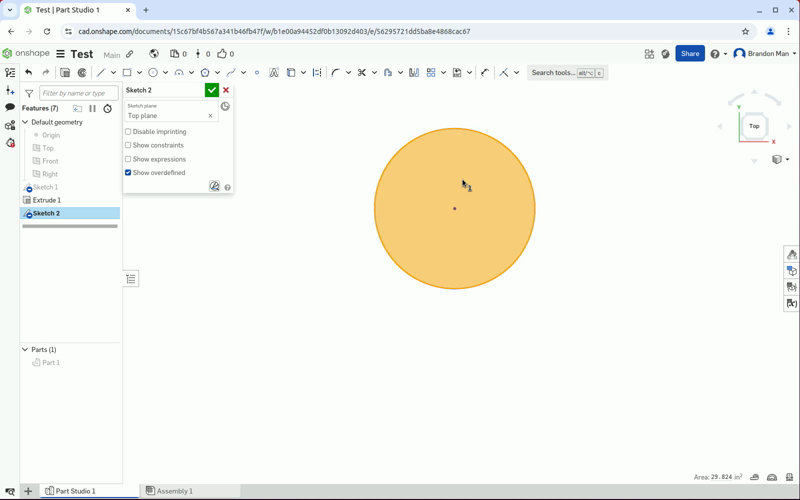
scroll(-6)
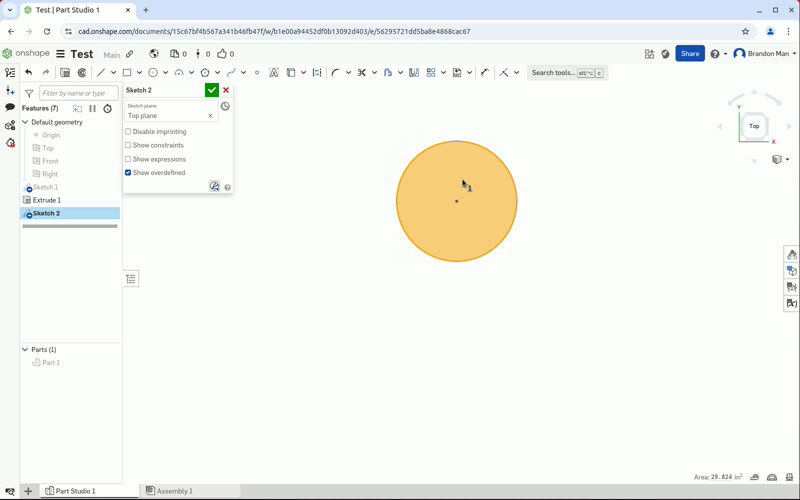
scroll(-6)
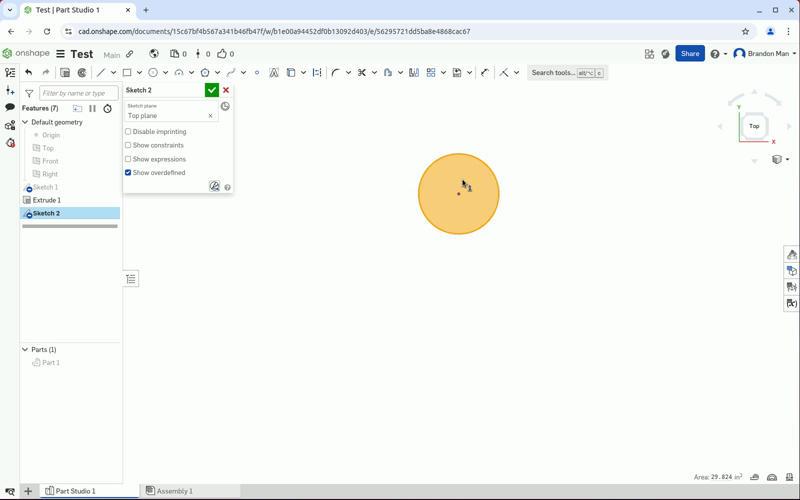
scroll(-6)
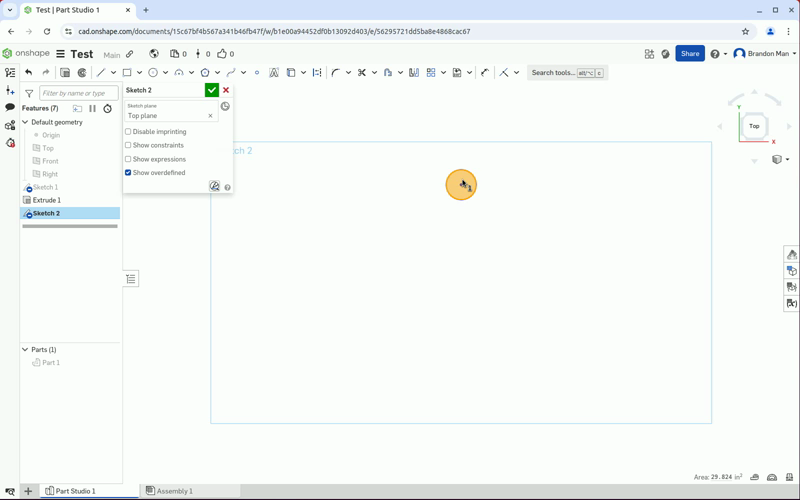
mouse_move(73, 352)
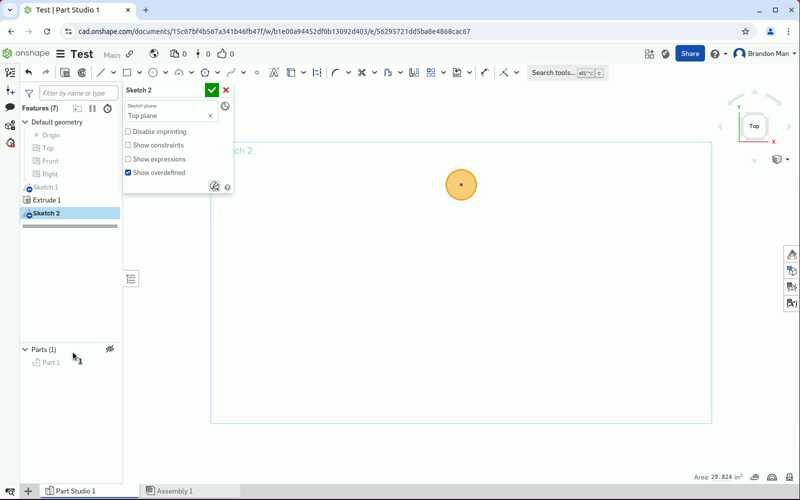
key(shift+y)
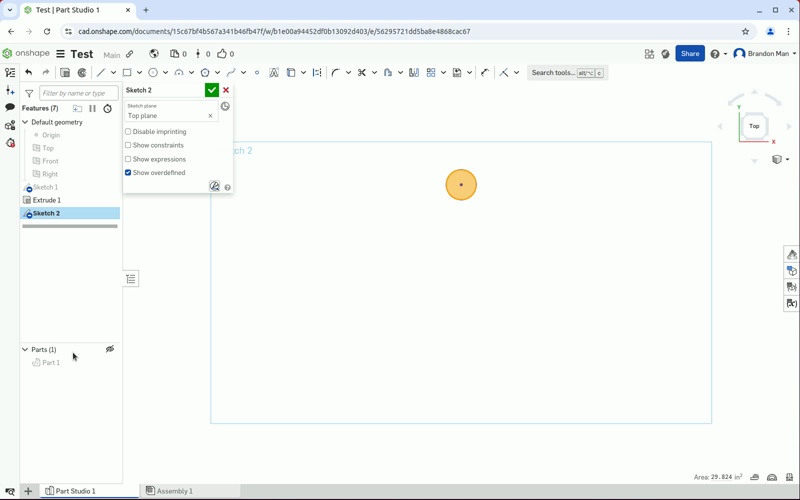
key(shift+e)
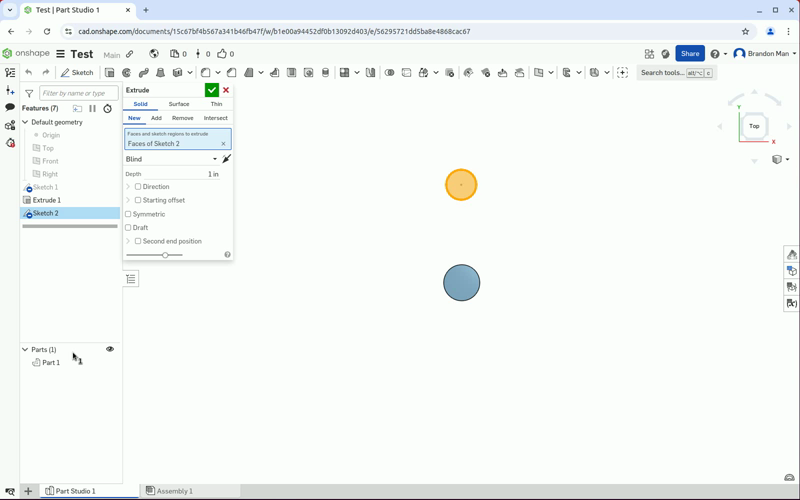
mouse_move(143, 106)
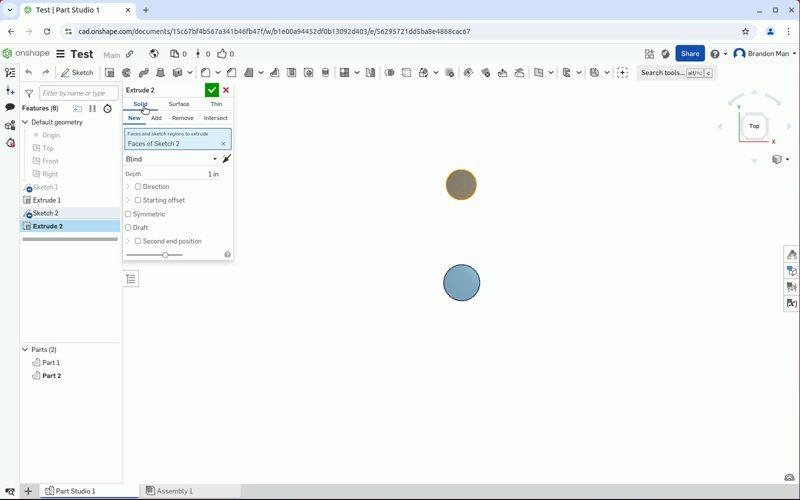
click(143, 106)
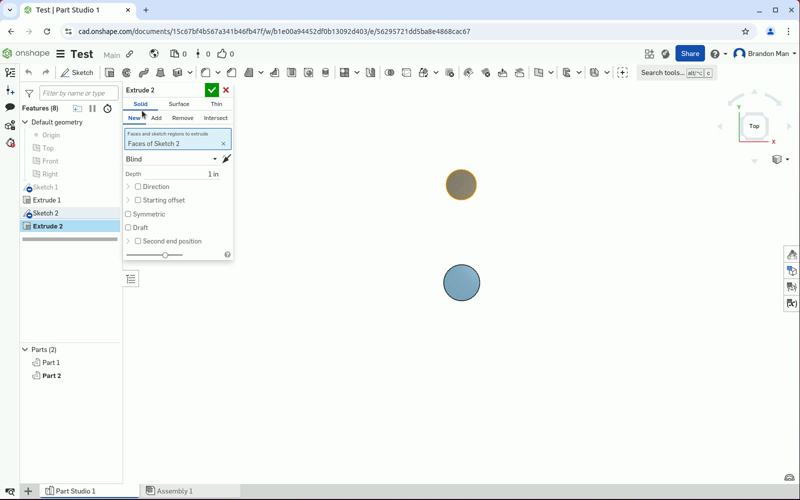
mouse_move(137, 120)
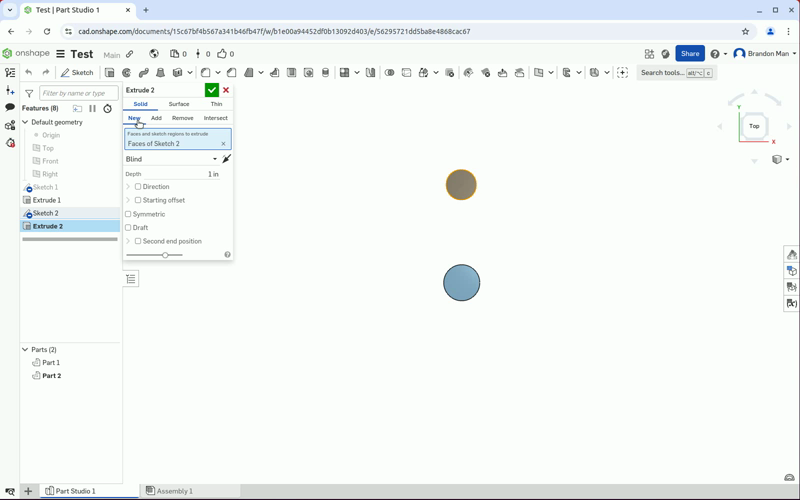
click(137, 120)
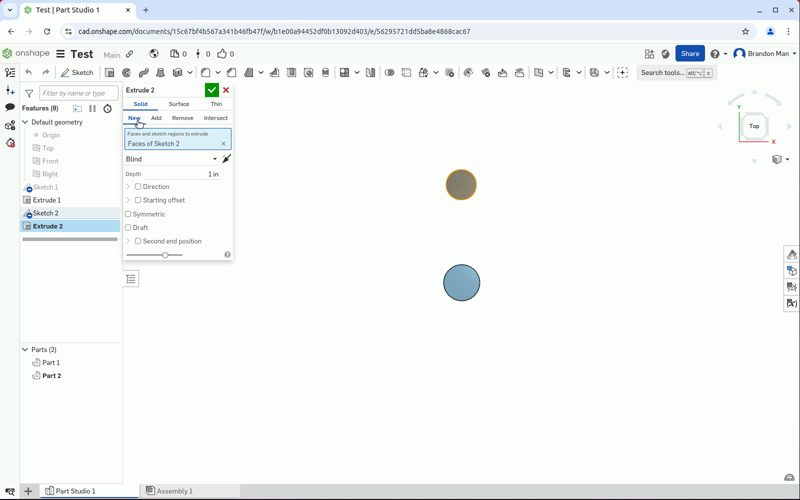
key(tab, 4)
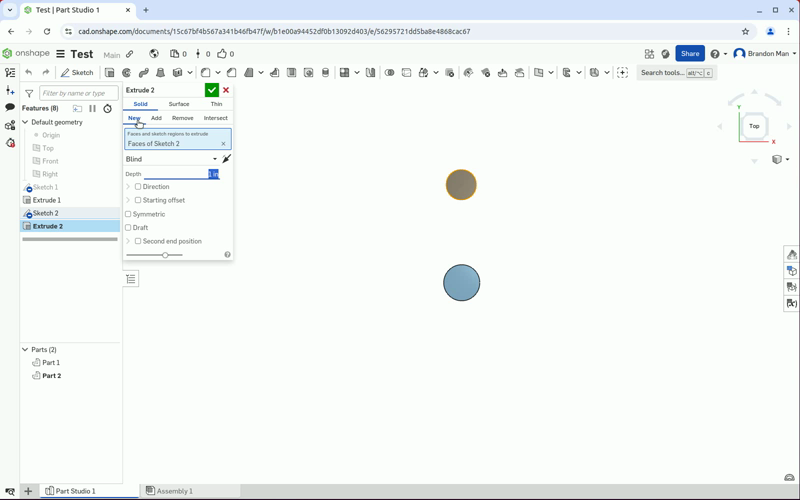
text(4.574)
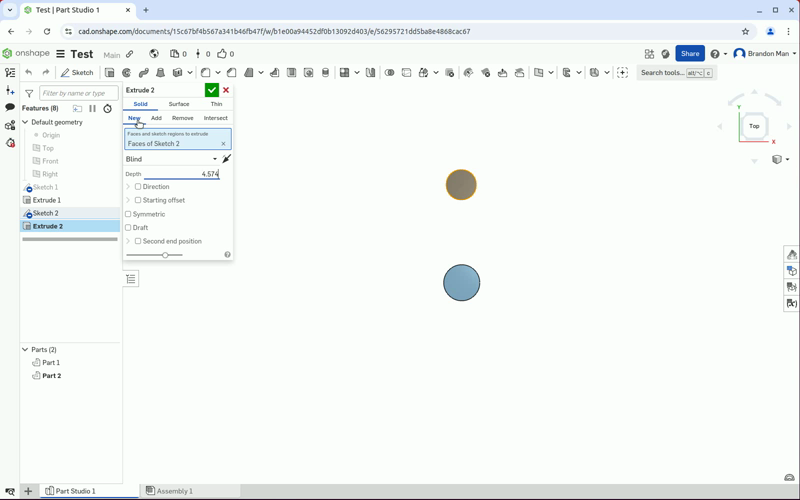
key(enter)
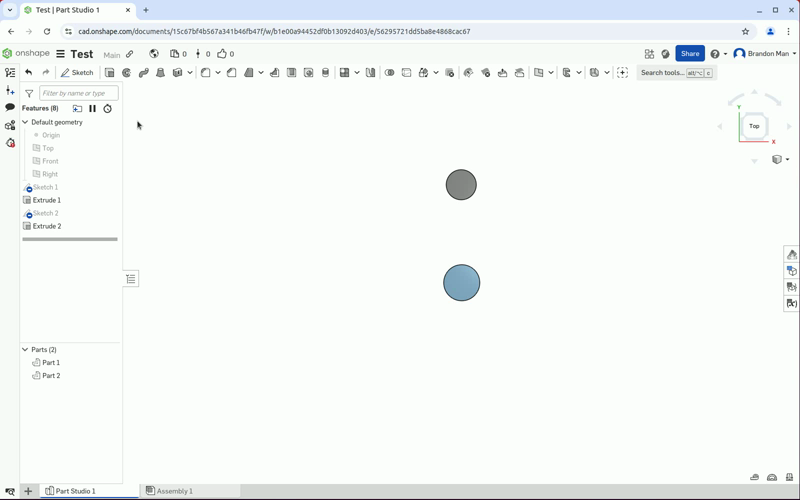
key(shift+h)
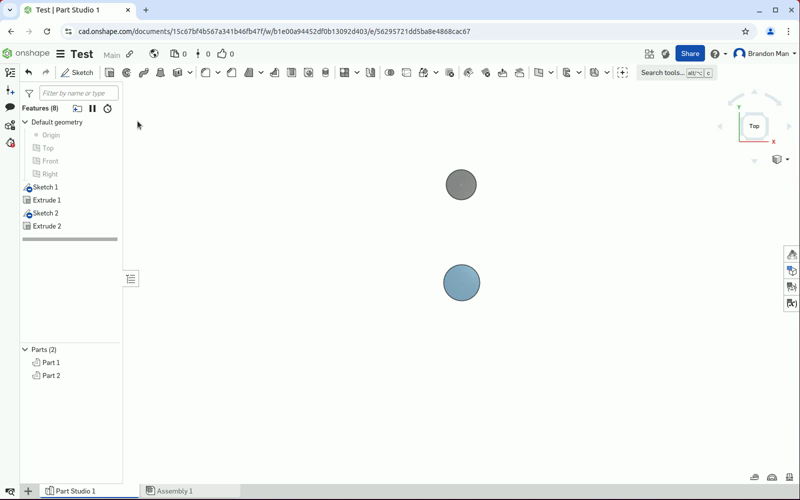
key(shift+h)
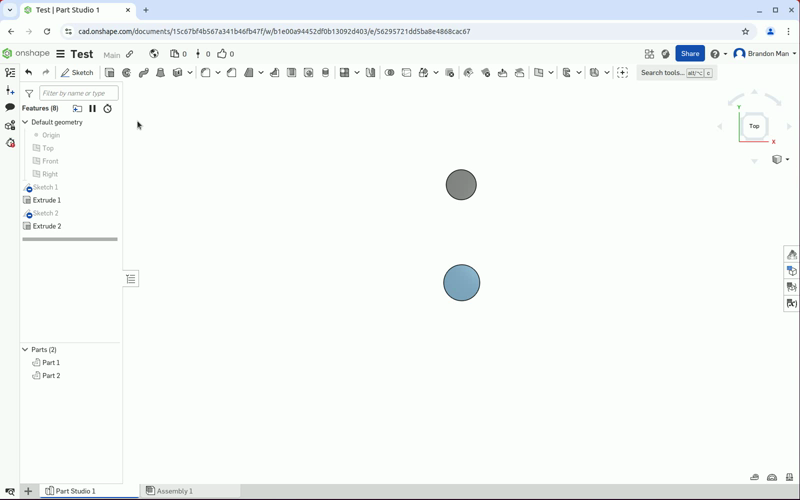
mouse_move(73, 189)
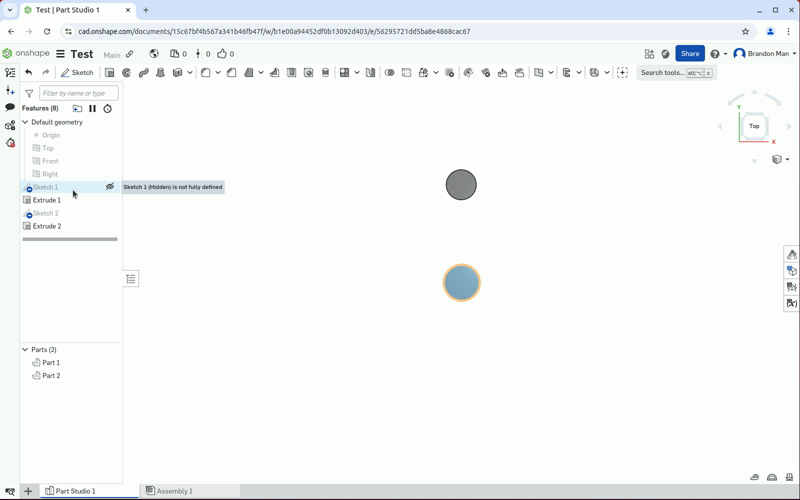
click(73, 189)
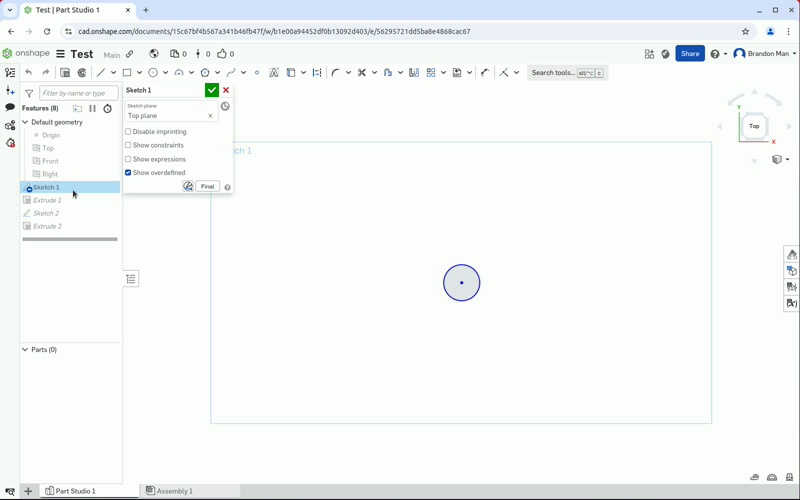
mouse_move(229, 92)
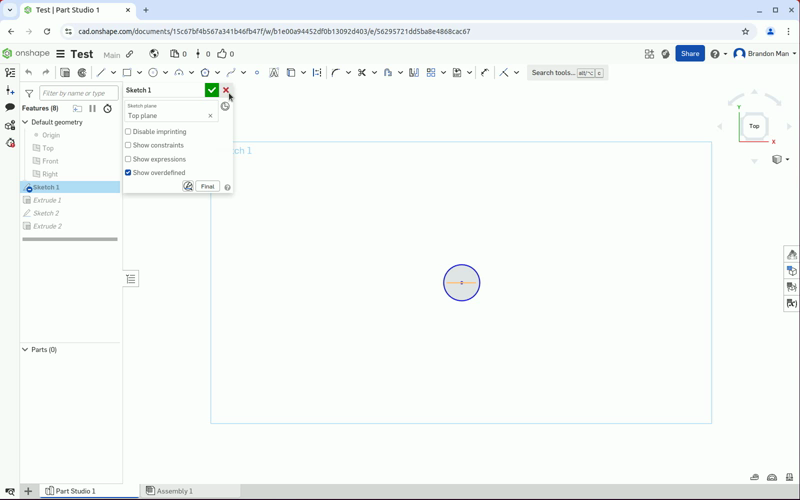
click(229, 92)
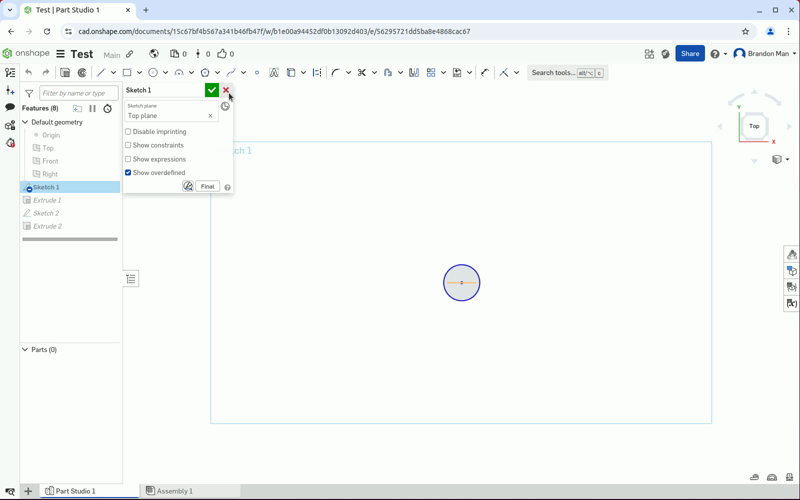
key(shift+s)
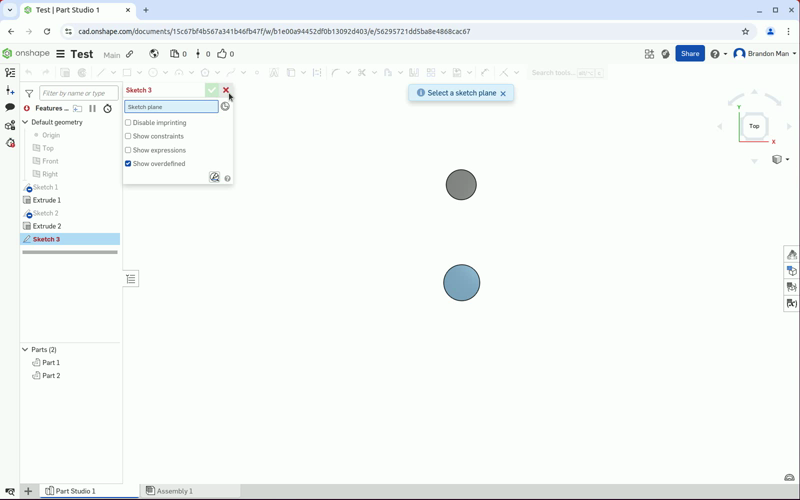
mouse_move(73, 150)
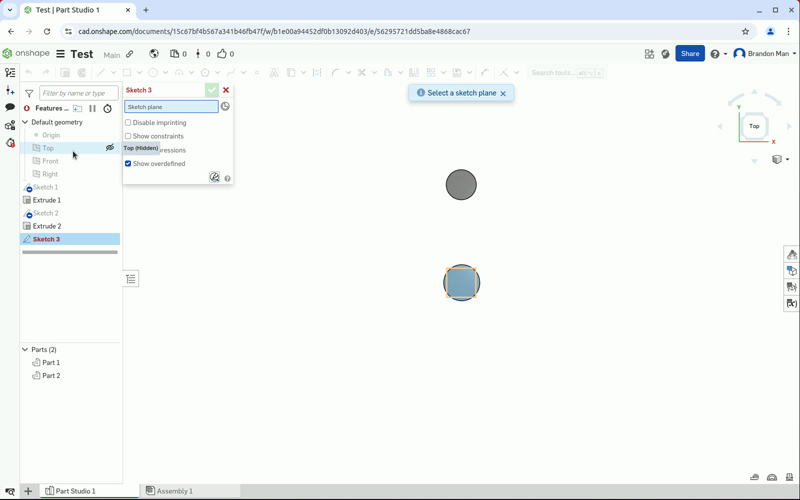
click(73, 150)
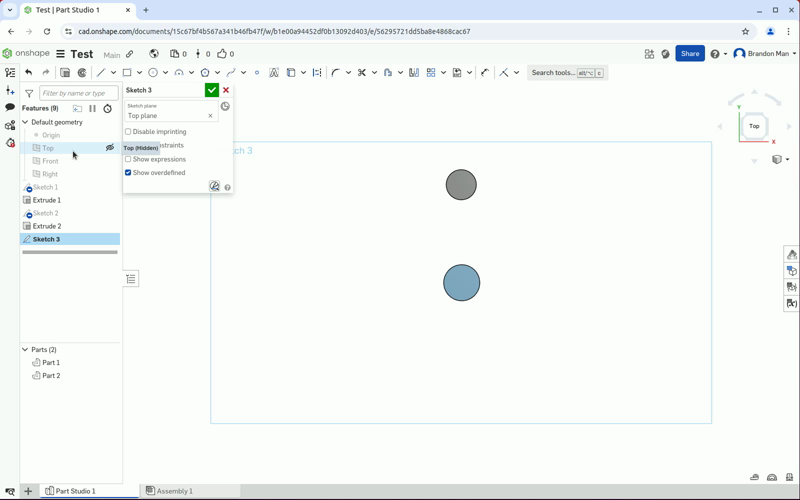
mouse_move(73, 352)
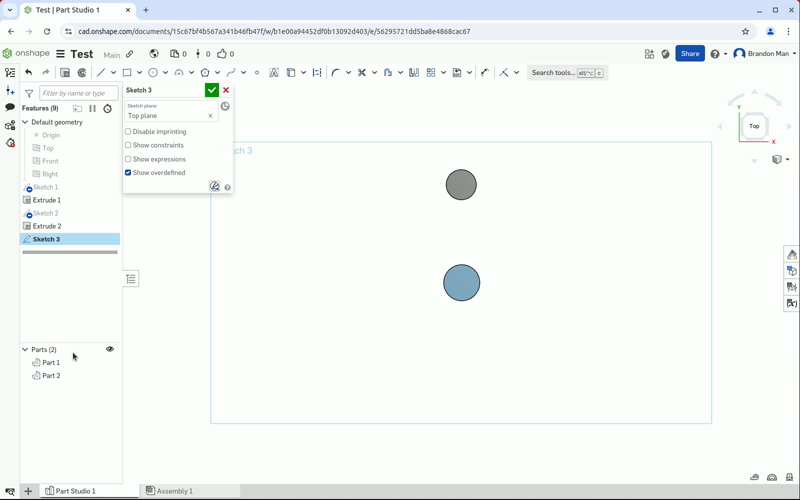
key(y)
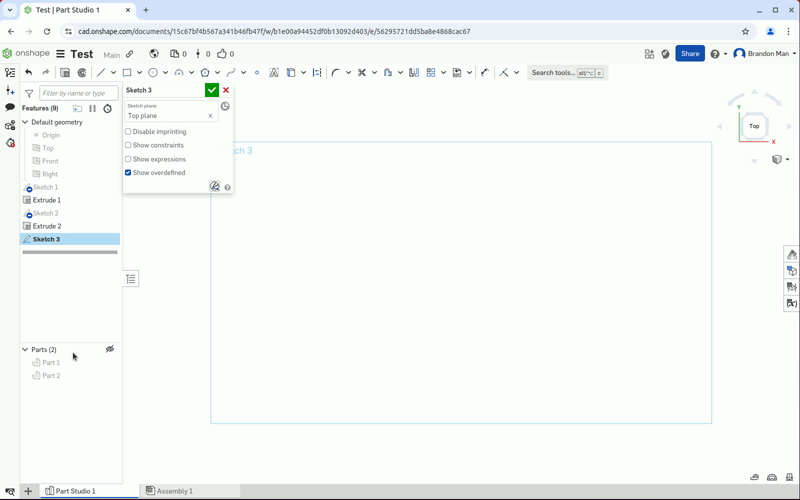
key(a)
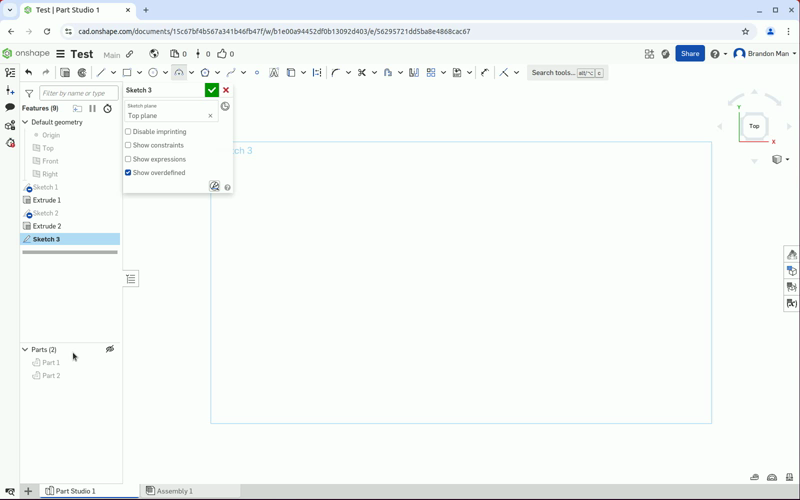
key_down(shift)
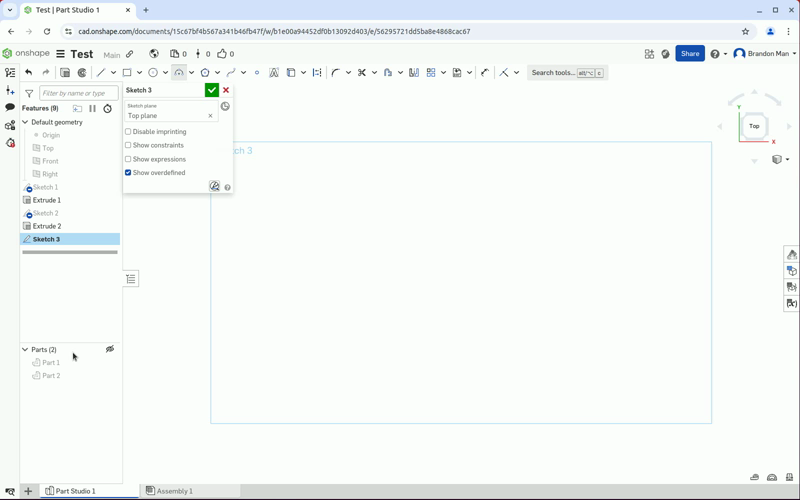
mouse_move(460, 266)
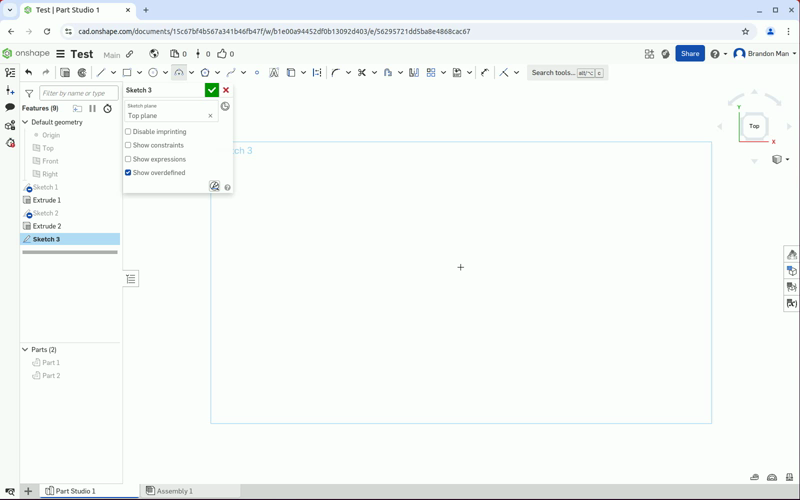
click(460, 266)
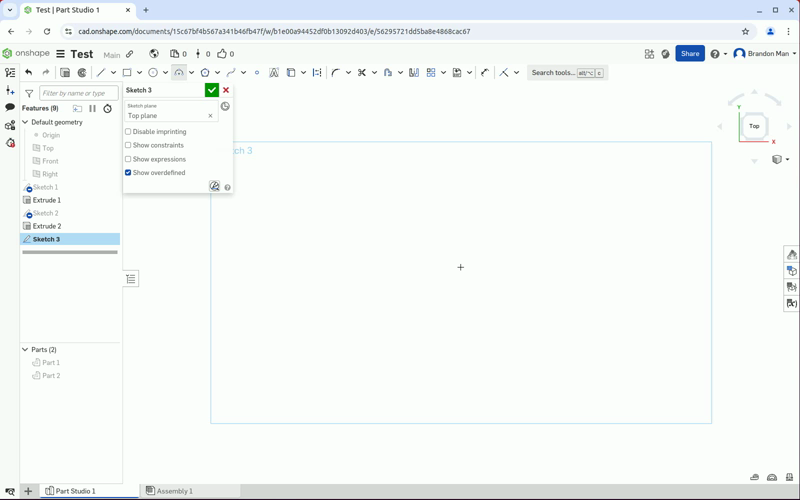
key_up(shift)
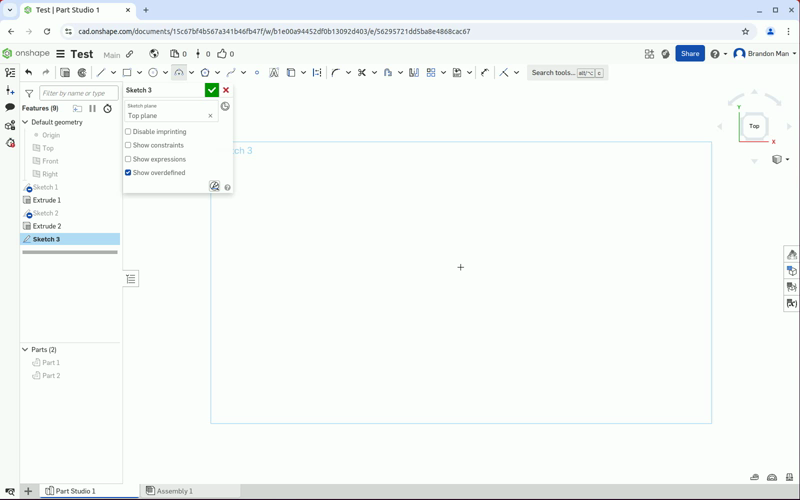
key_down(shift)
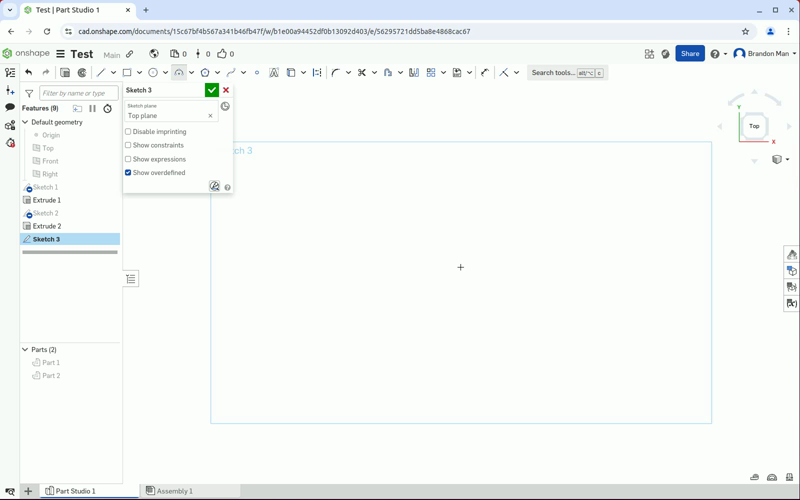
mouse_move(478, 282)
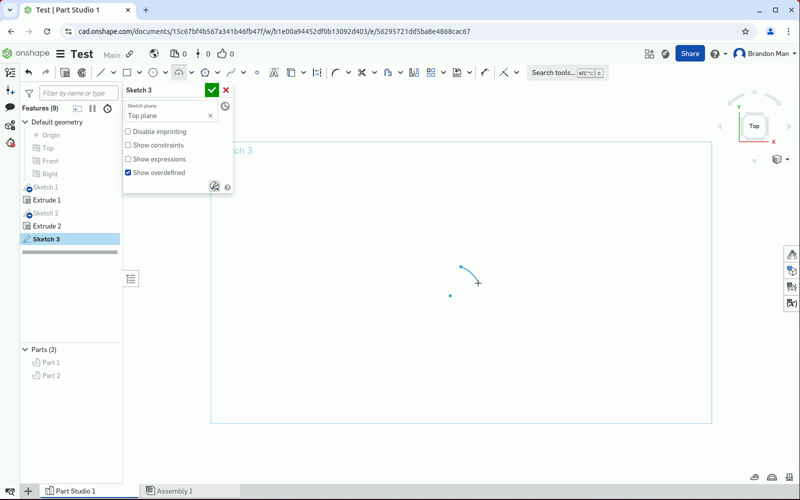
click(478, 282)
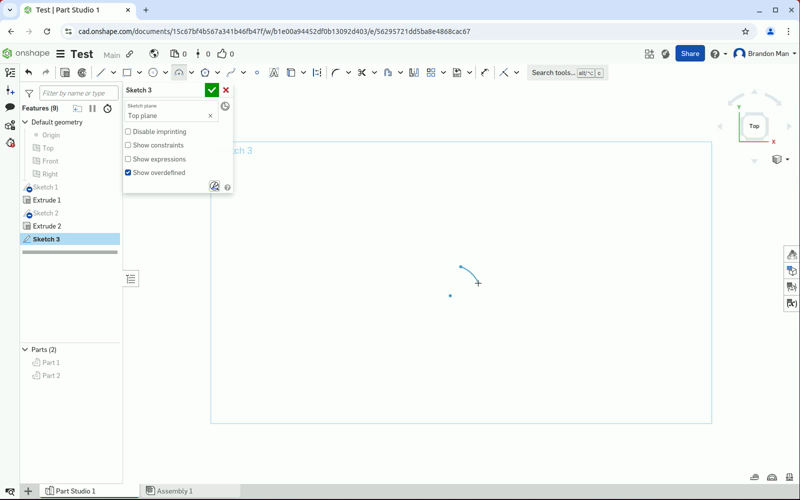
mouse_move(472, 271)
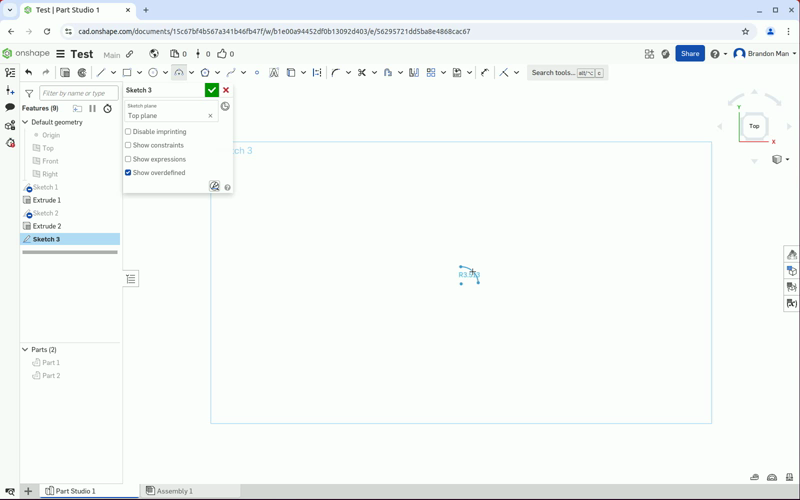
click(472, 271)
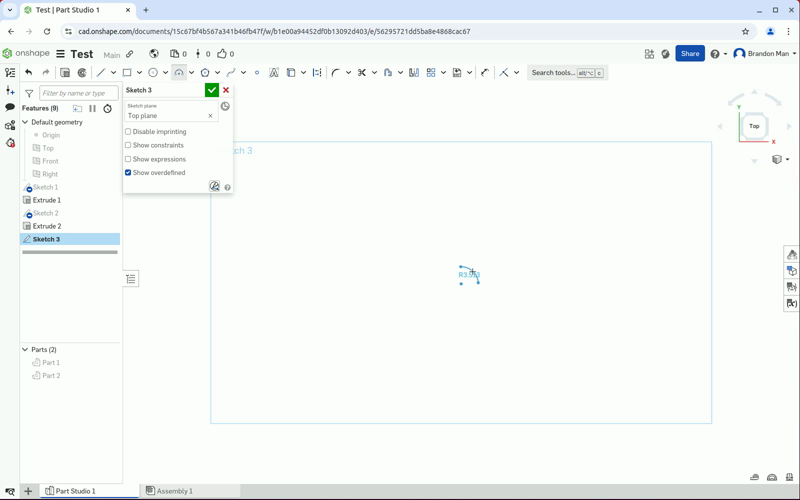
key_up(shift)
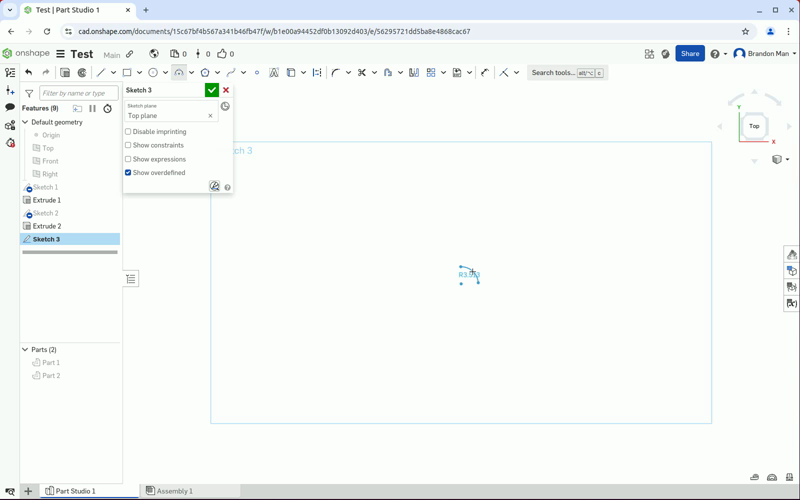
key(esc)
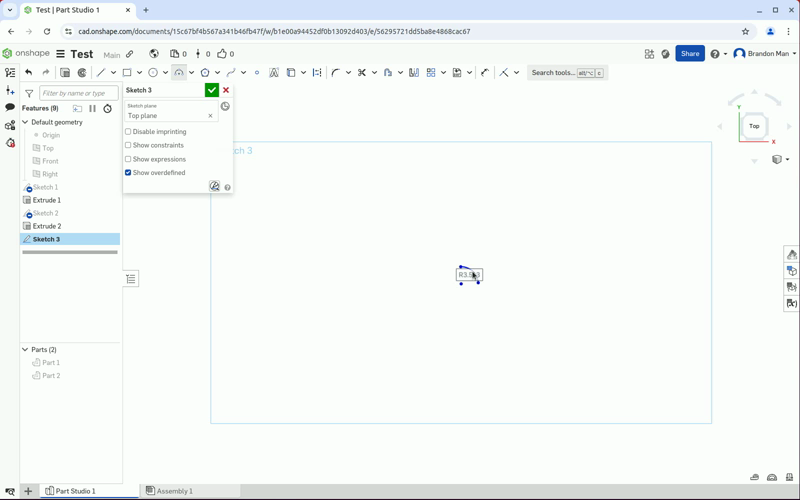
key(l)
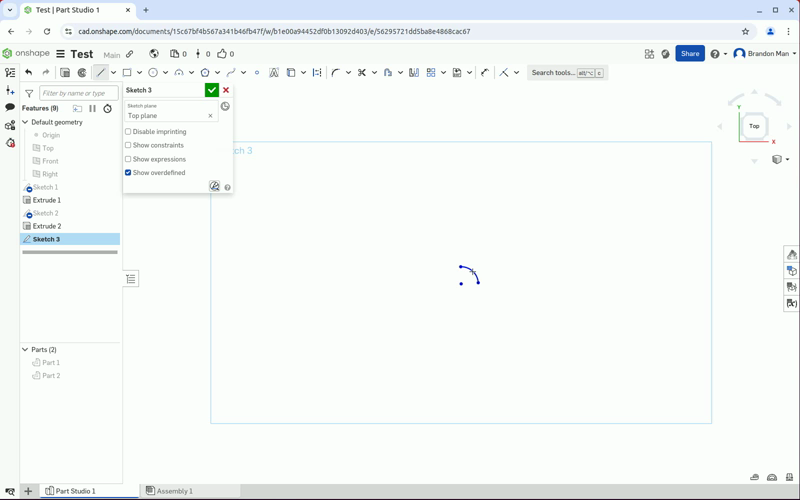
mouse_move(478, 282)
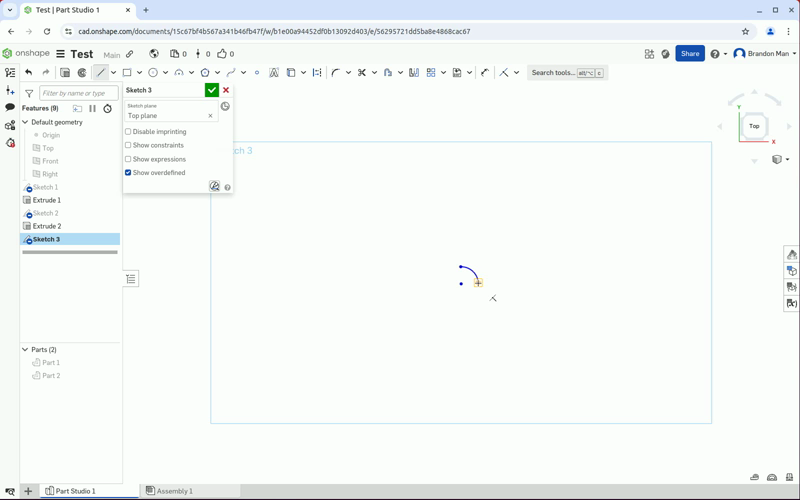
click(478, 282)
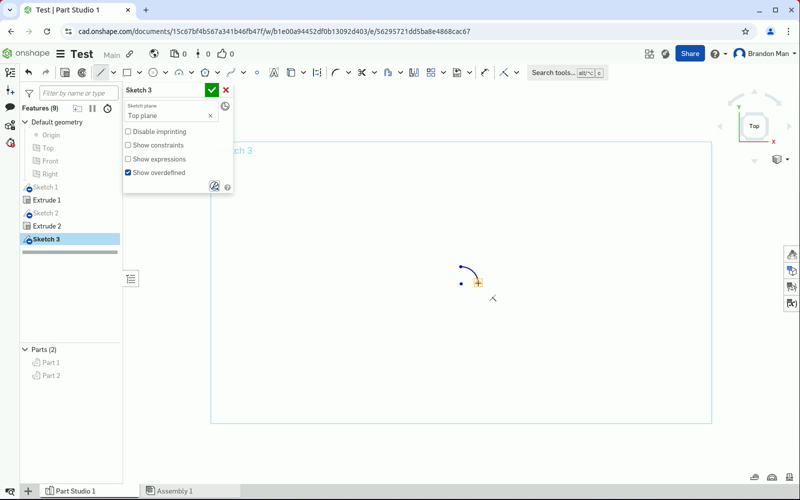
key_down(shift)
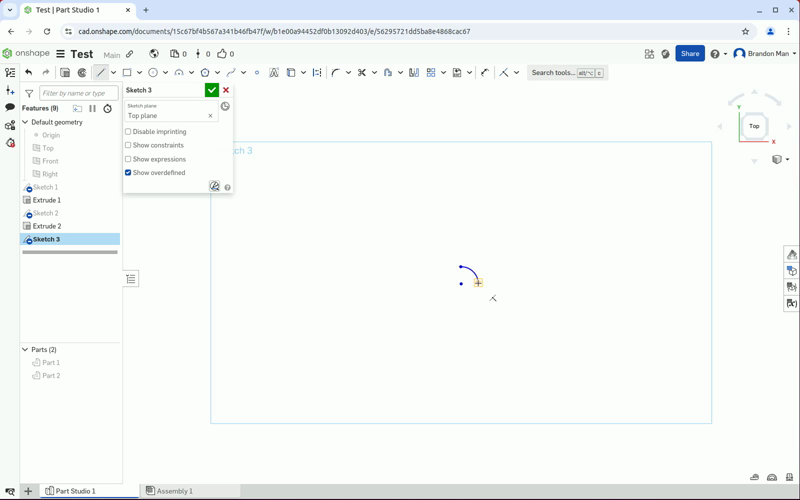
mouse_move(474, 184)
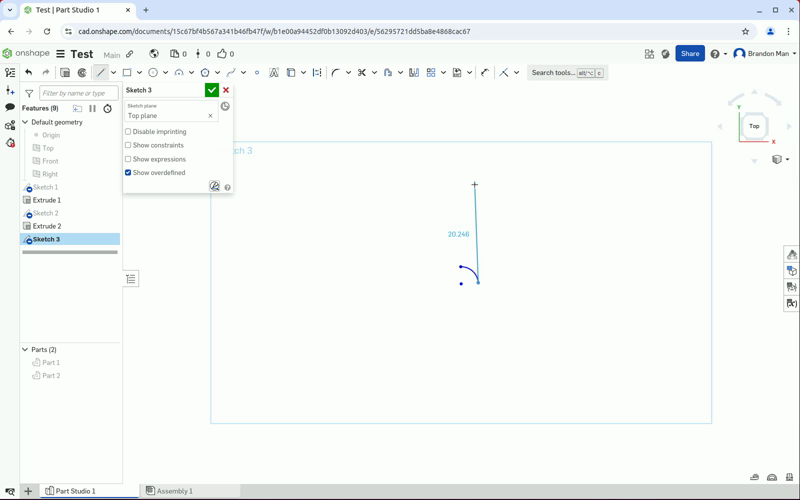
click(474, 184)
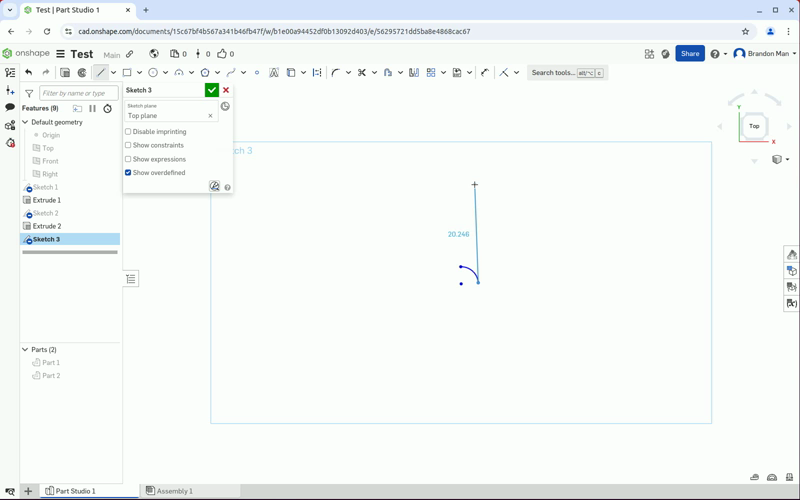
key_up(shift)
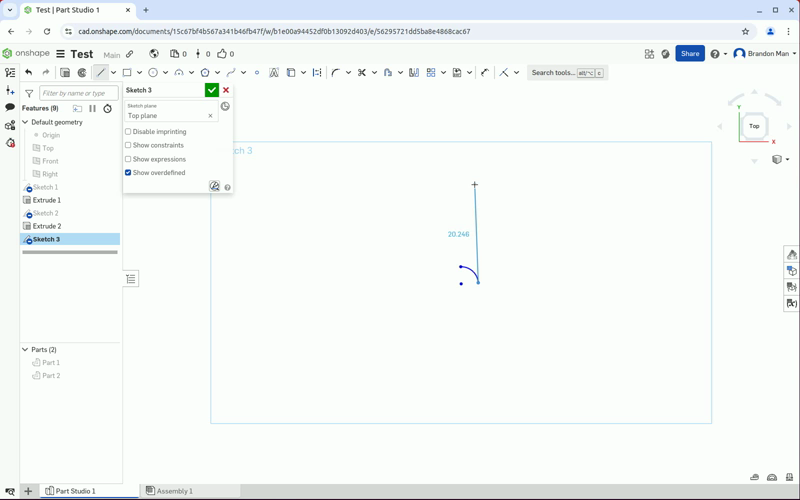
key(esc)
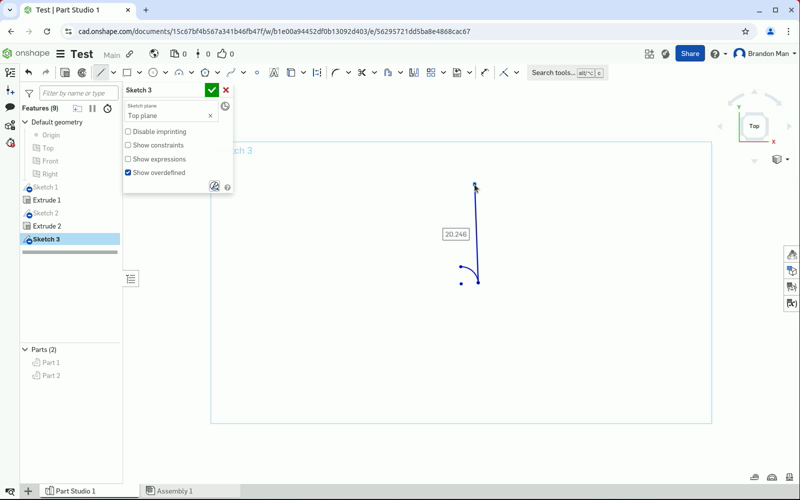
key(a)
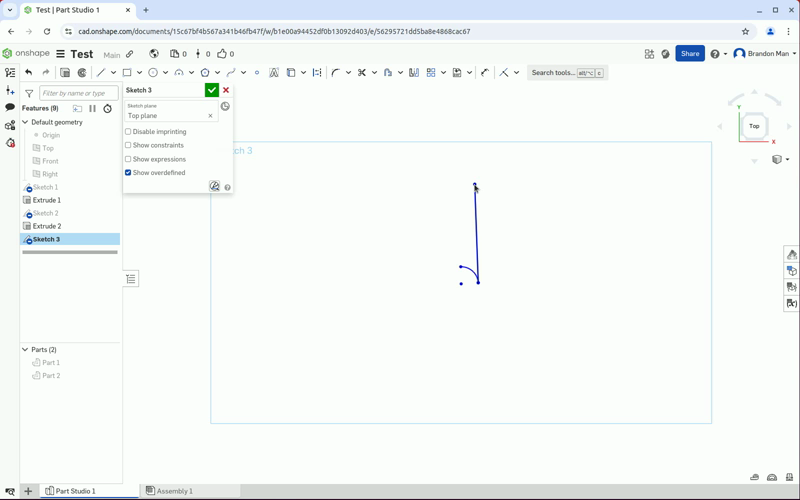
mouse_move(474, 184)
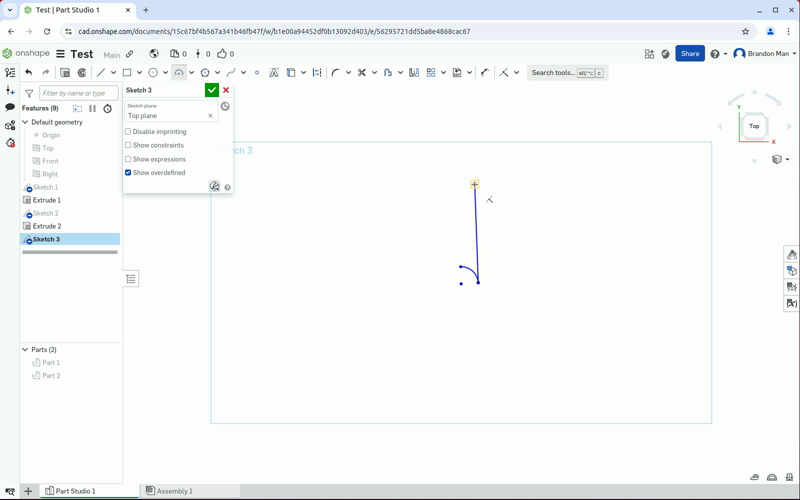
click(474, 184)
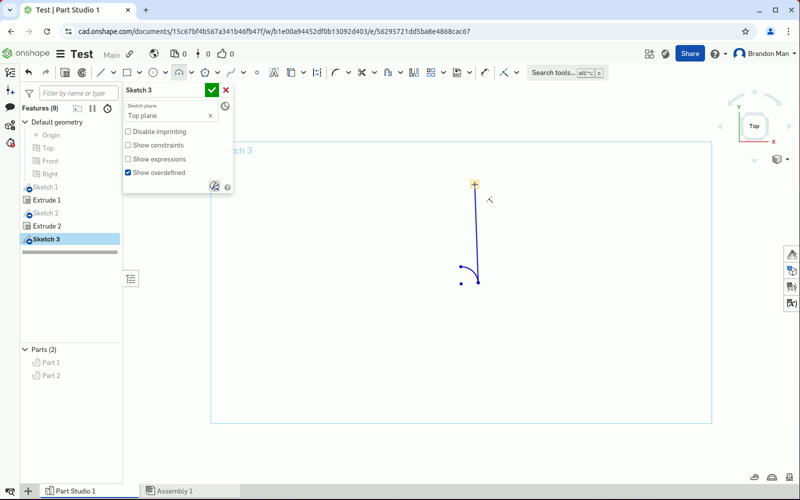
key_down(shift)
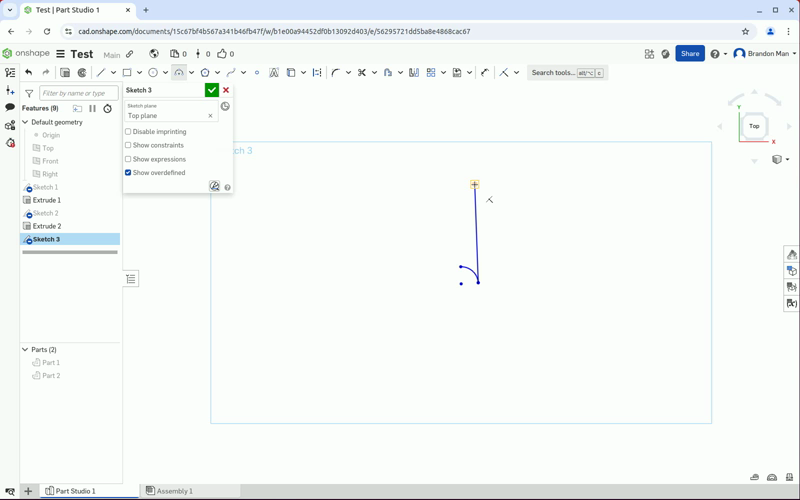
mouse_move(460, 198)
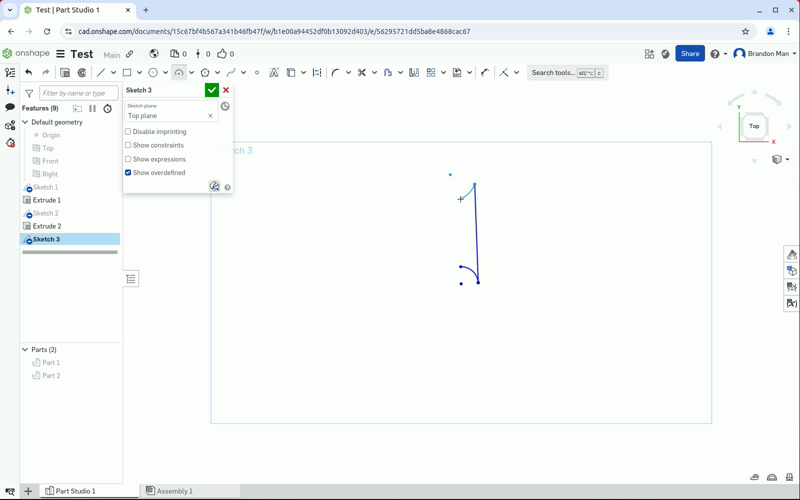
click(460, 198)
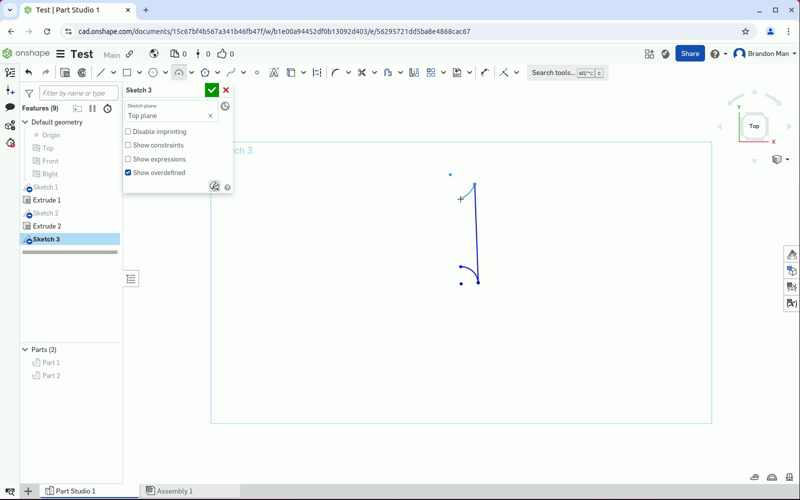
mouse_move(470, 194)
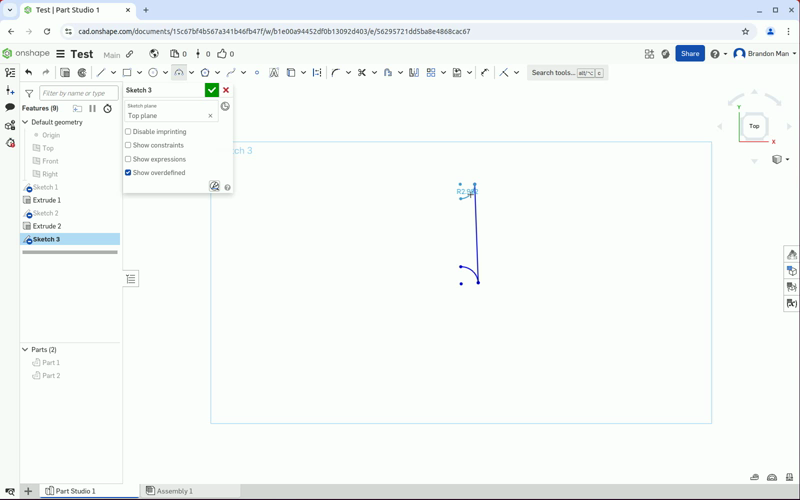
click(470, 194)
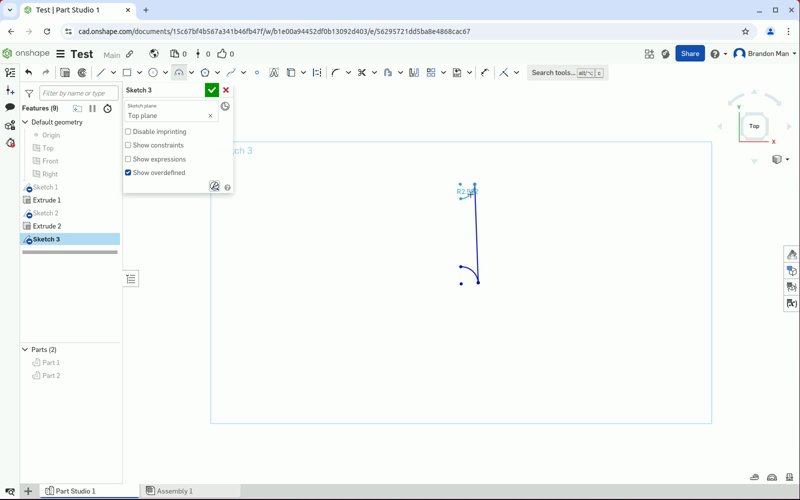
key_up(shift)
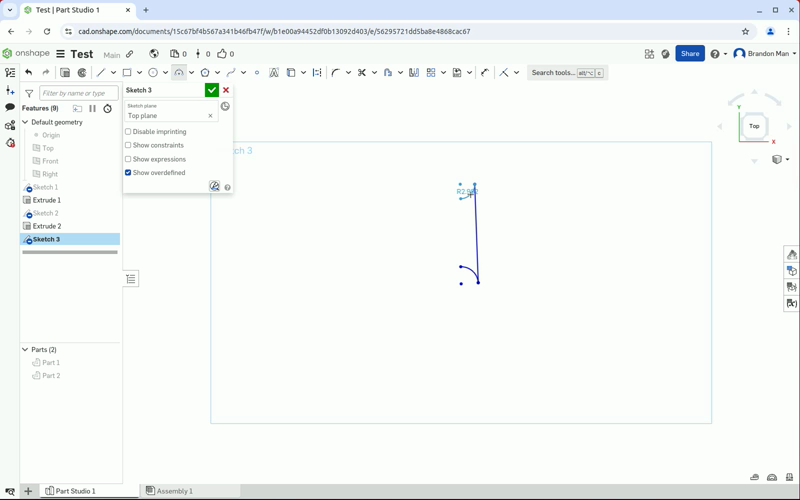
key(esc)
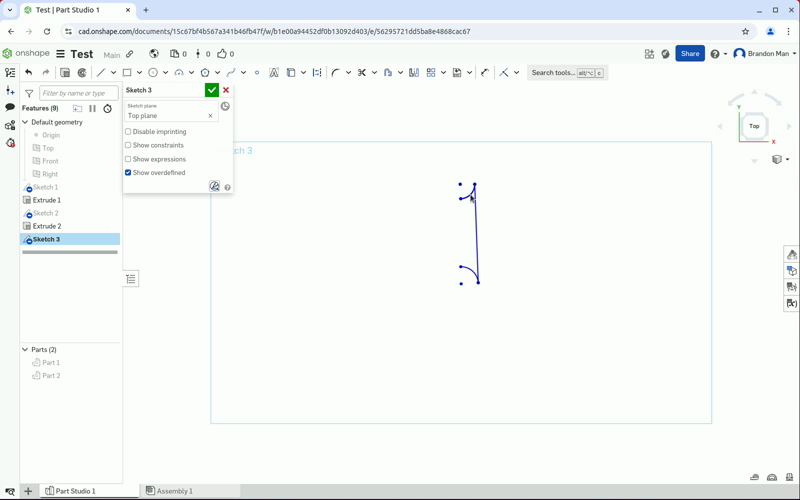
key(l)
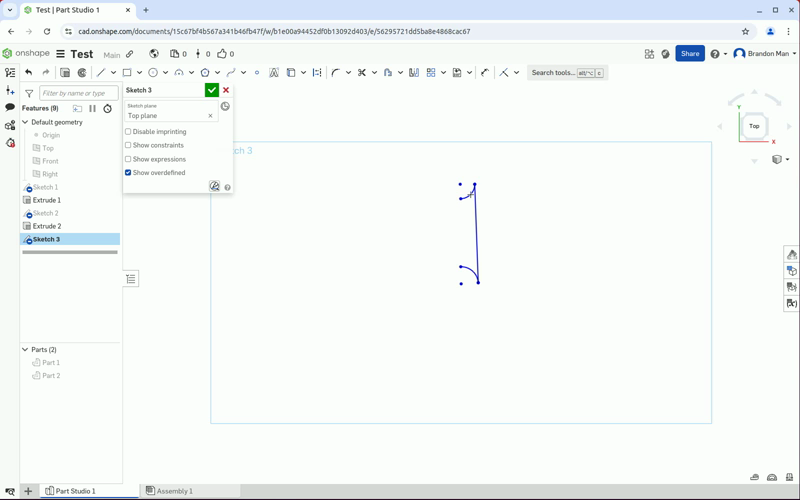
mouse_move(460, 198)
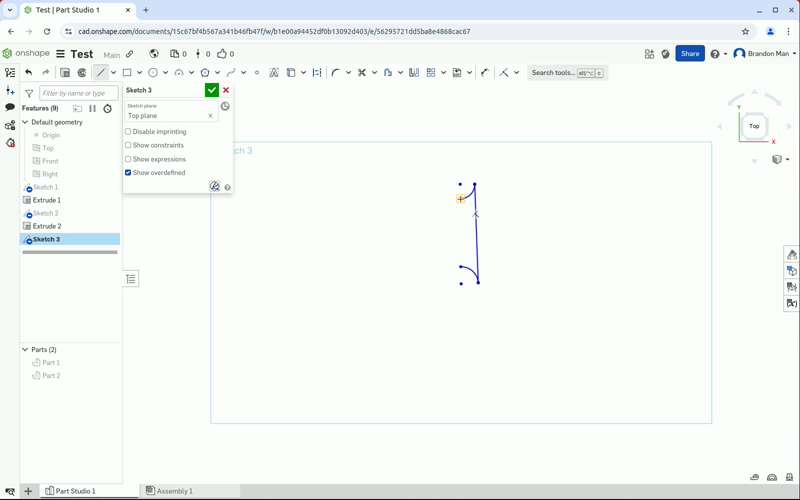
click(460, 198)
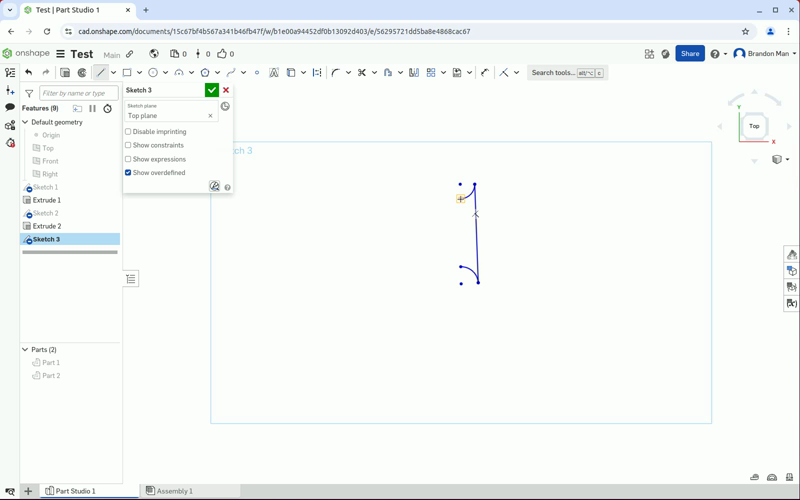
key_down(shift)
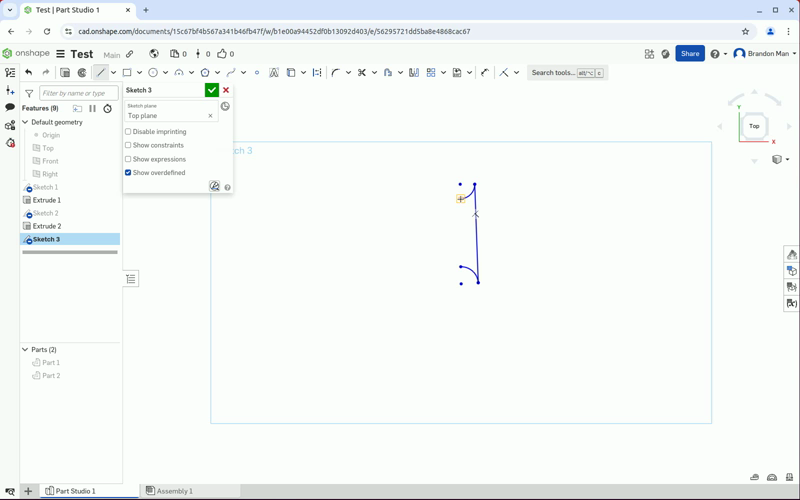
mouse_move(460, 266)
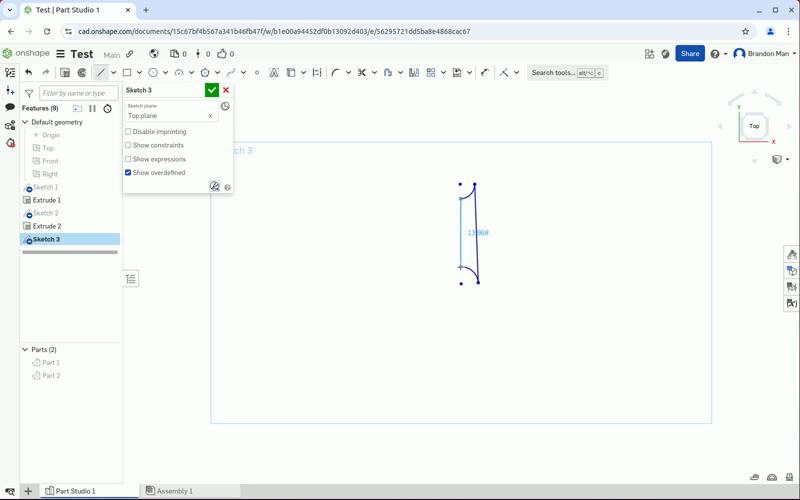
key_up(shift)
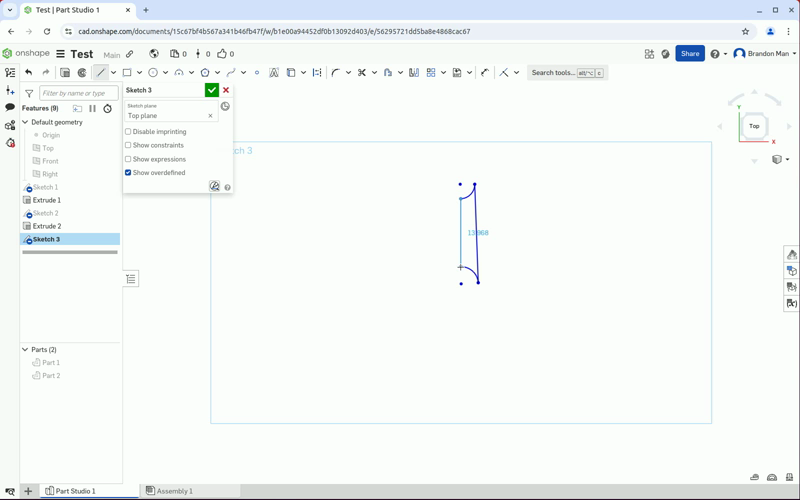
click(460, 266)
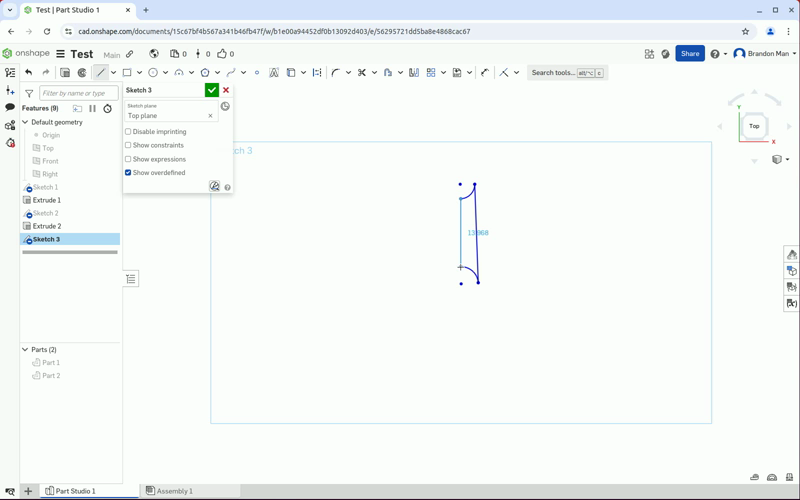
key(esc)
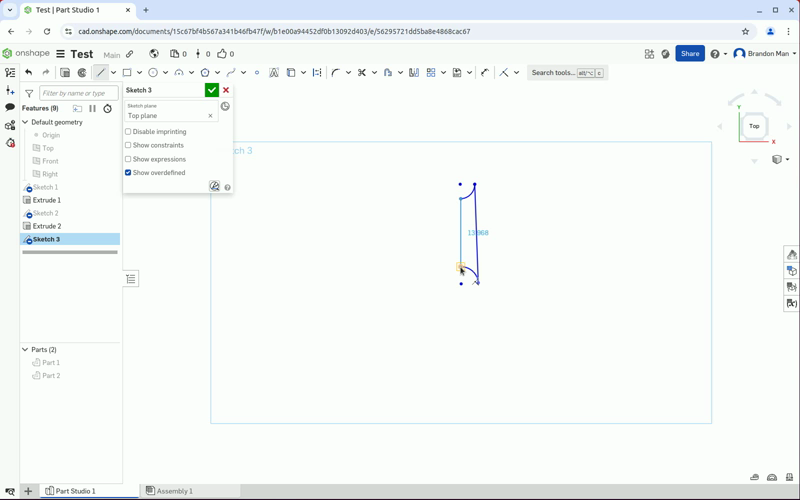
mouse_move(472, 198)
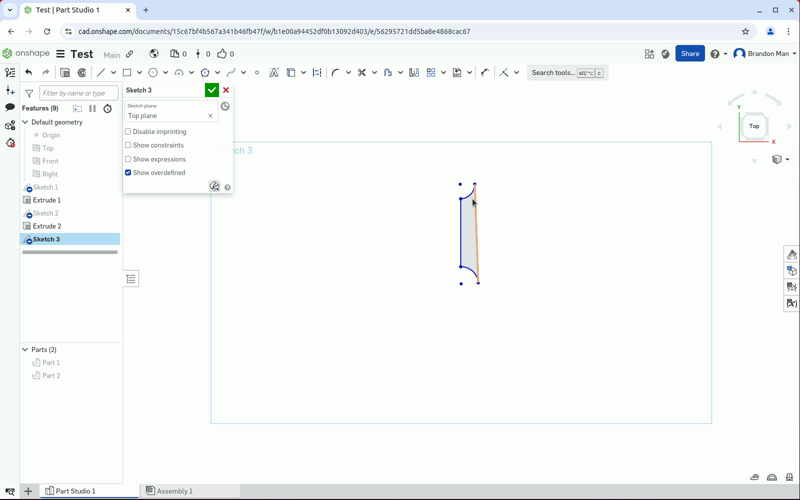
scroll(6)
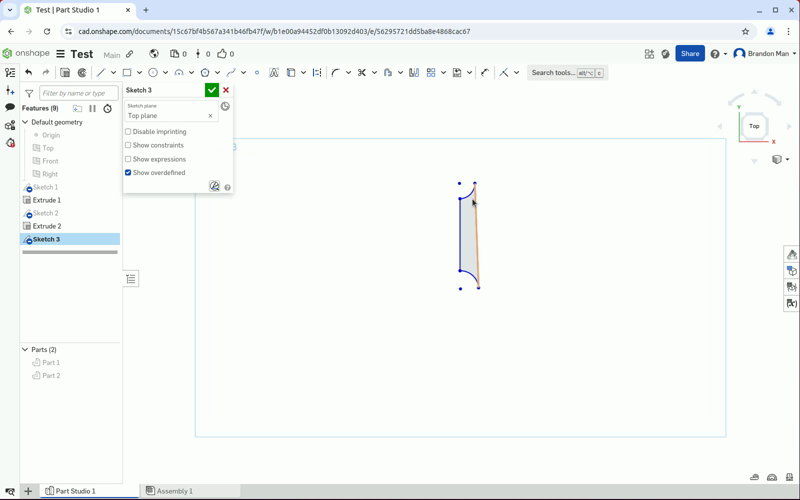
scroll(6)
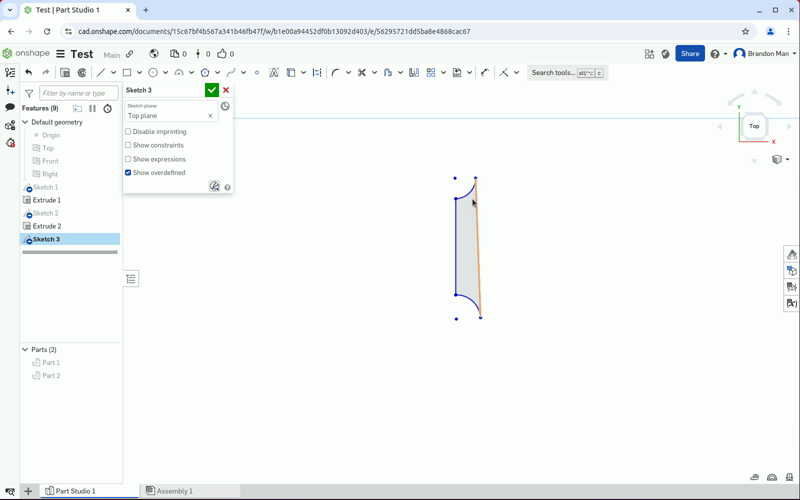
scroll(6)
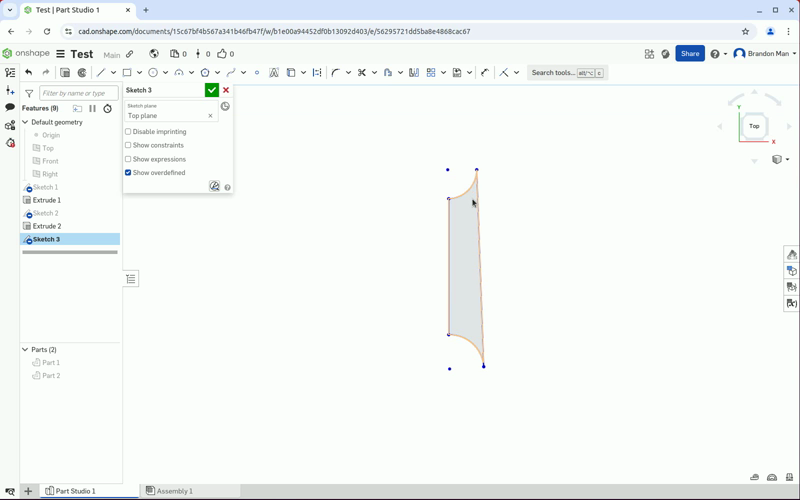
scroll(6)
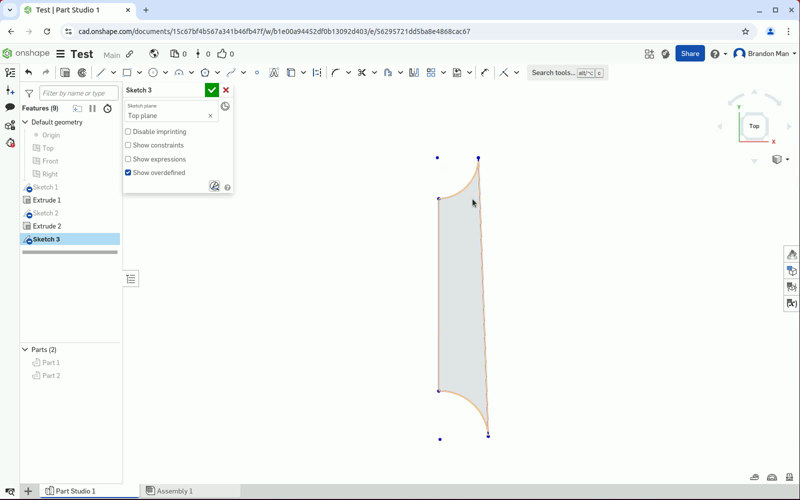
scroll(6)
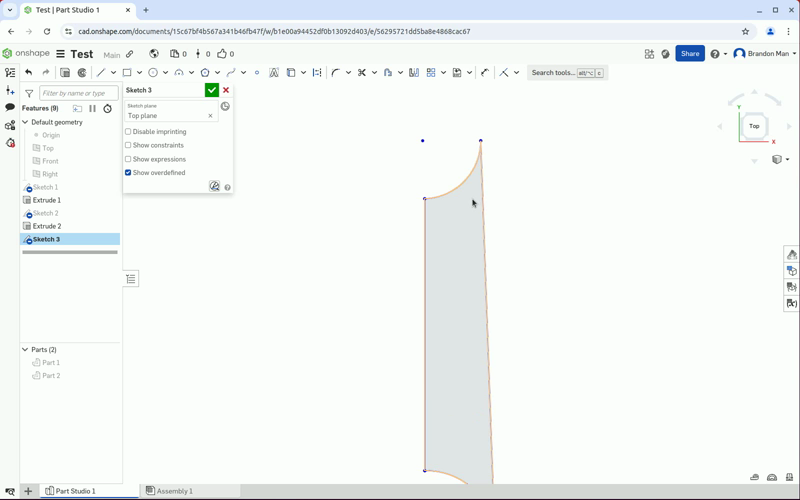
scroll(6)
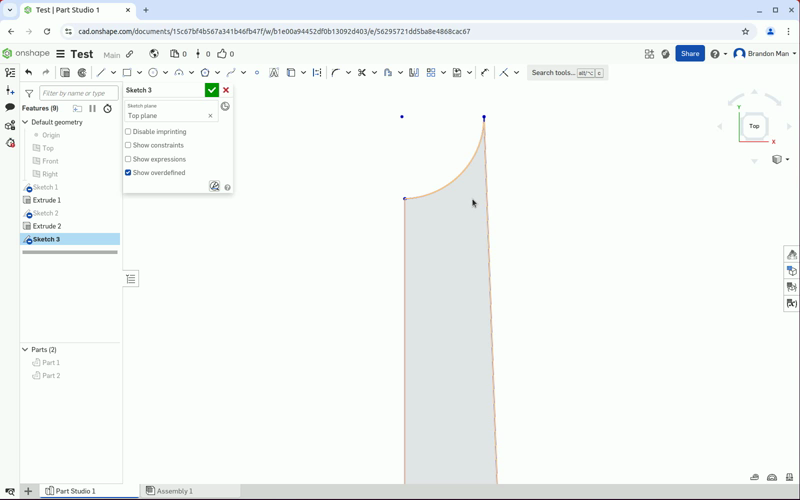
scroll(6)
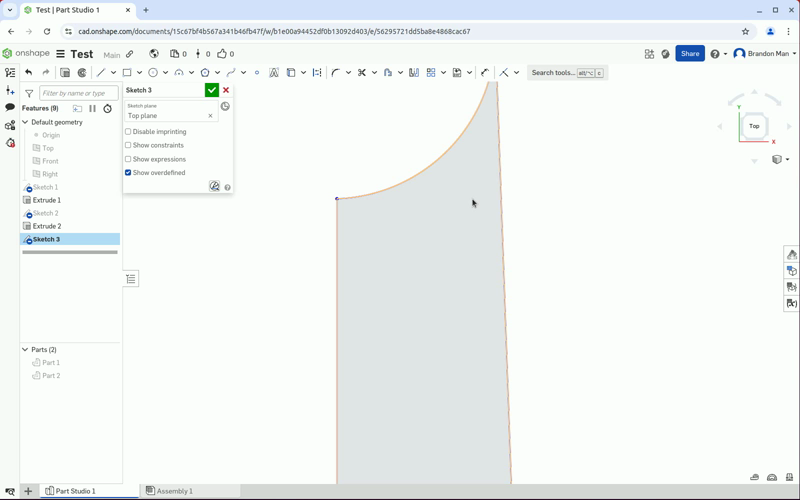
click(472, 198)
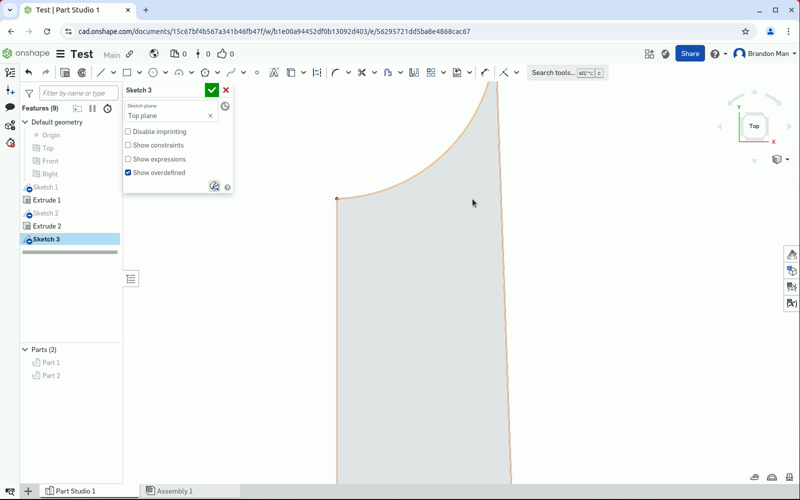
scroll(-6)
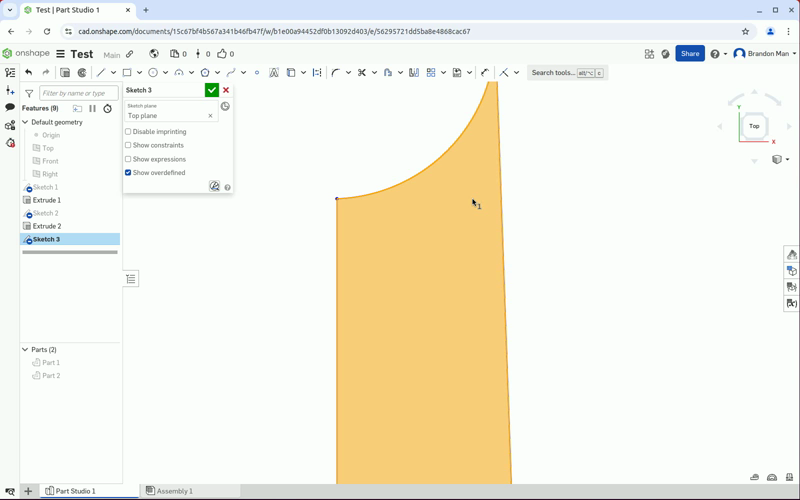
scroll(-6)
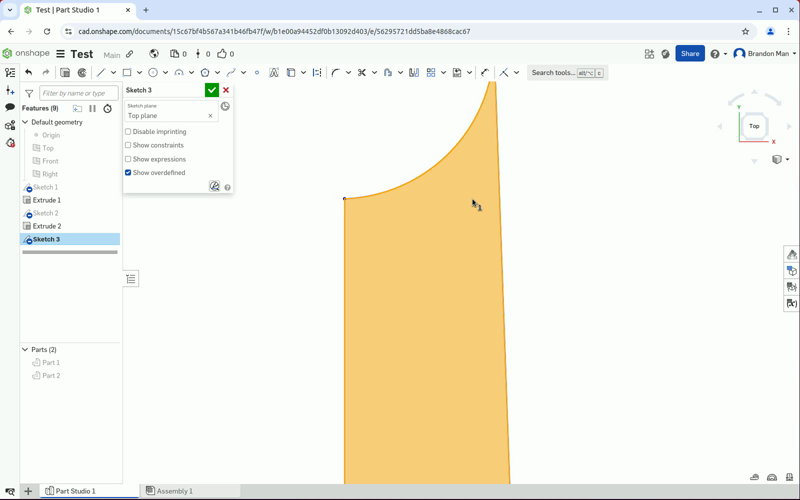
scroll(-6)
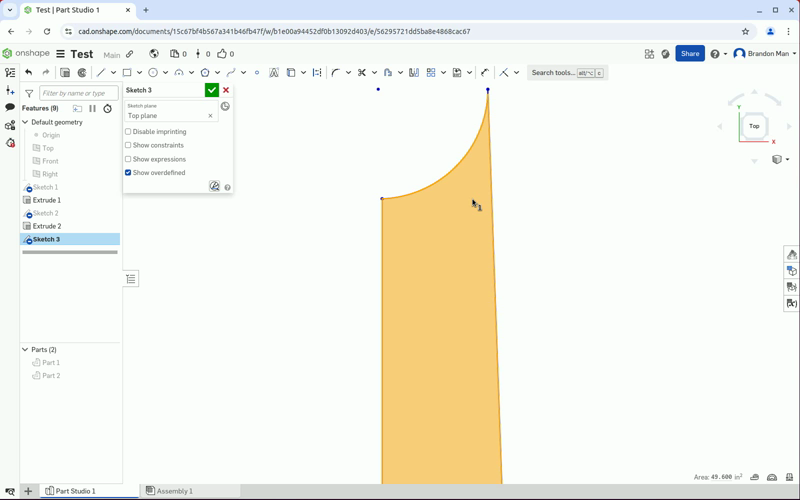
scroll(-6)
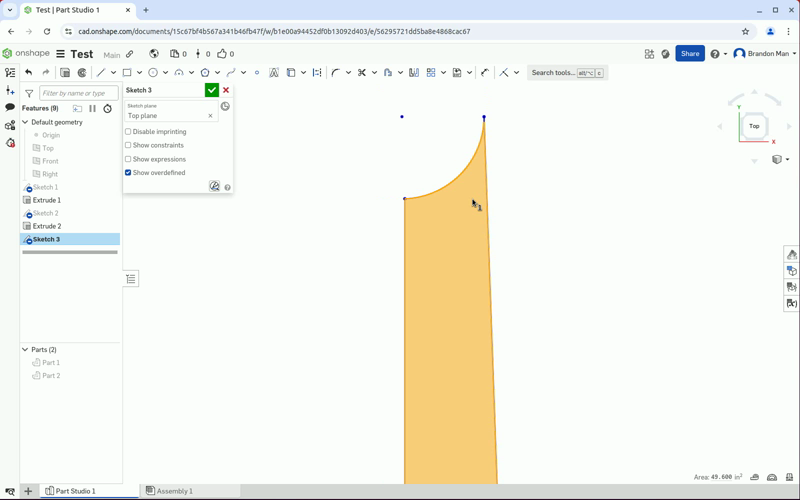
scroll(-6)
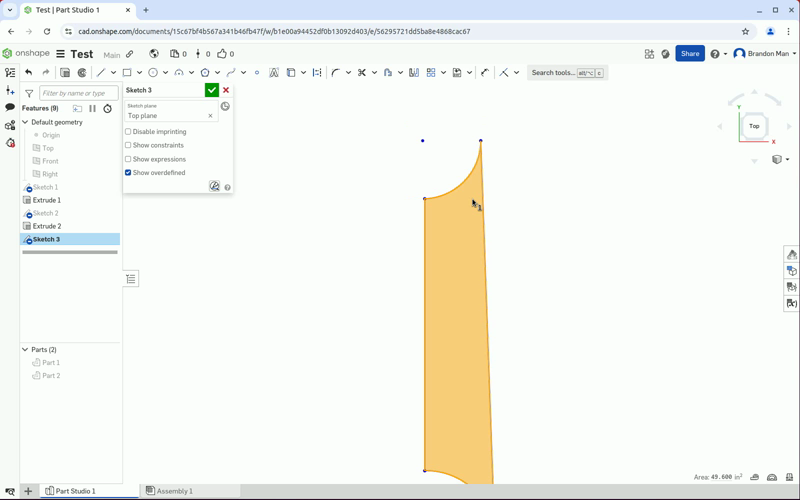
scroll(-6)
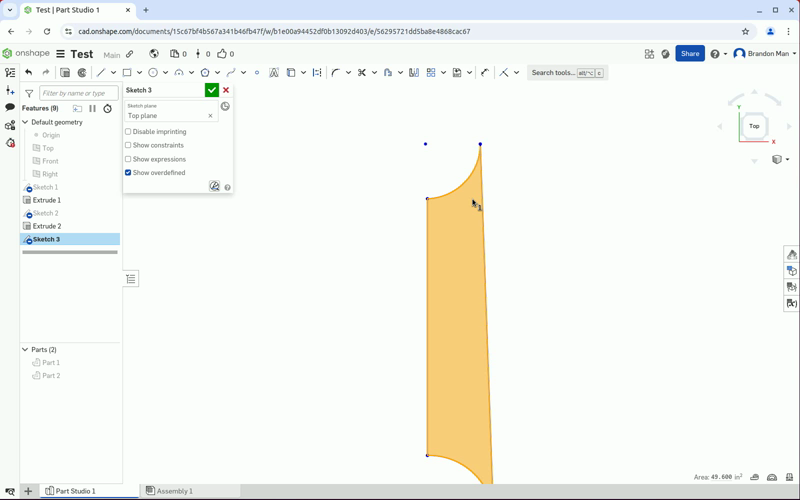
scroll(-6)
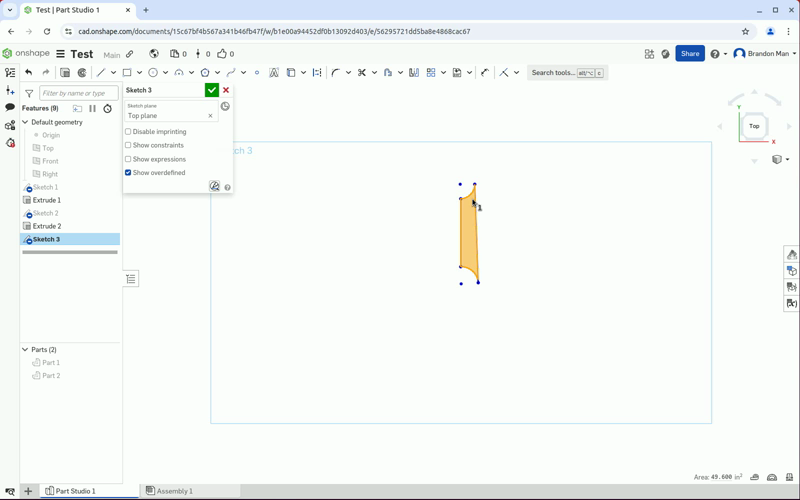
mouse_move(73, 352)
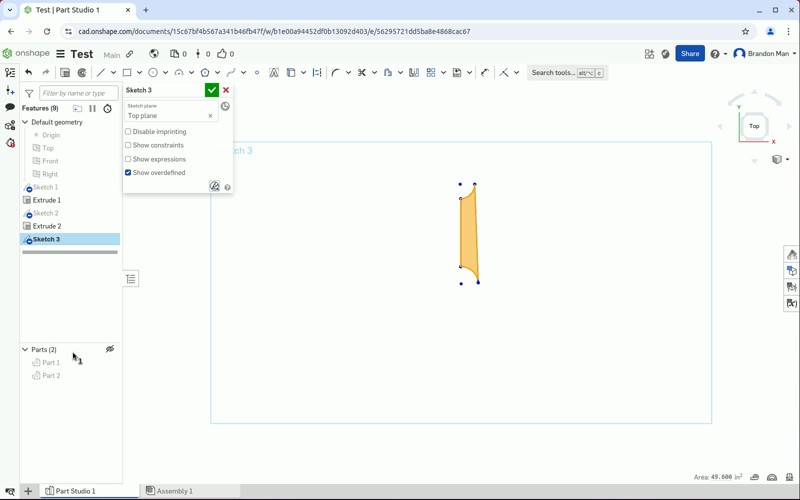
key(shift+y)
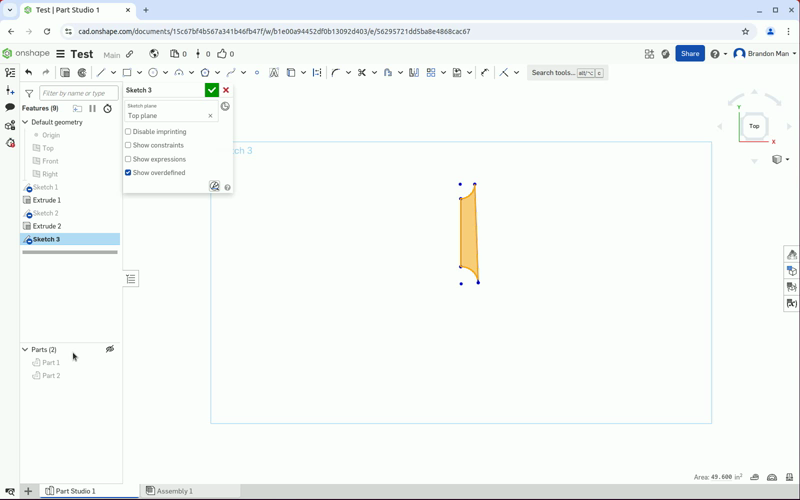
key(shift+e)
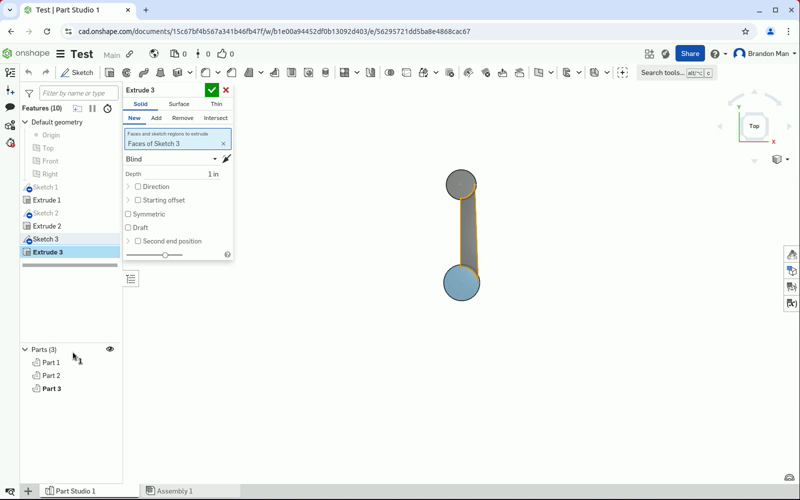
mouse_move(143, 106)
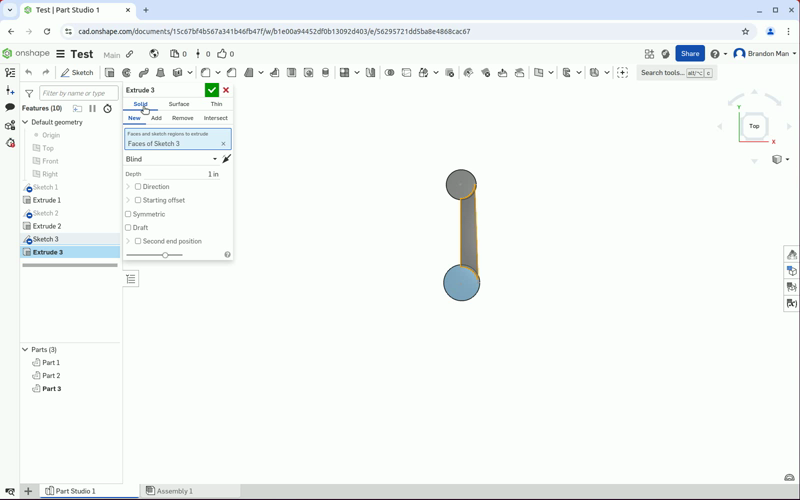
click(143, 106)
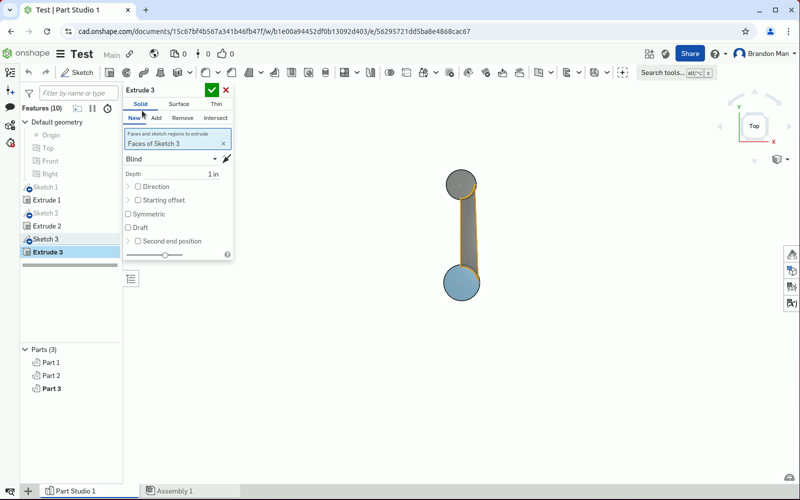
mouse_move(137, 120)
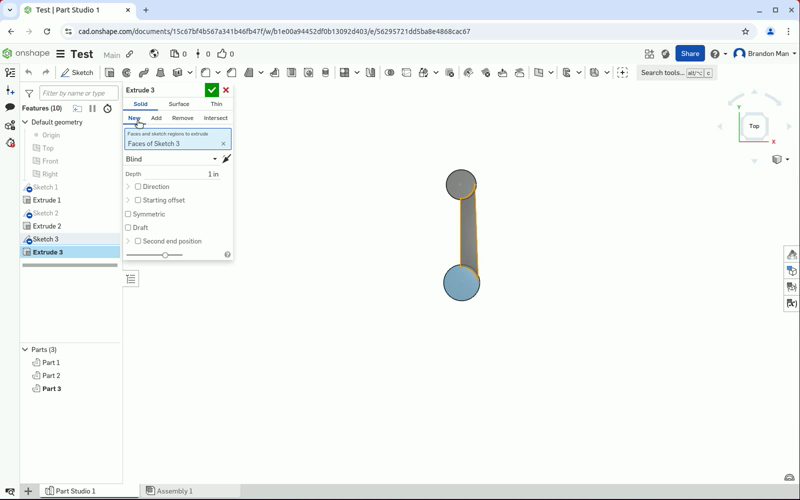
click(137, 120)
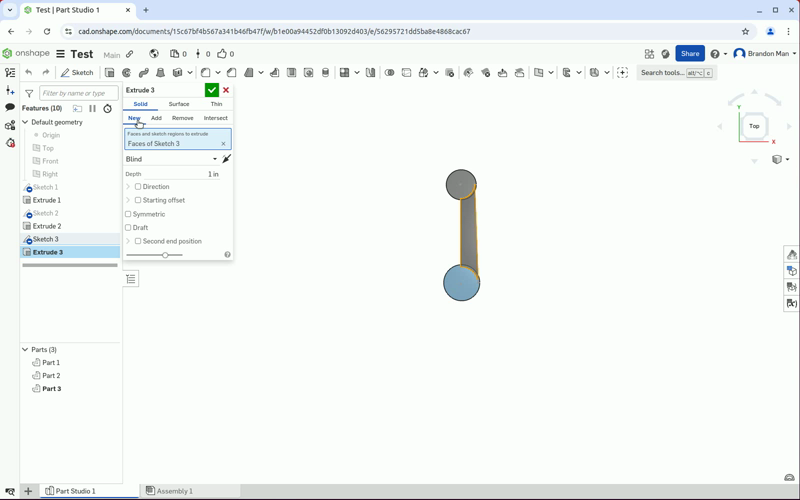
key(tab, 4)
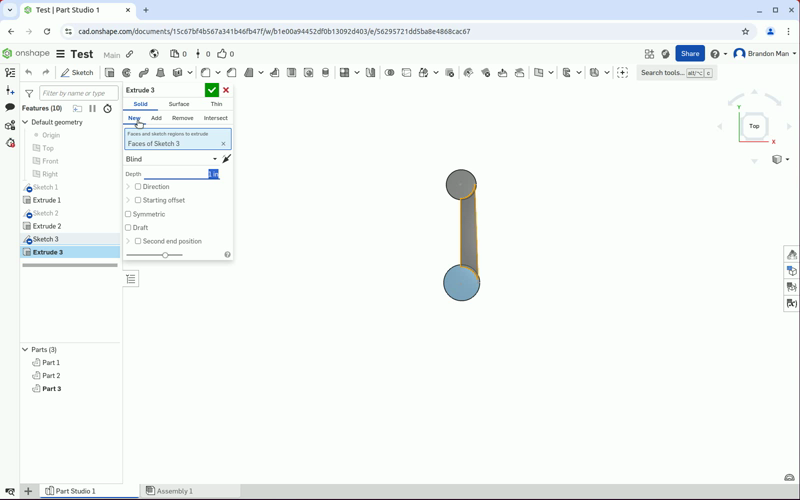
text(4.574)
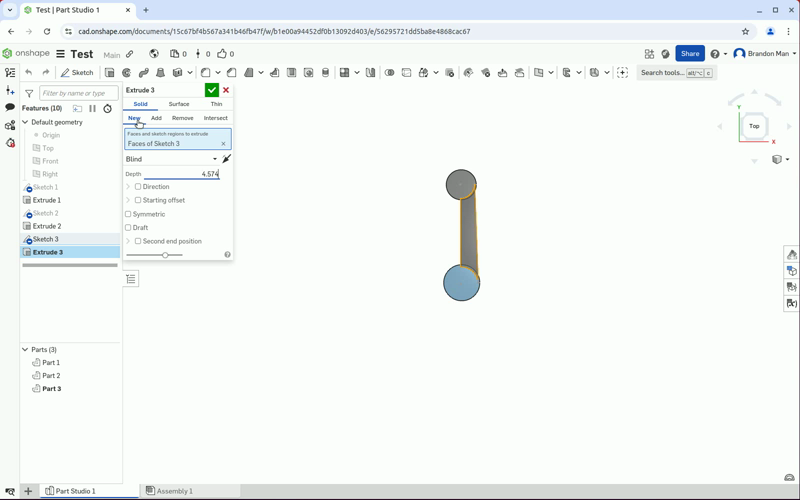
key(enter)
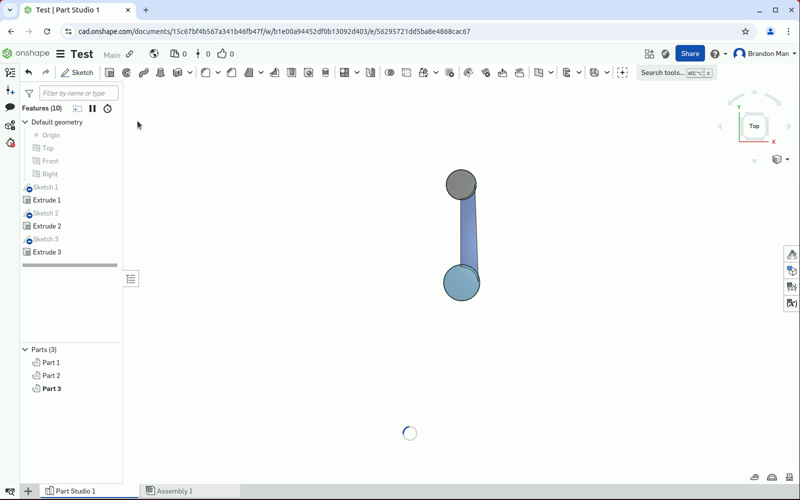
key(shift+h)
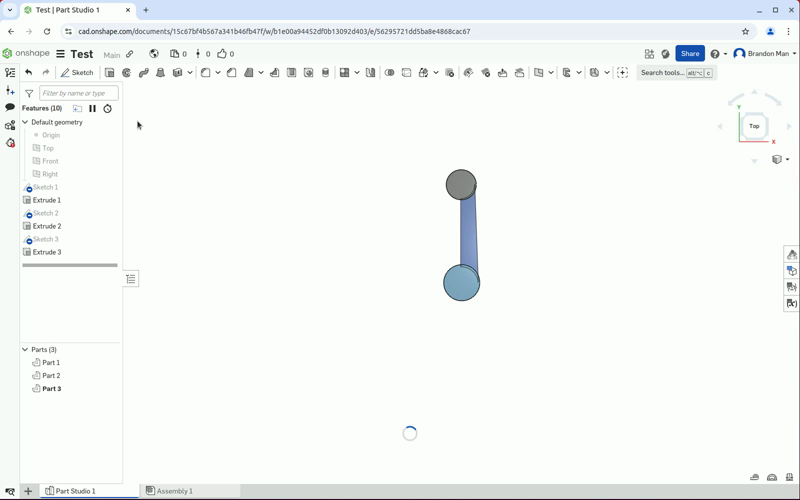
key(shift+h)
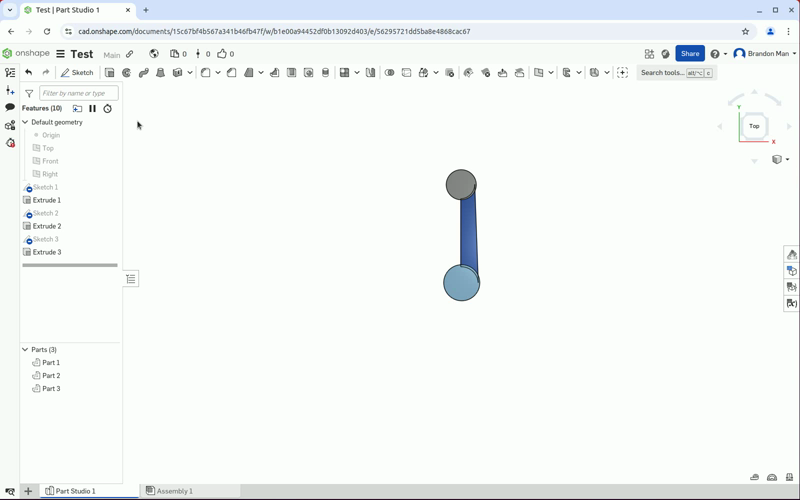
mouse_move(73, 189)
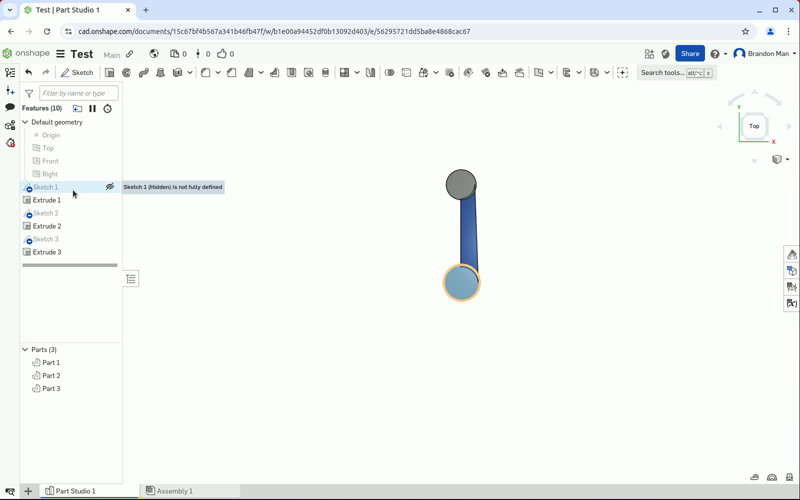
click(73, 189)
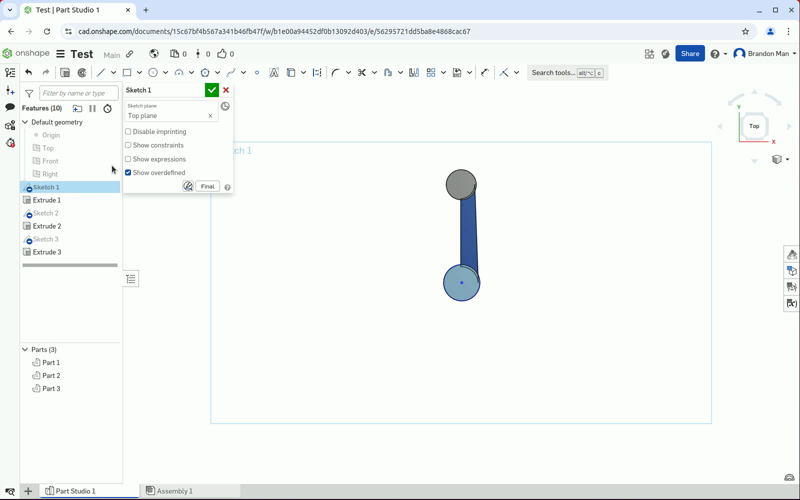
mouse_move(229, 92)
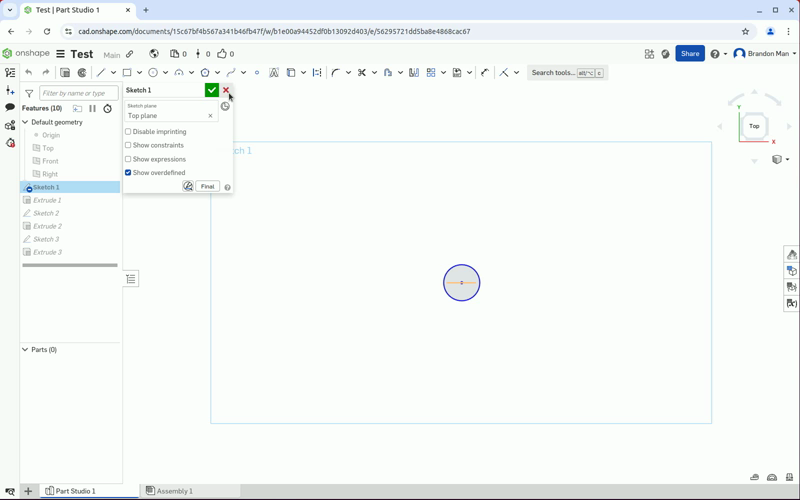
click(229, 92)
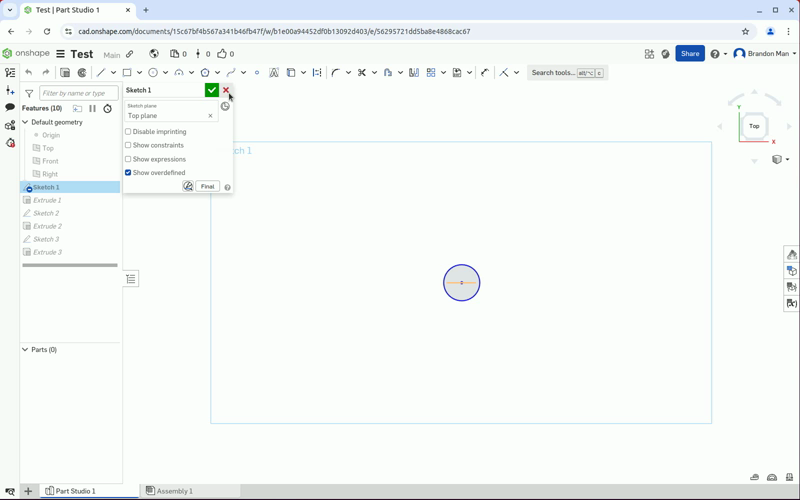
key(shift+s)
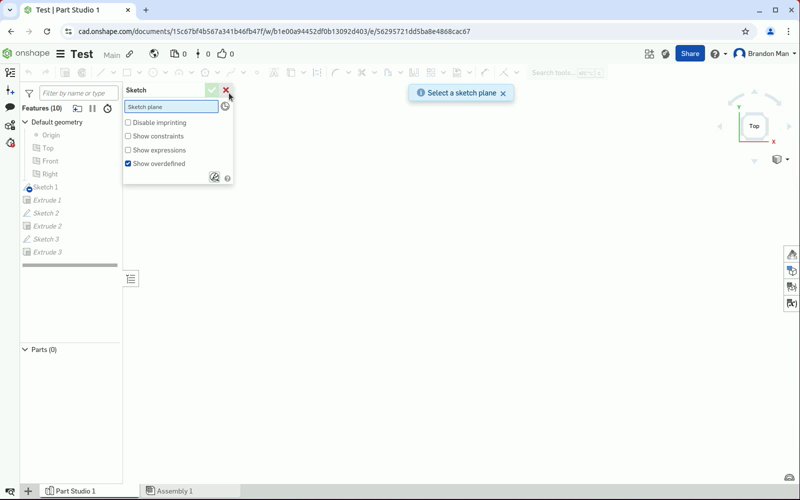
mouse_move(73, 150)
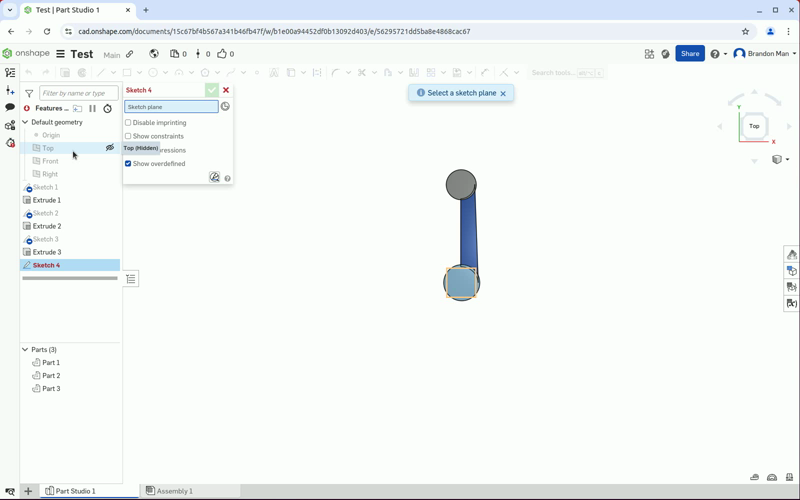
click(73, 150)
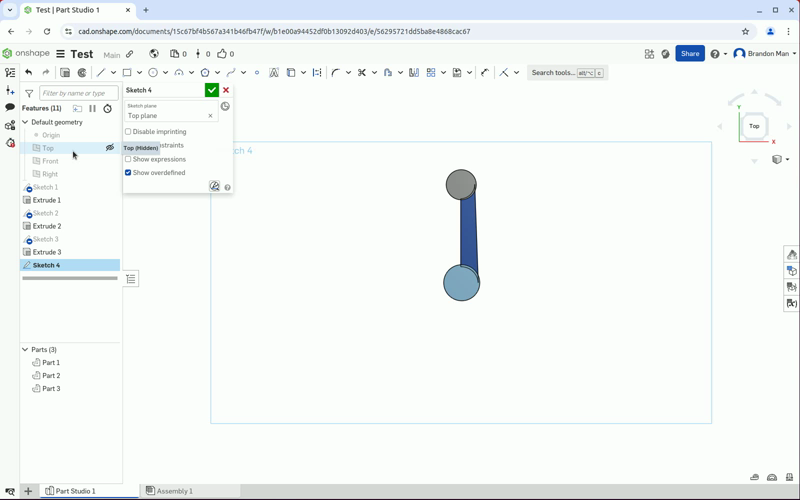
mouse_move(73, 352)
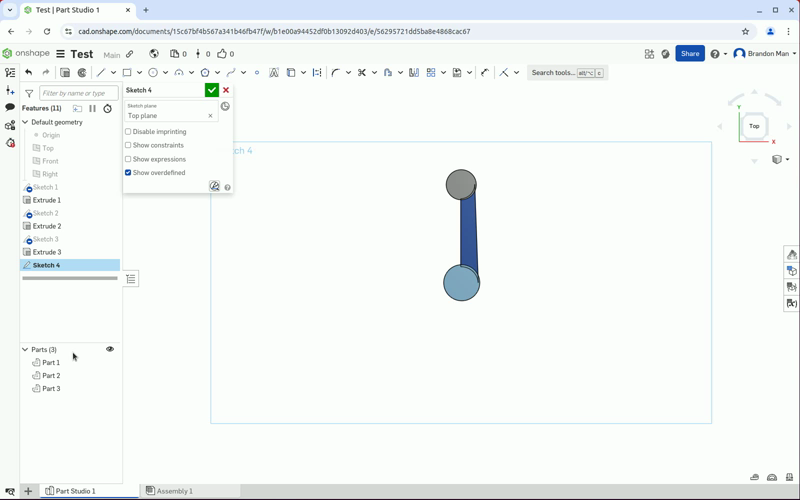
key(y)
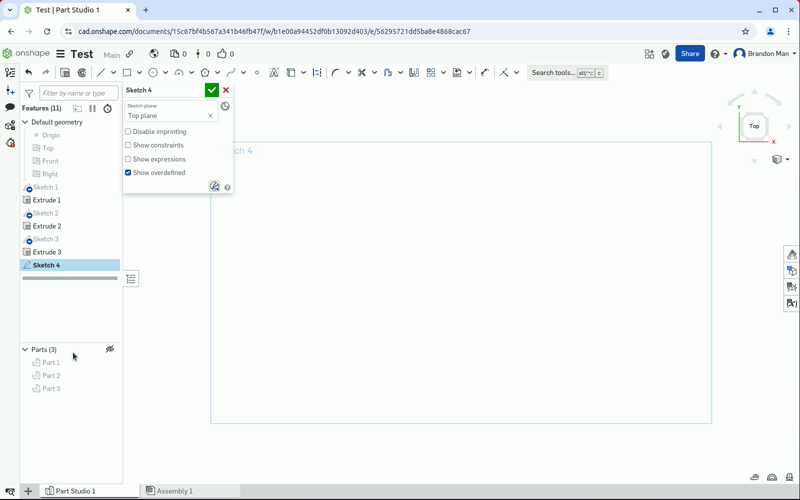
key(a)
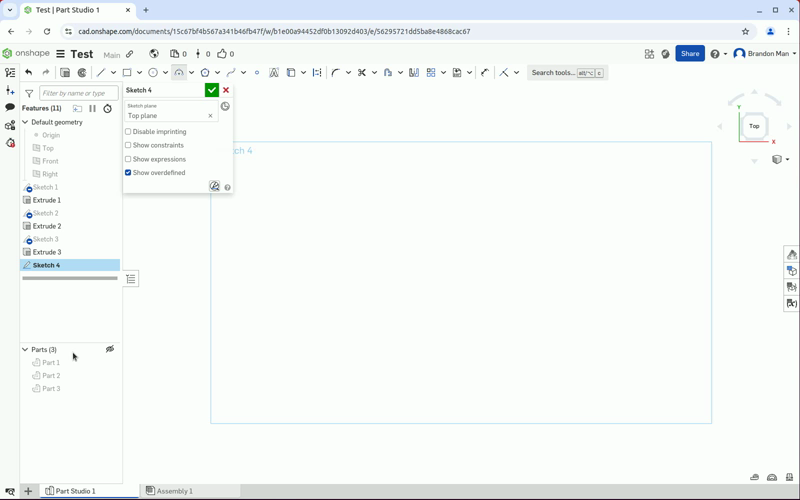
key_down(shift)
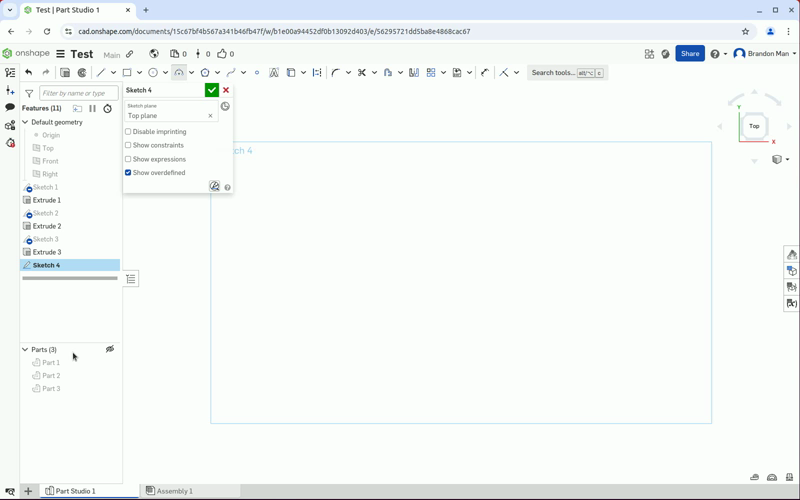
mouse_move(444, 282)
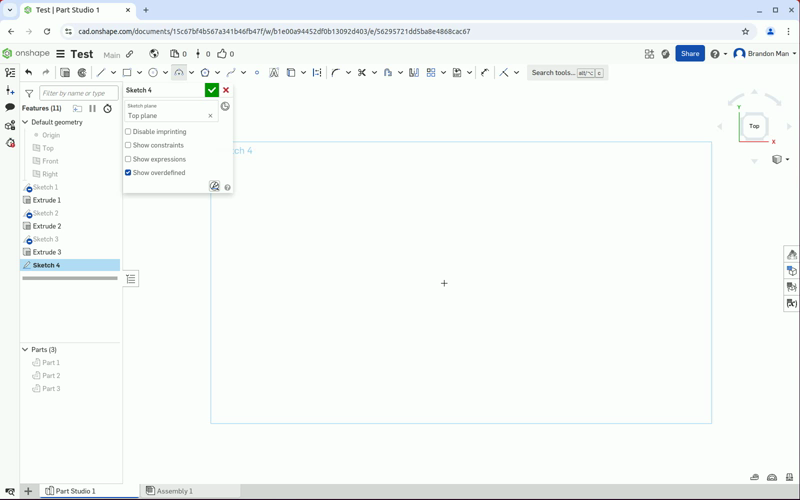
click(444, 282)
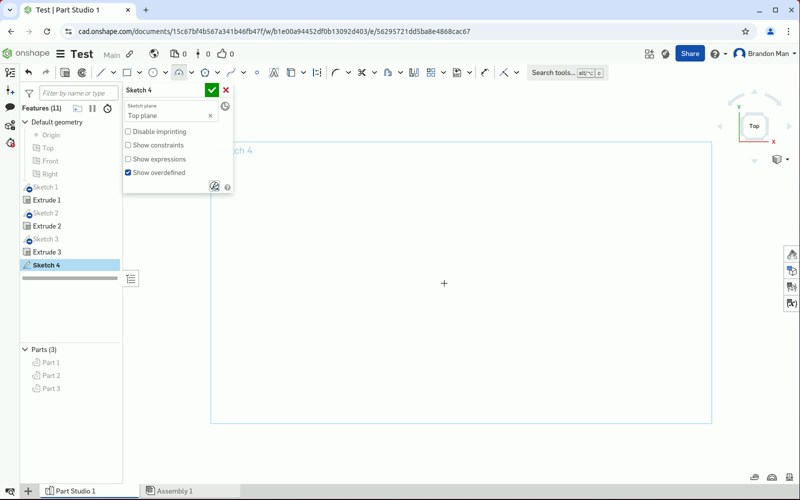
key_up(shift)
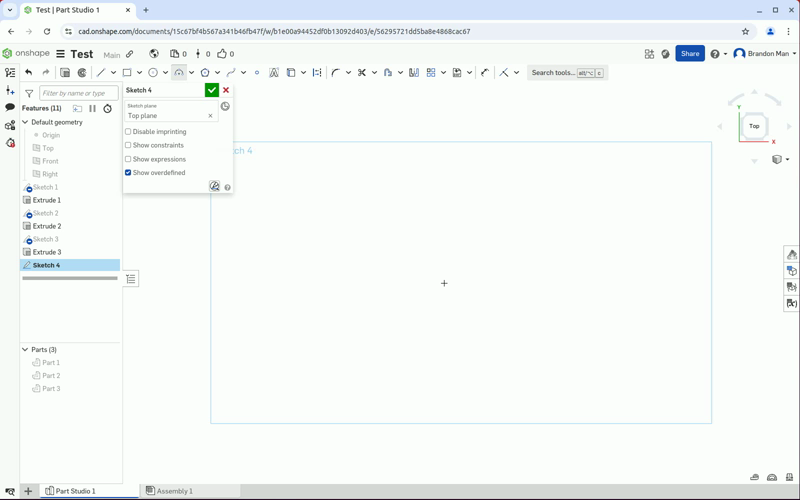
key_down(shift)
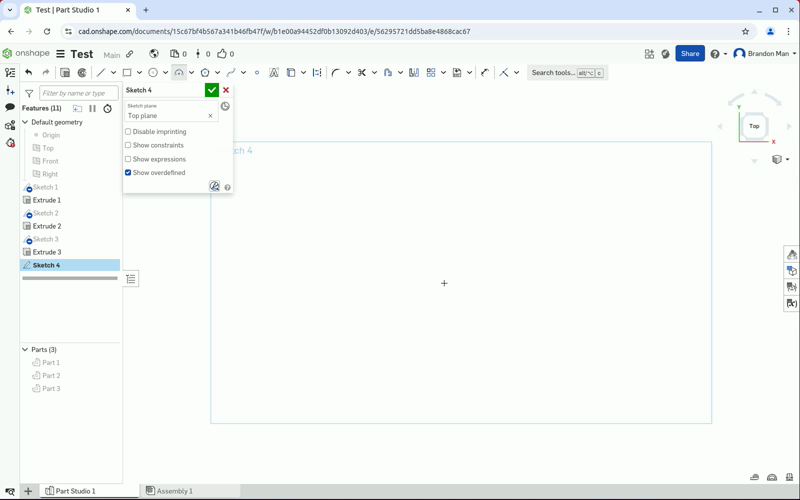
mouse_move(461, 266)
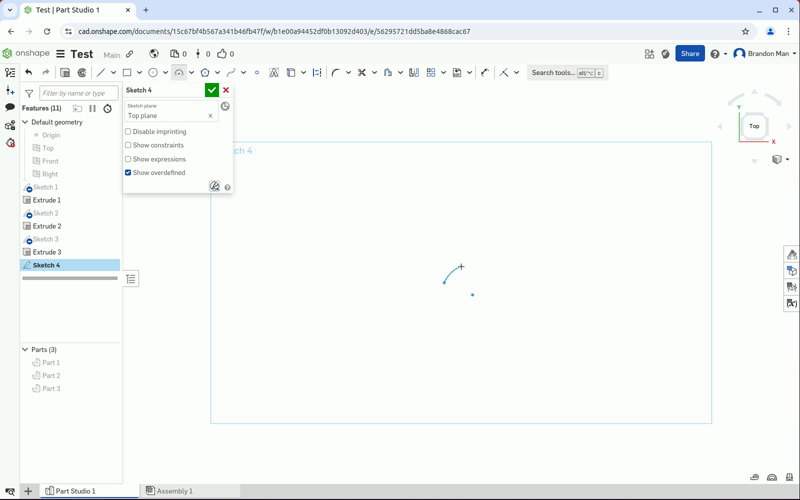
click(461, 266)
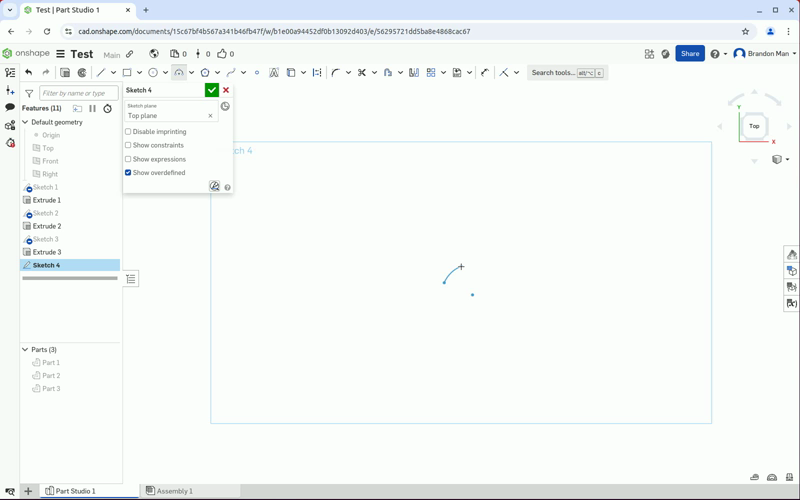
mouse_move(449, 271)
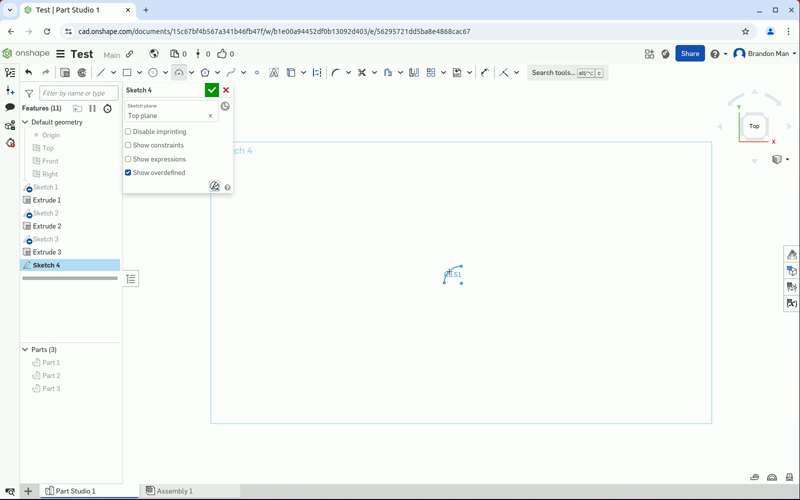
click(449, 271)
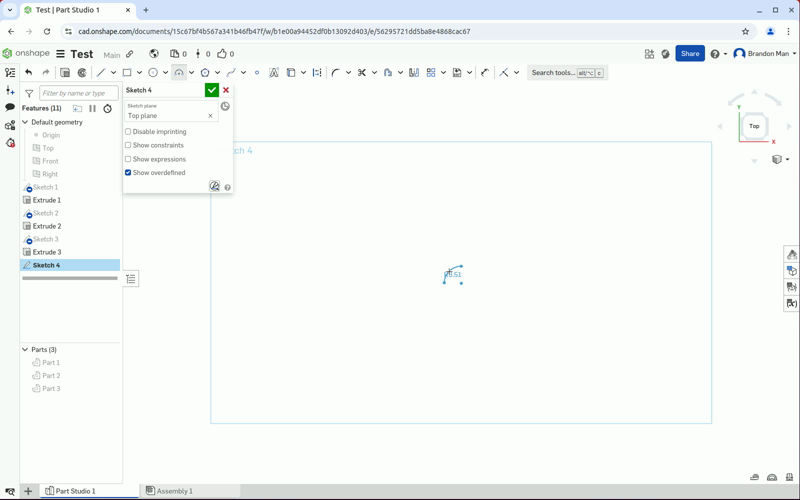
key_up(shift)
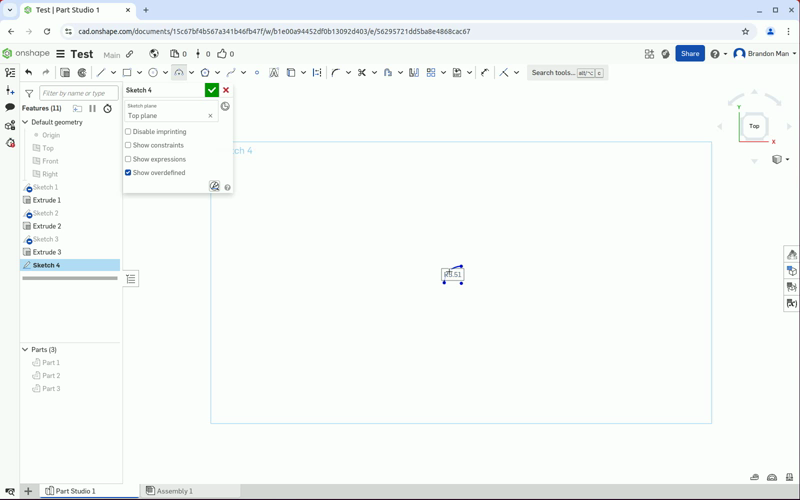
key(esc)
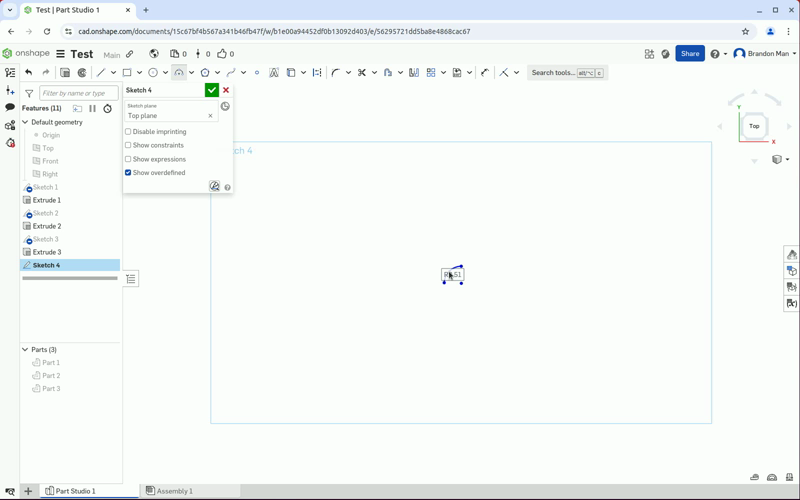
key(l)
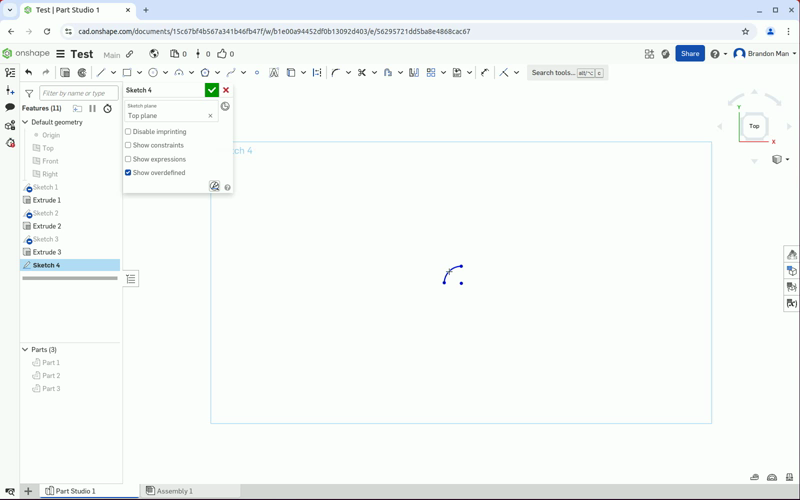
mouse_move(461, 266)
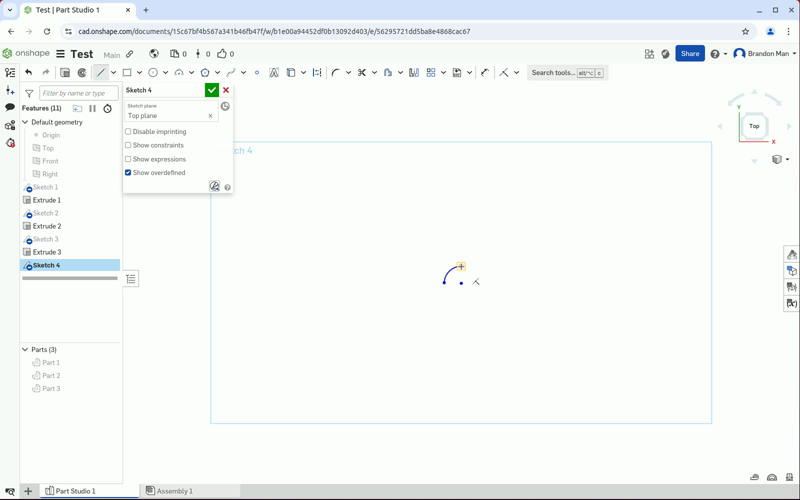
click(461, 266)
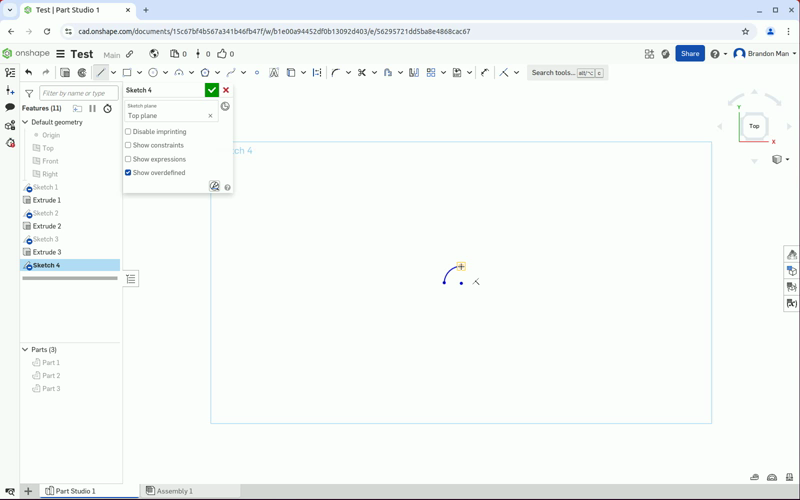
key_down(shift)
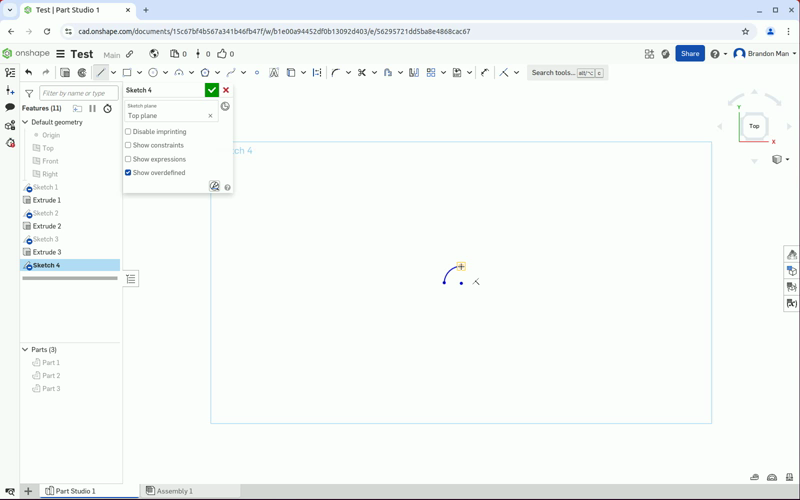
mouse_move(461, 198)
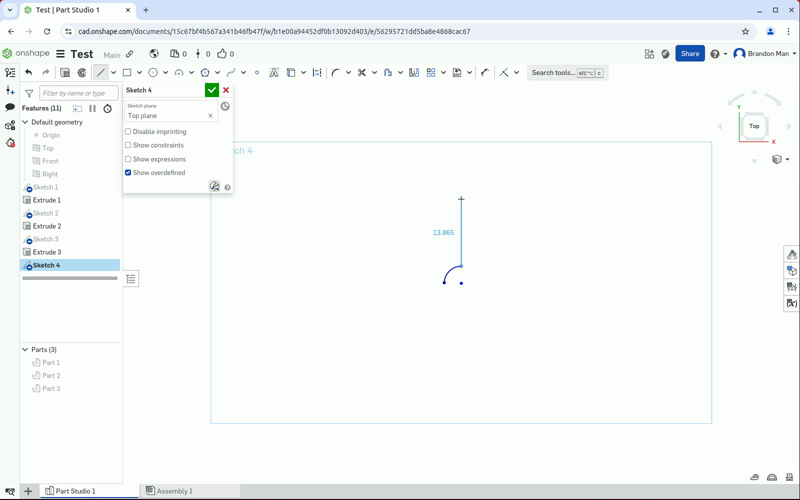
click(461, 198)
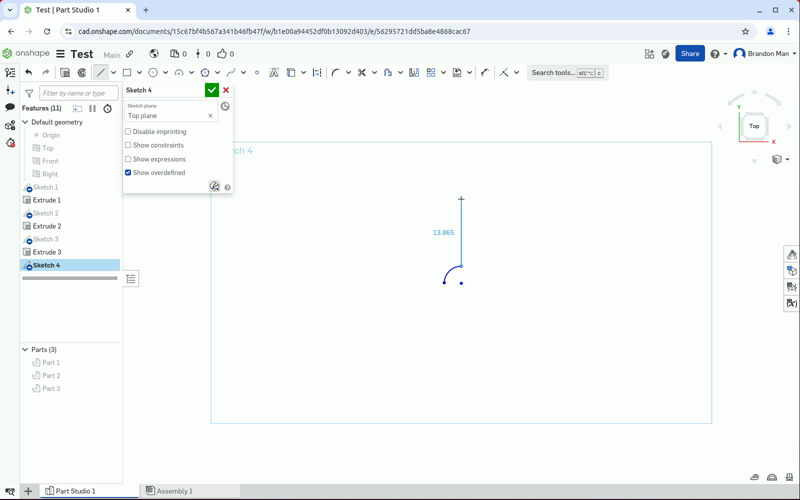
key_up(shift)
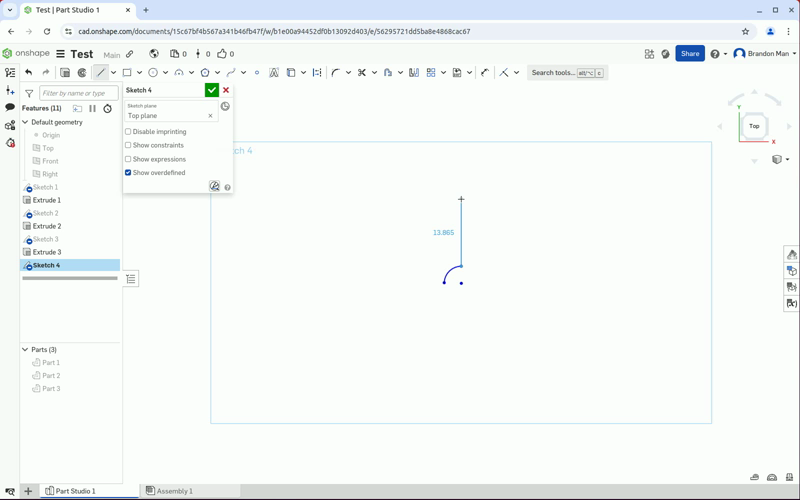
key(esc)
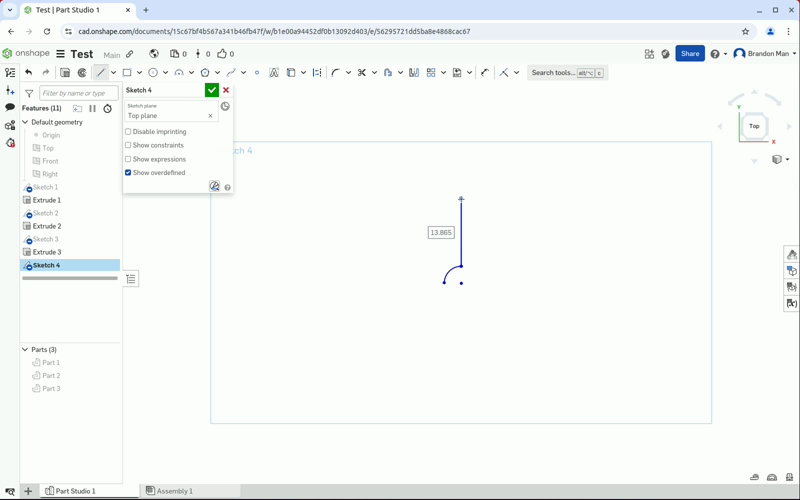
key(a)
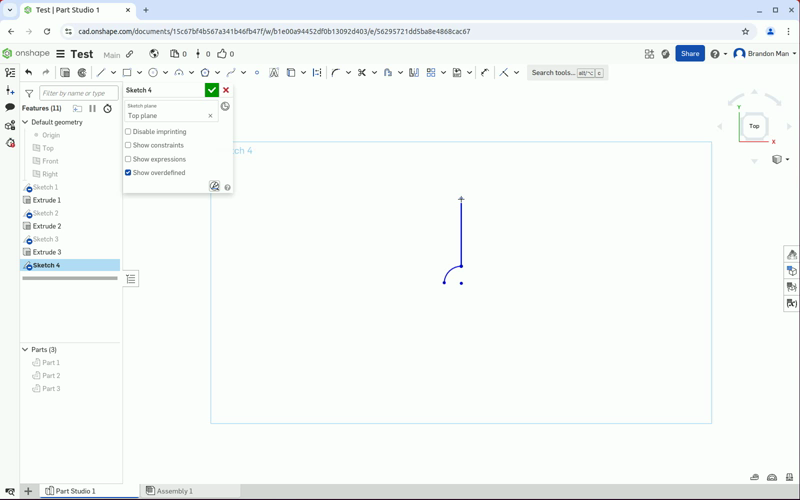
mouse_move(461, 198)
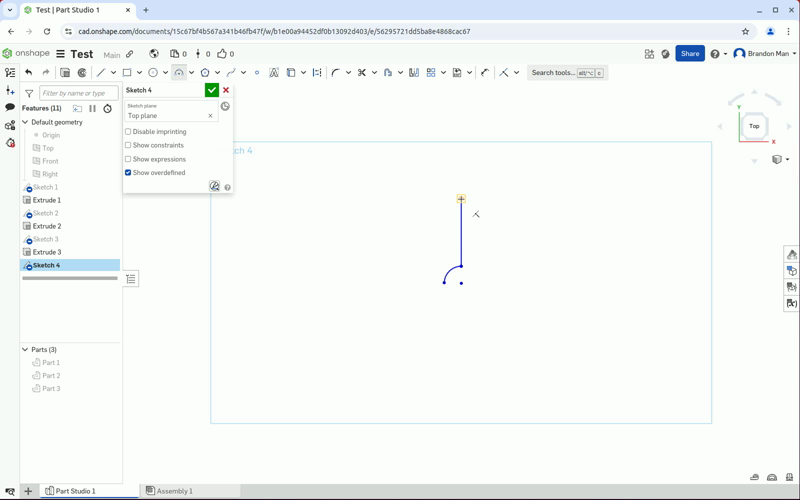
click(461, 198)
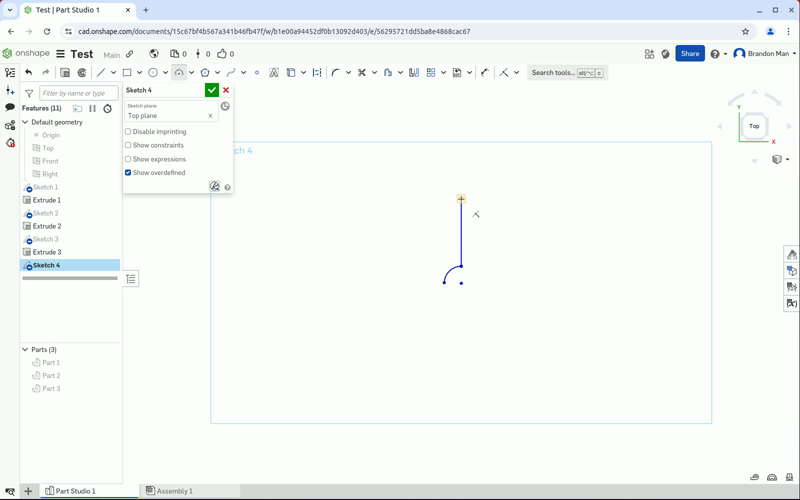
key_down(shift)
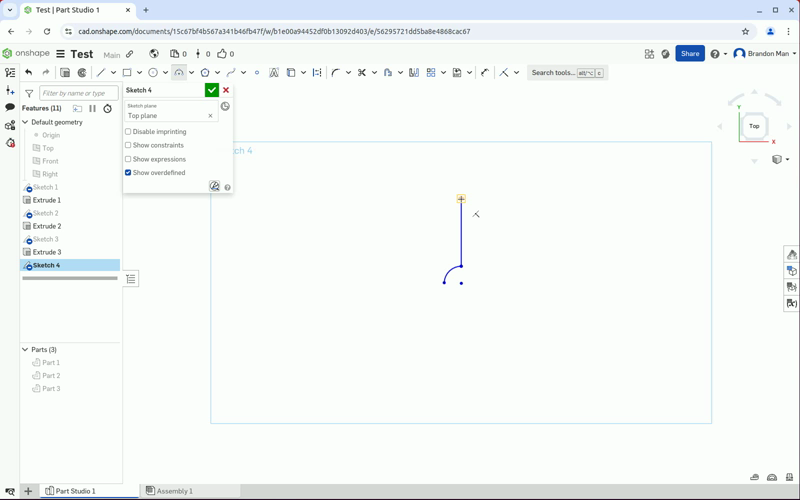
mouse_move(447, 184)
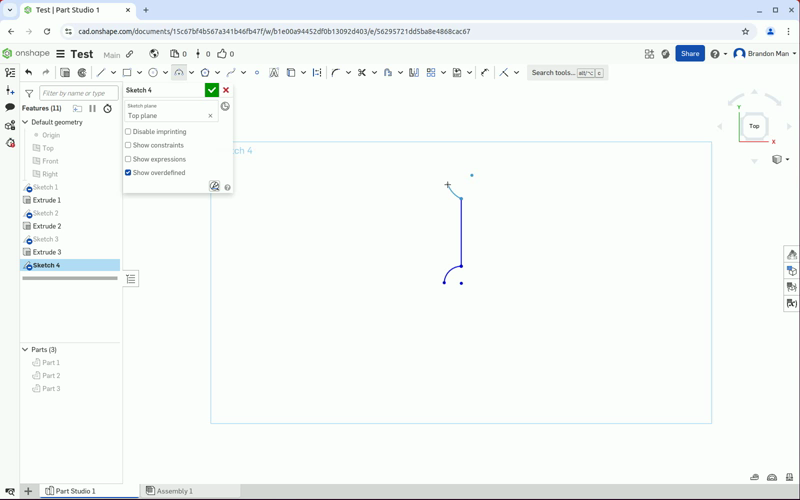
click(447, 184)
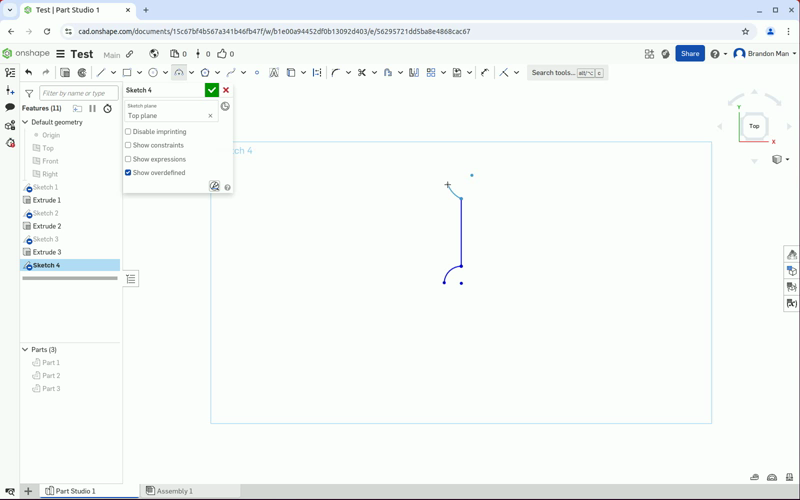
mouse_move(451, 194)
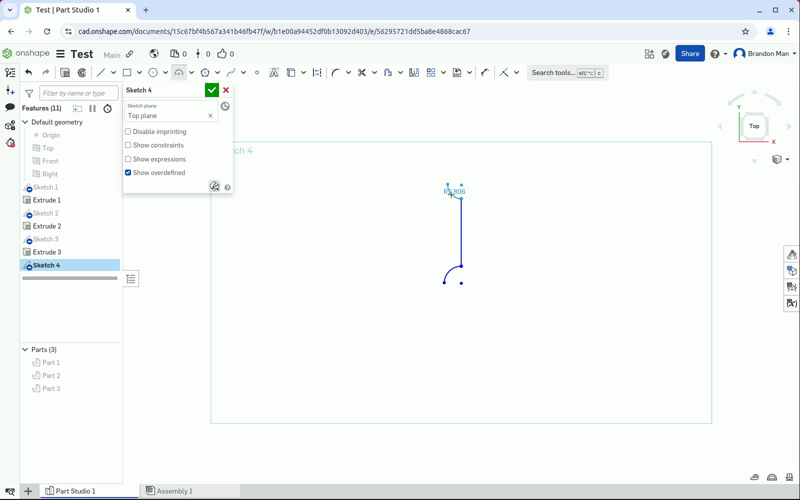
click(451, 194)
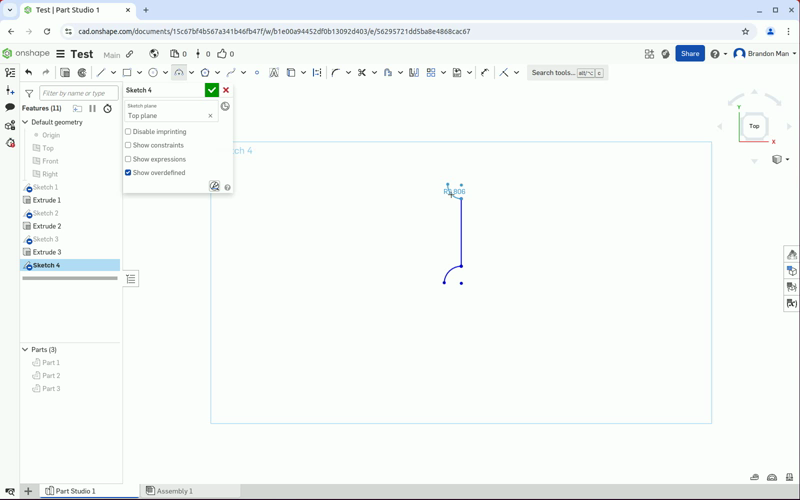
key_up(shift)
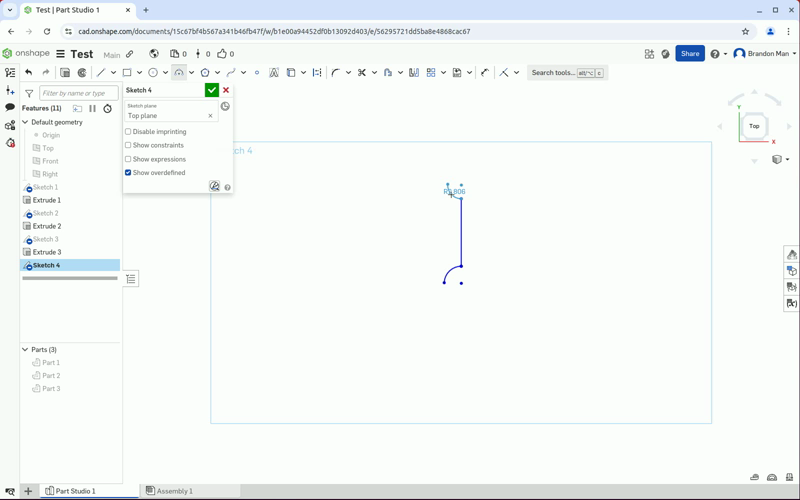
key(esc)
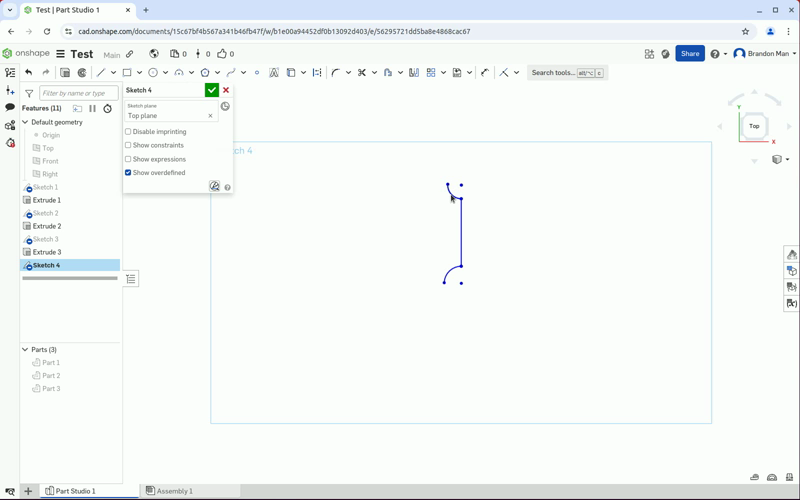
key(l)
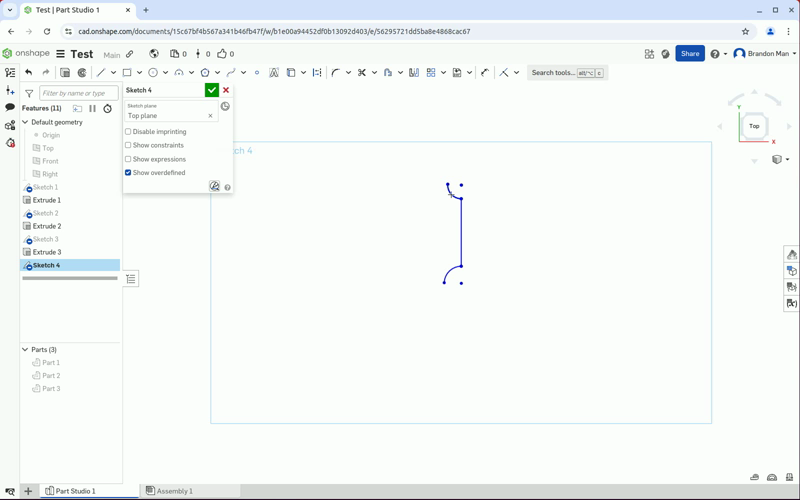
mouse_move(447, 184)
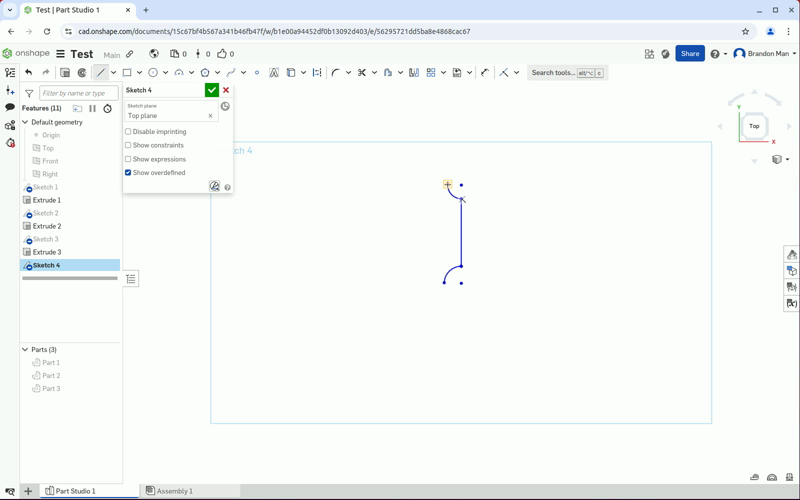
click(447, 184)
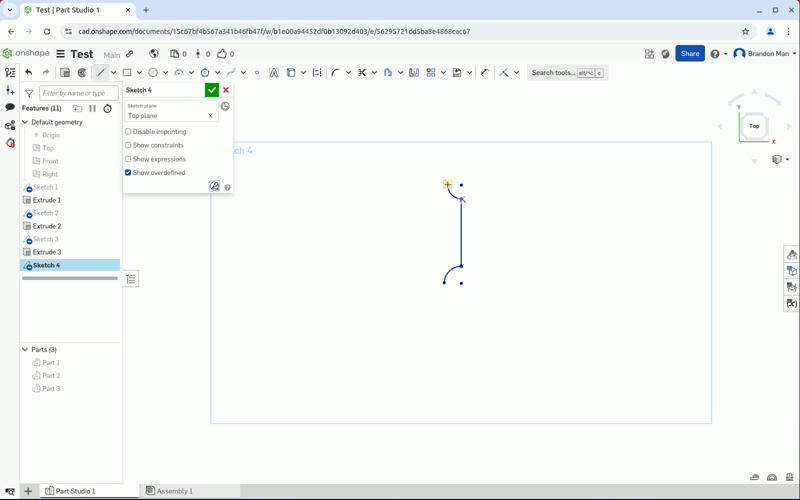
key_down(shift)
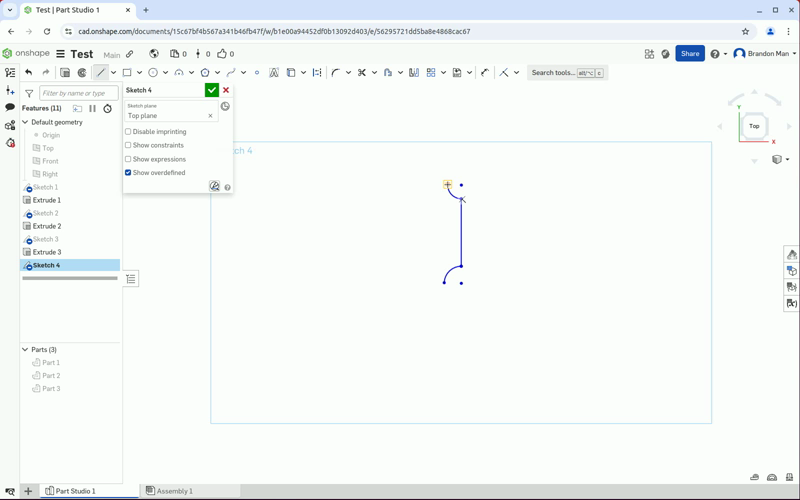
mouse_move(444, 282)
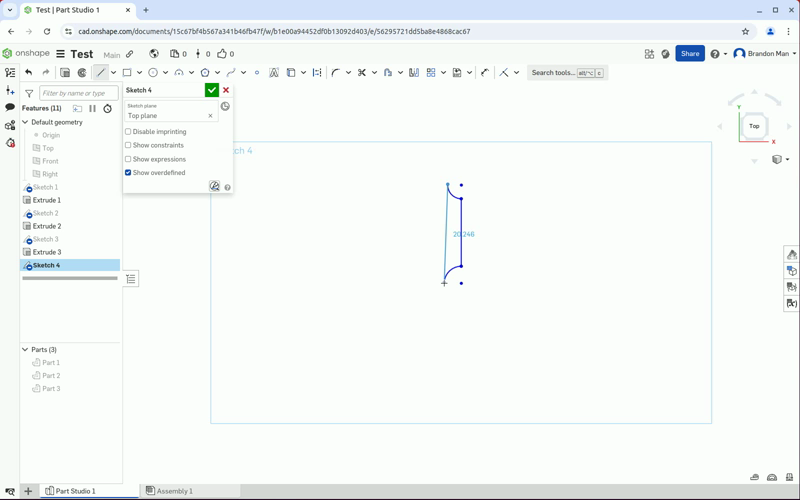
key_up(shift)
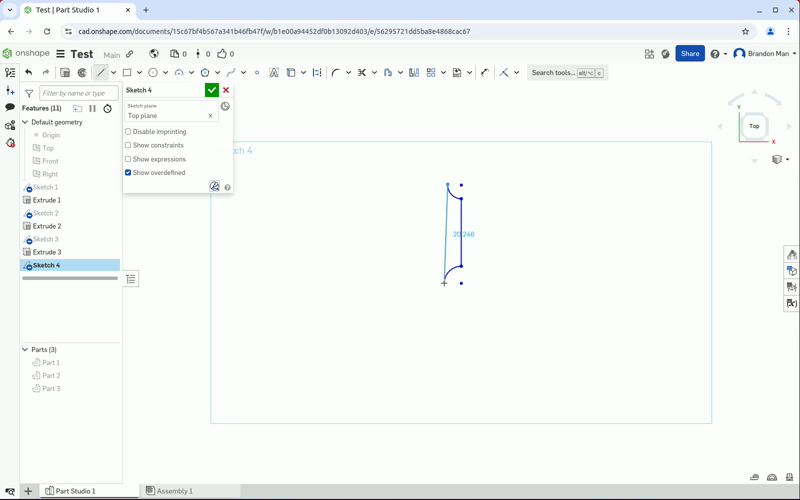
click(444, 282)
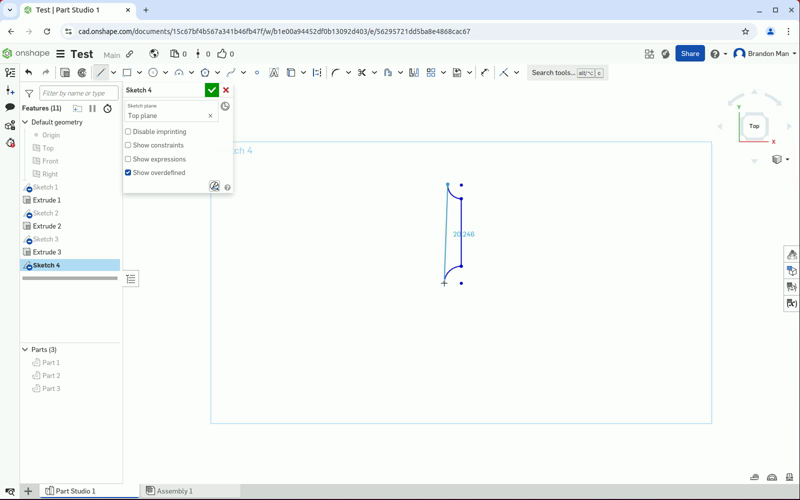
key(esc)
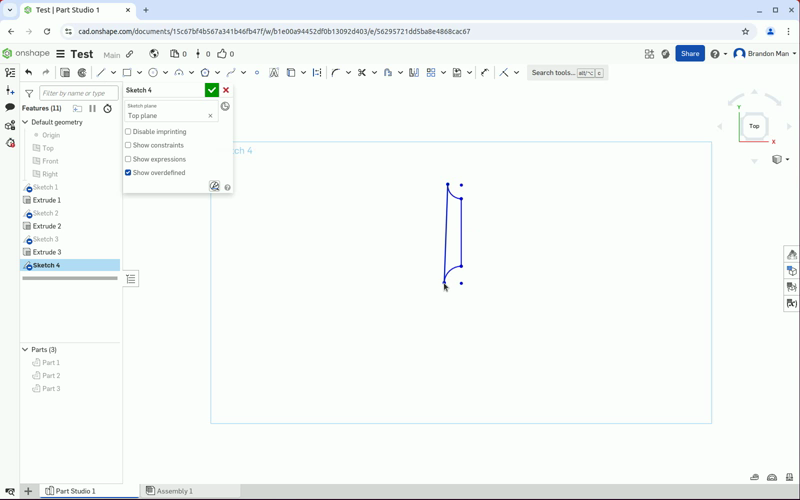
mouse_move(455, 250)
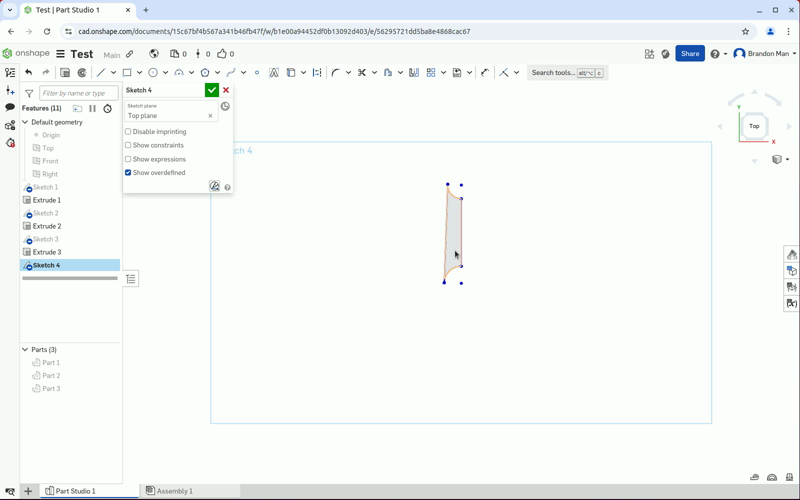
scroll(6)
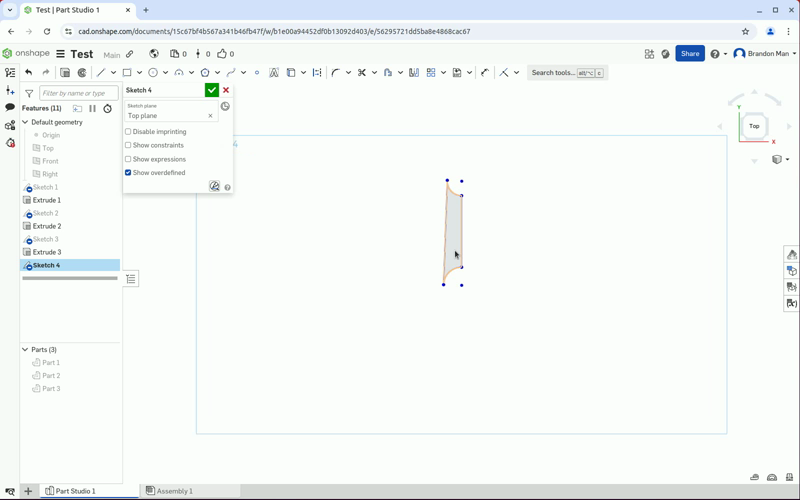
scroll(6)
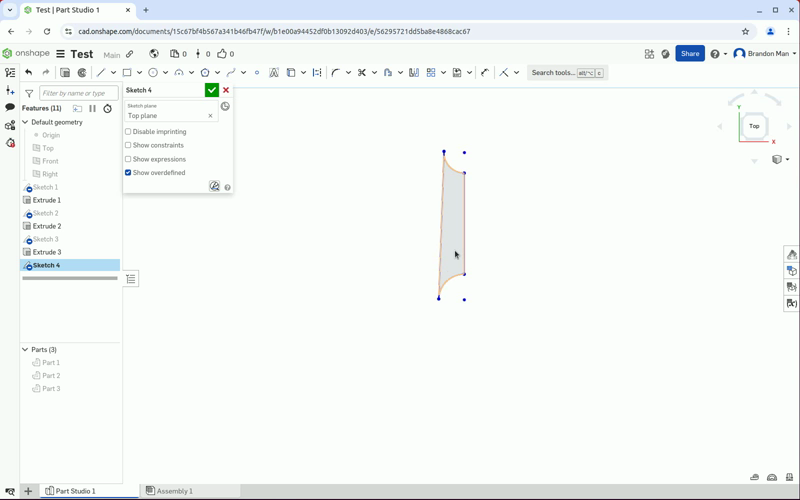
scroll(6)
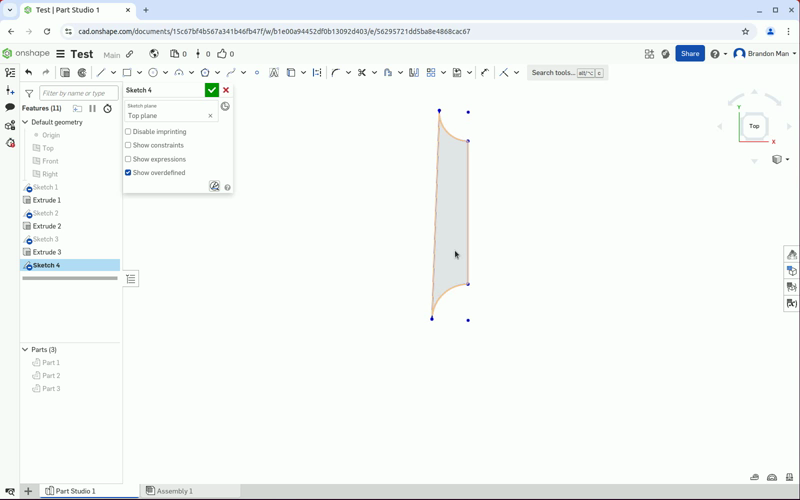
scroll(6)
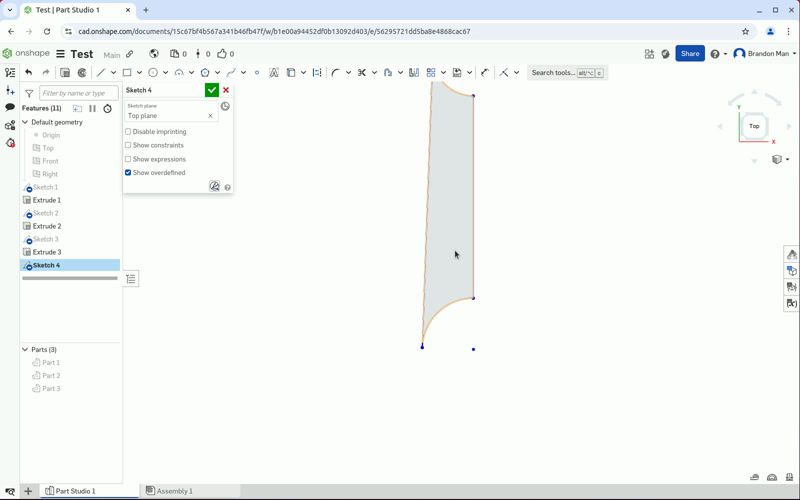
scroll(6)
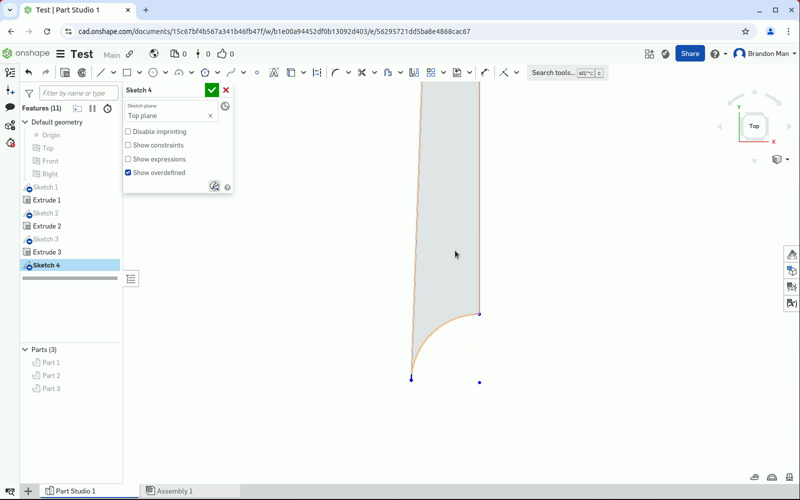
scroll(6)
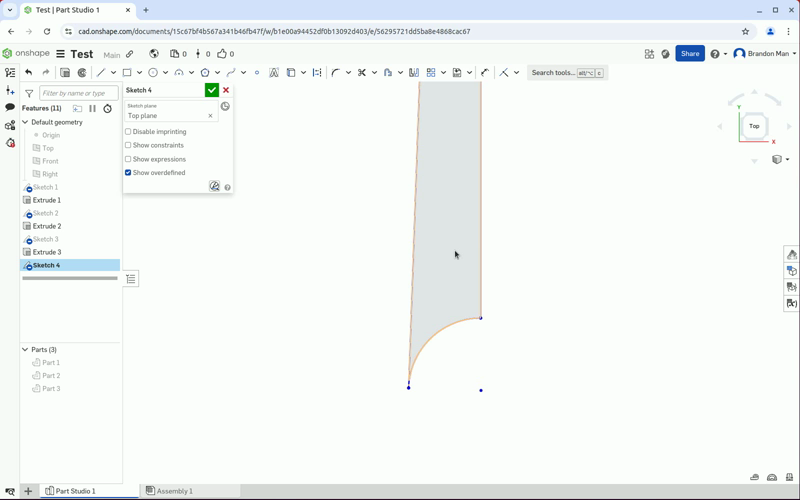
scroll(6)
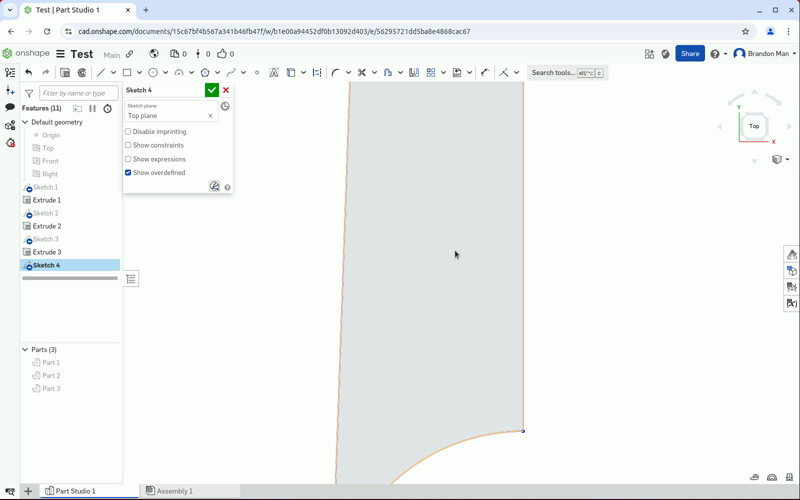
click(455, 250)
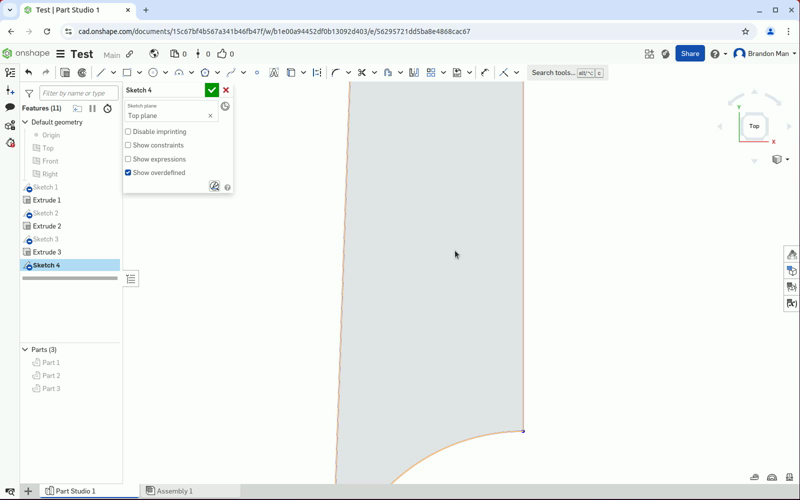
scroll(-6)
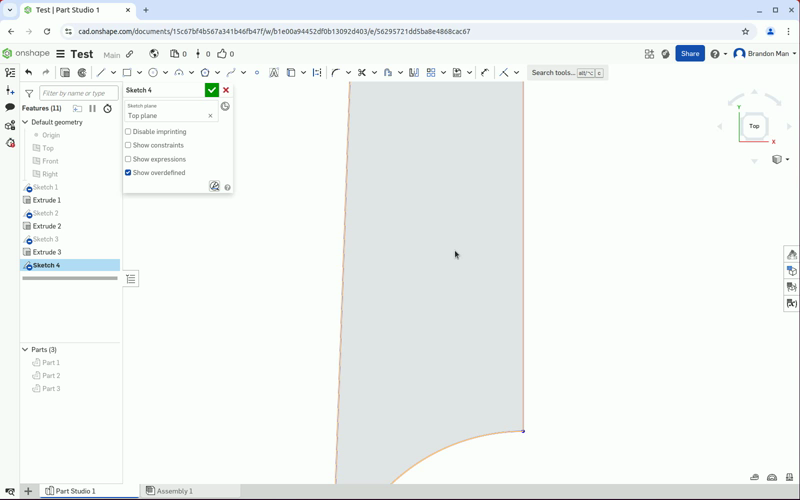
scroll(-6)
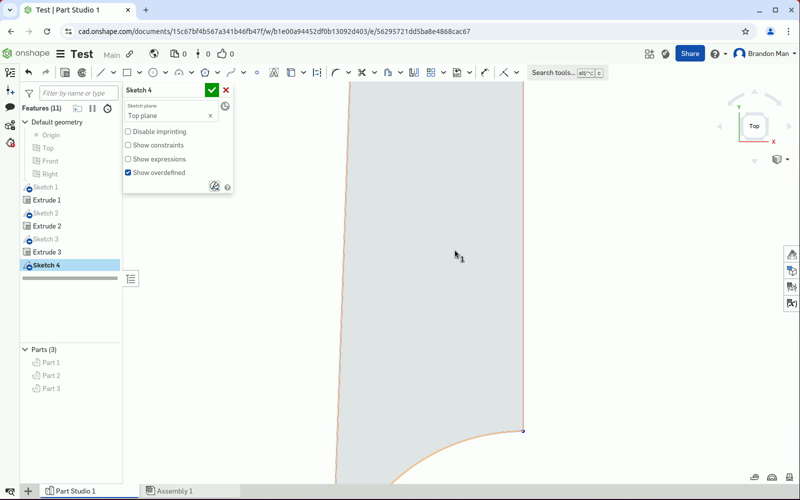
scroll(-6)
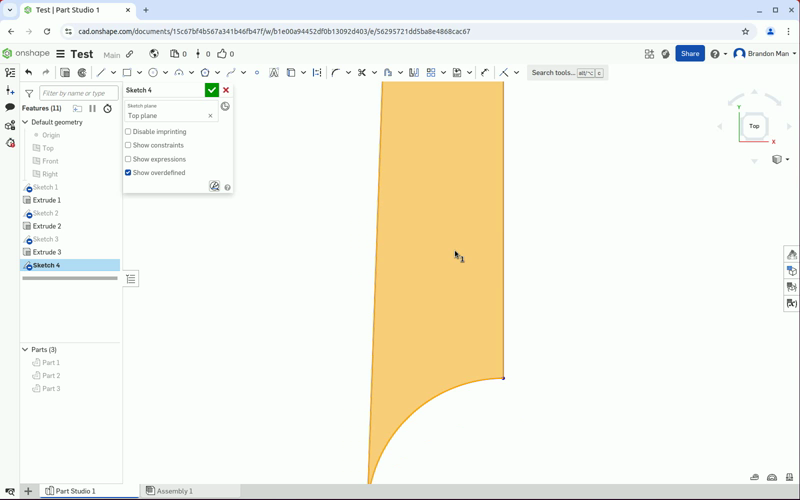
scroll(-6)
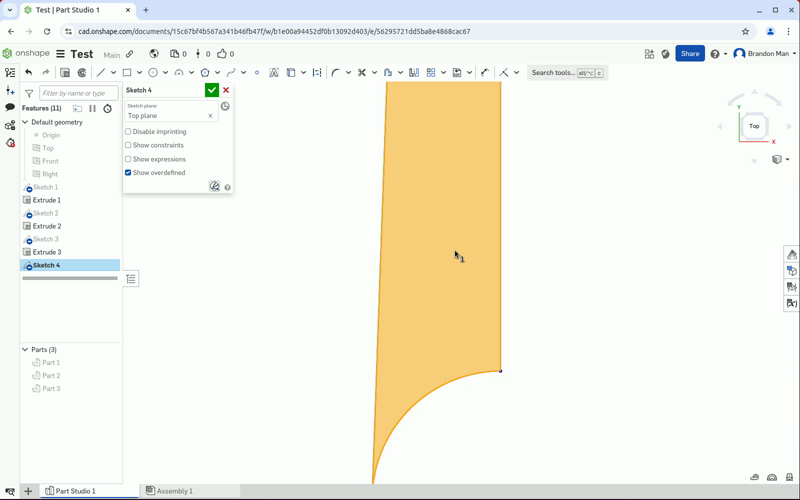
scroll(-6)
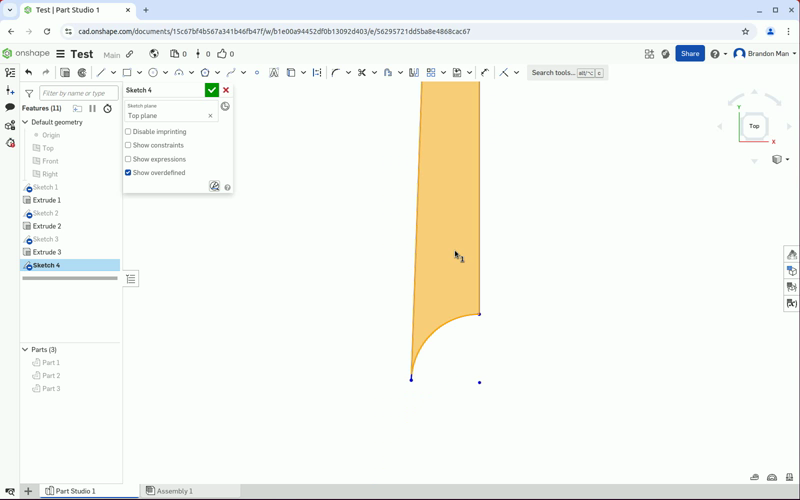
scroll(-6)
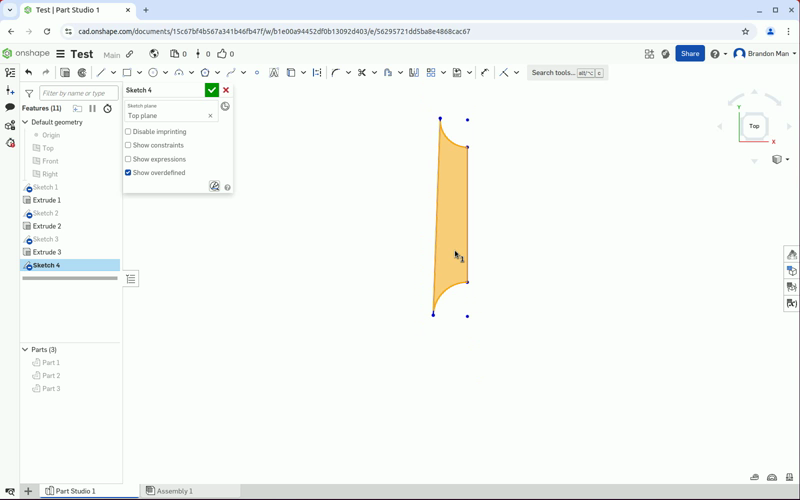
scroll(-6)
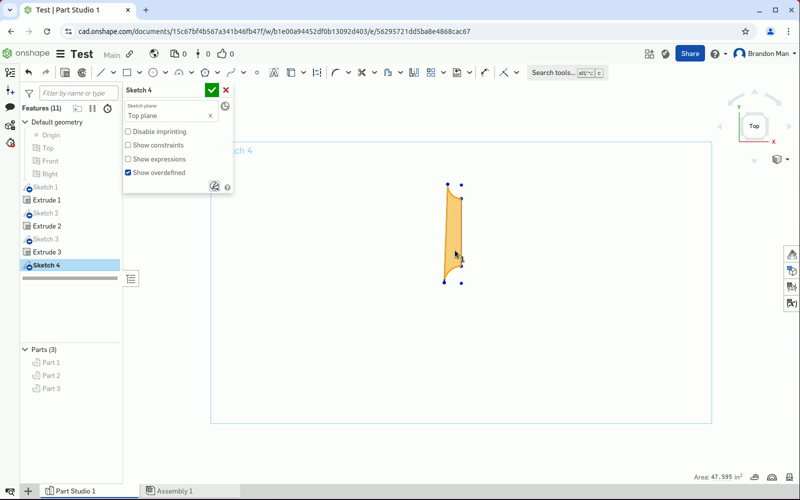
mouse_move(73, 352)
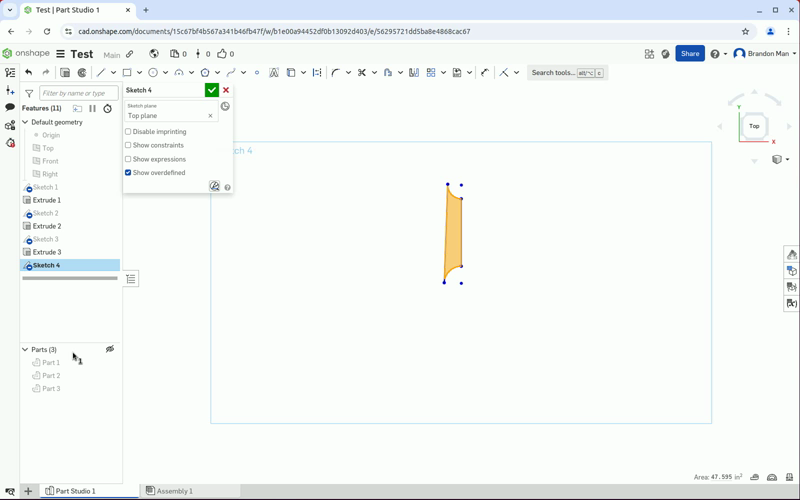
key(shift+y)
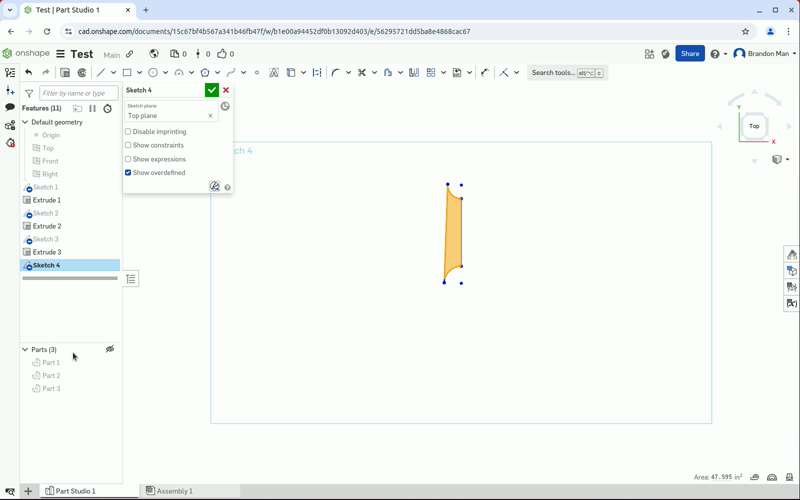
key(shift+e)
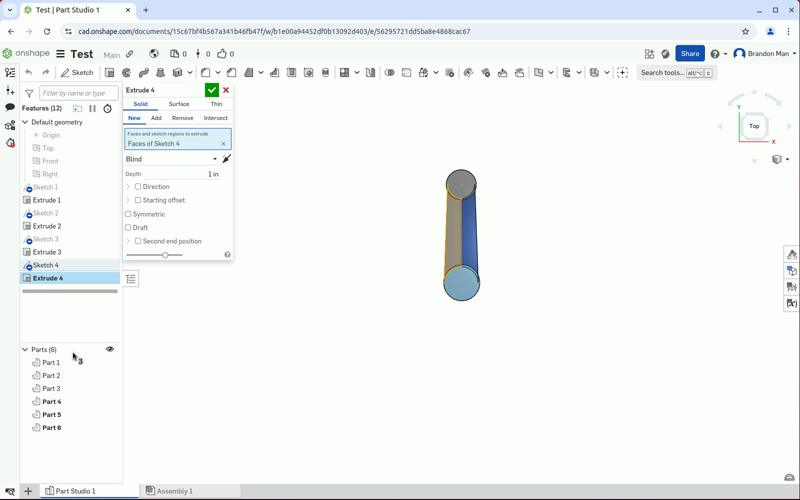
mouse_move(143, 106)
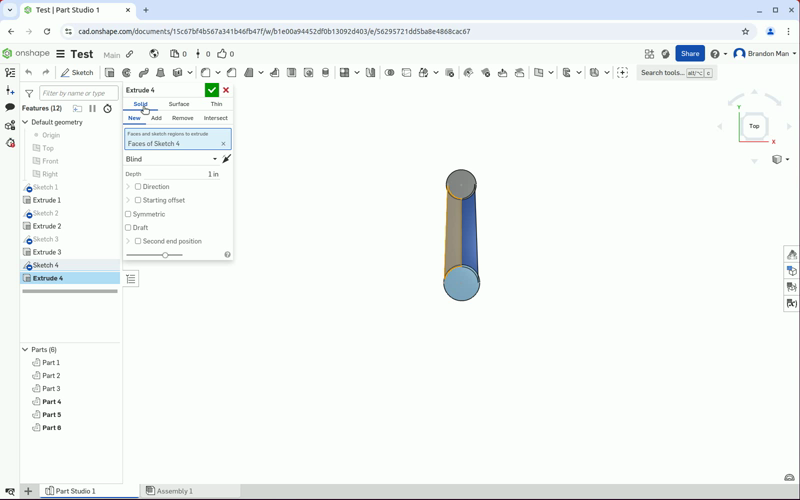
click(143, 106)
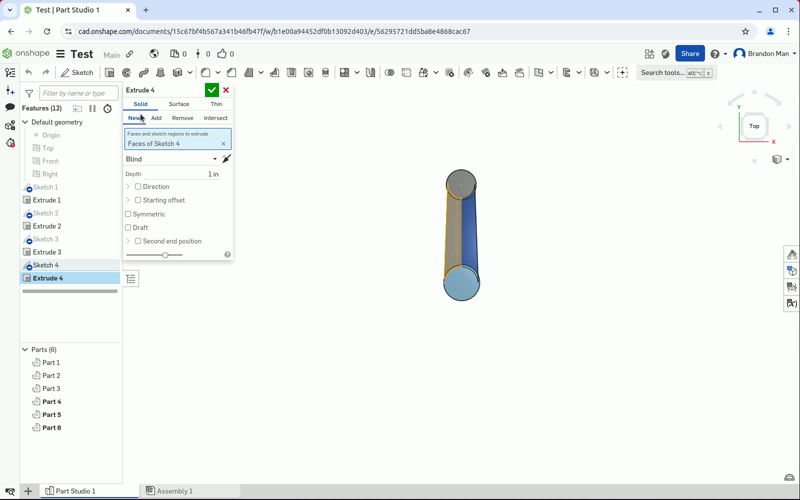
mouse_move(137, 120)
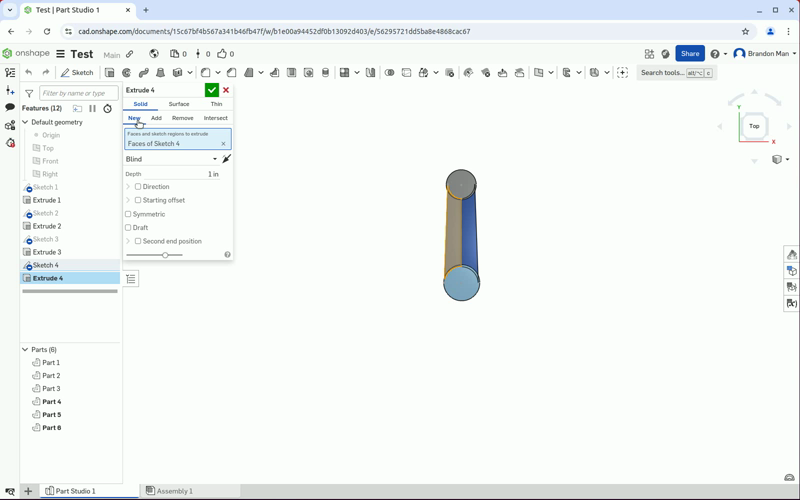
click(137, 120)
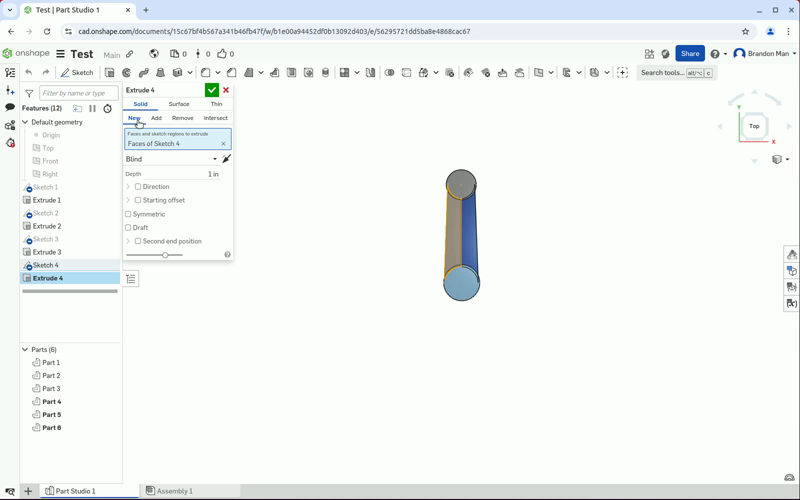
key(tab, 4)
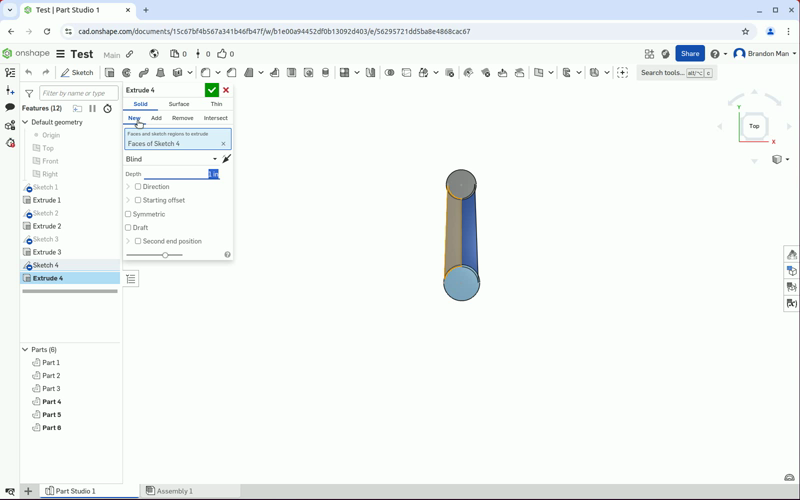
text(4.574)
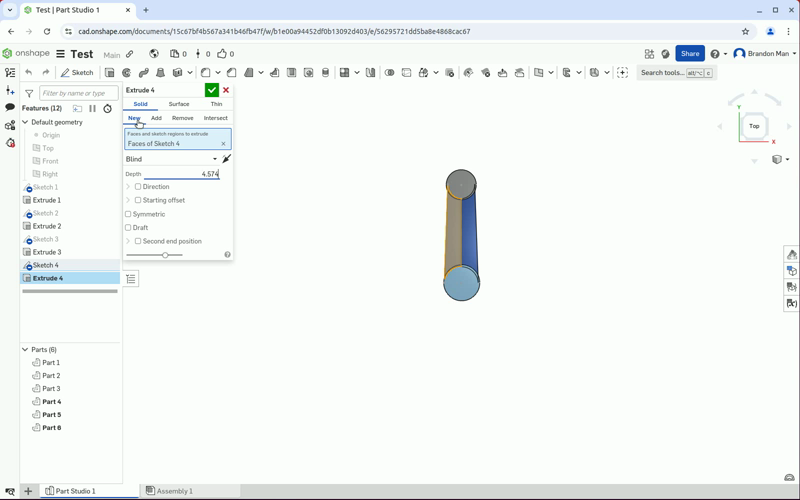
key(enter)
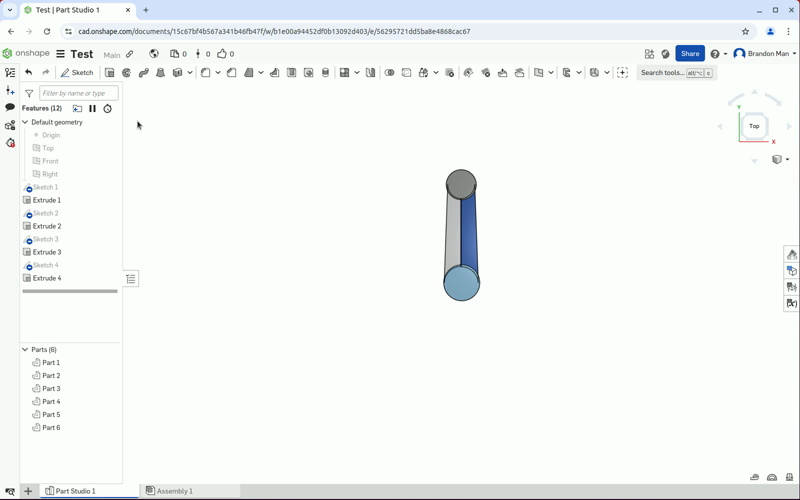
key(shift+h)
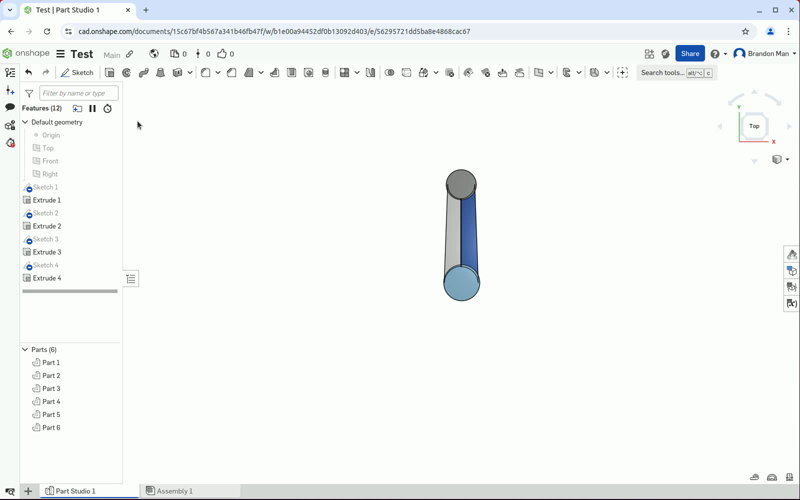
key(shift+h)
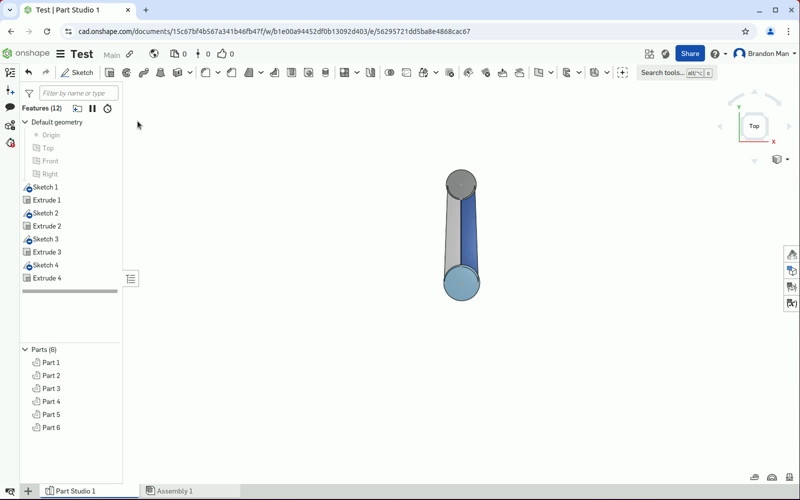
key(shift+7)
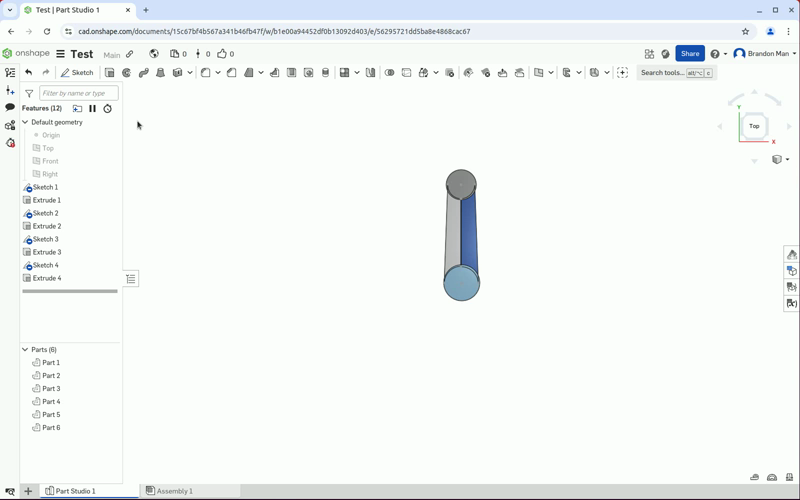
key(up, 3)
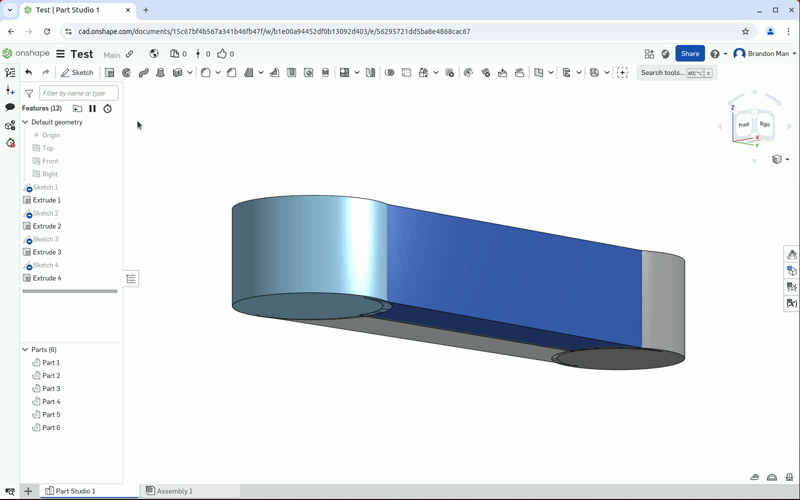
key(left, 3)
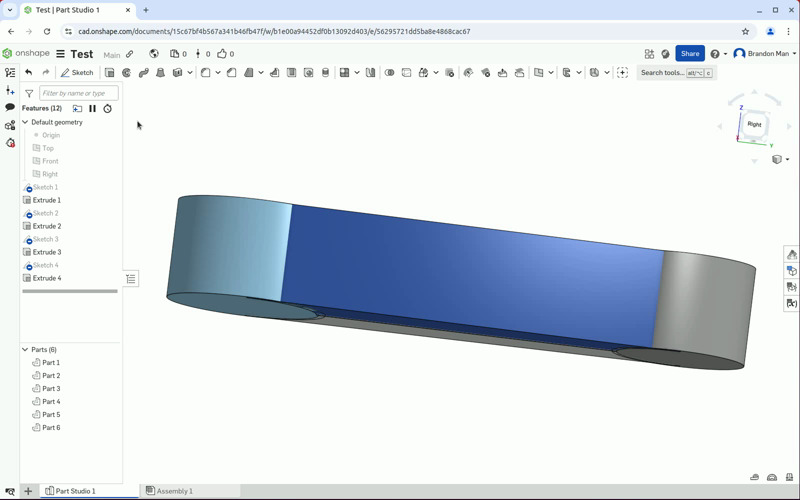
key(right, 3)
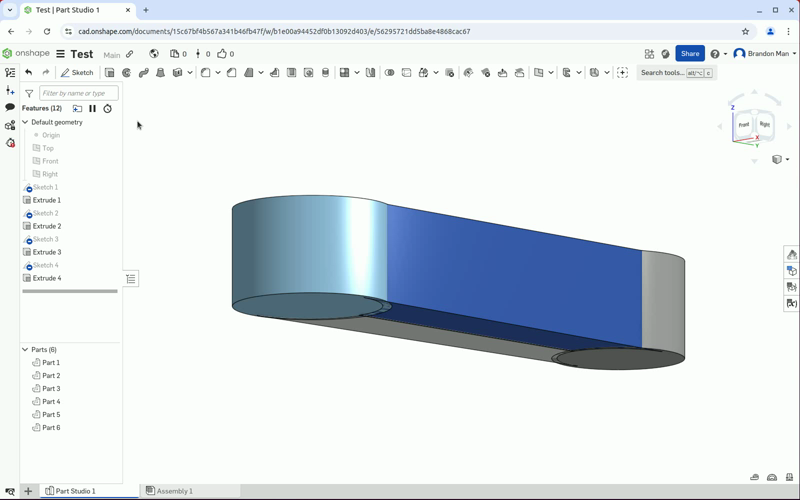
key(down, 3)
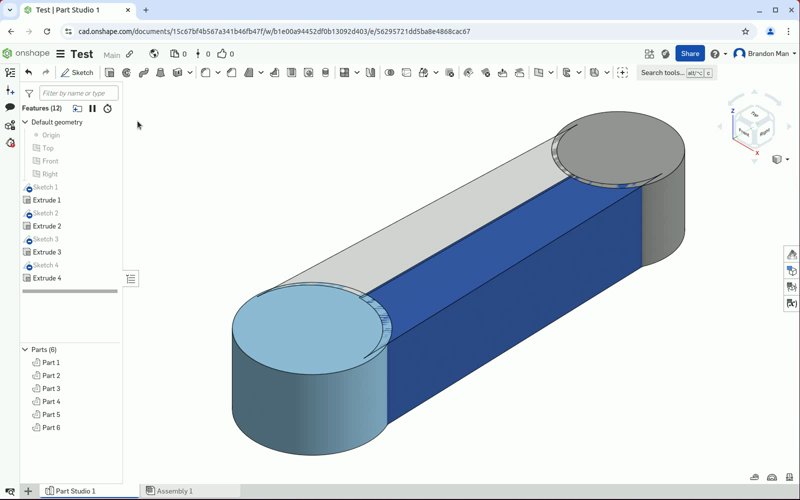
mouse_move(73, 189)
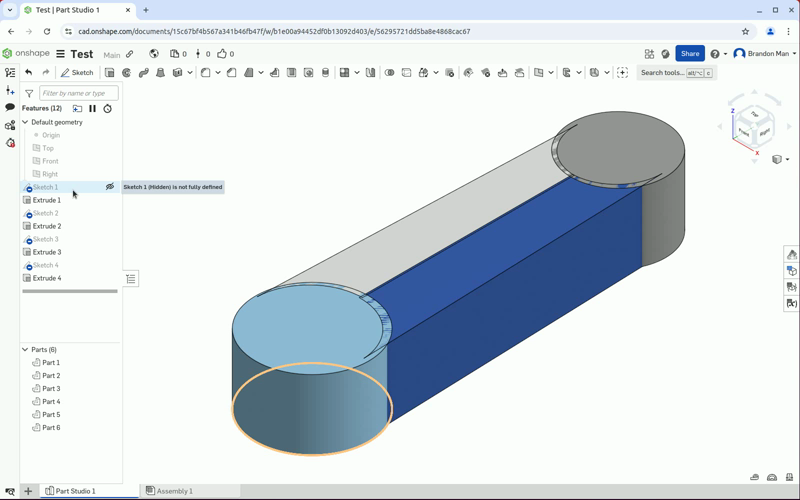
click(73, 189)